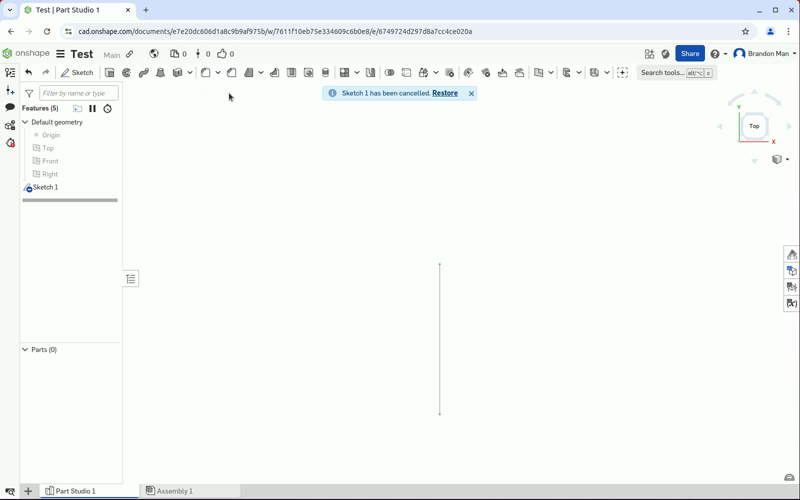
key(shift+h)
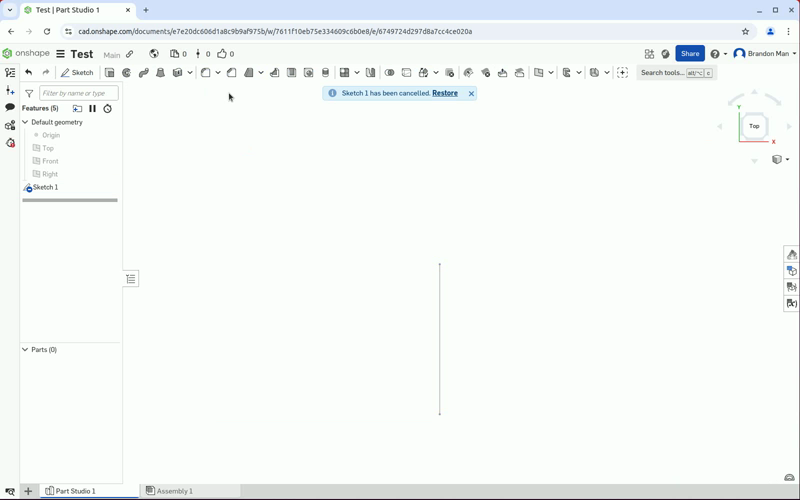
key(shift+s)
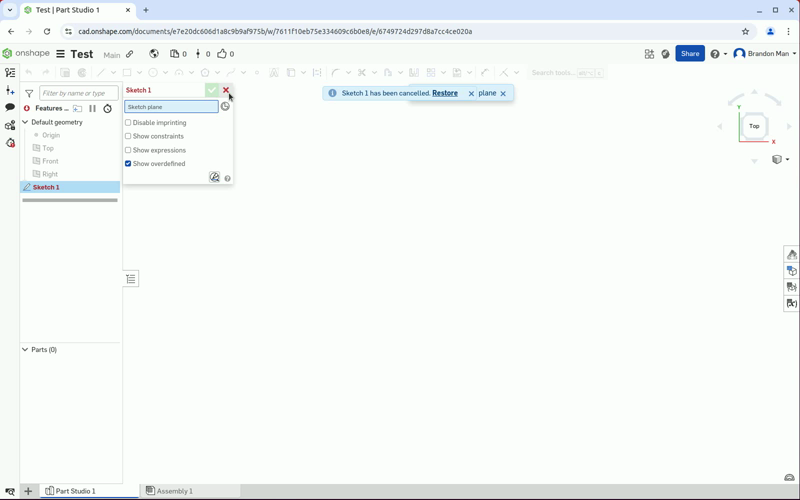
mouse_move(73, 150)
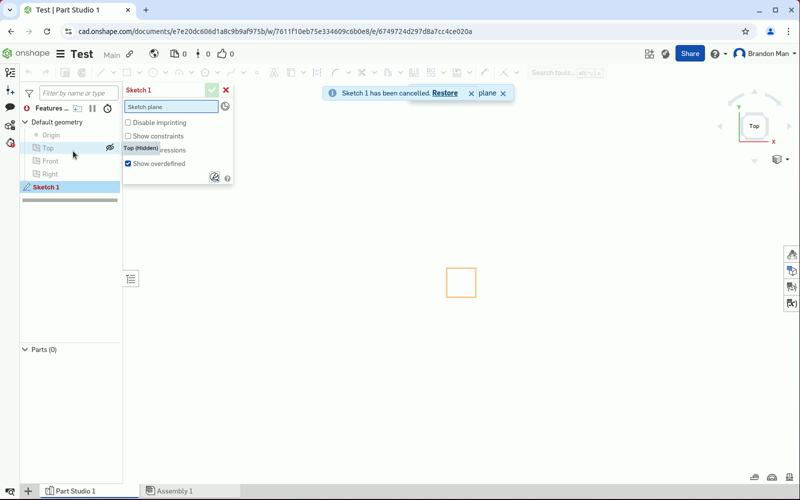
click(73, 150)
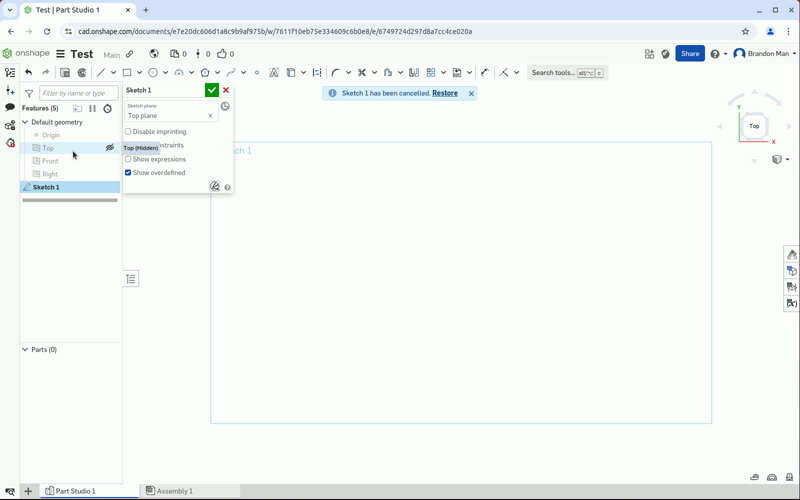
mouse_move(73, 352)
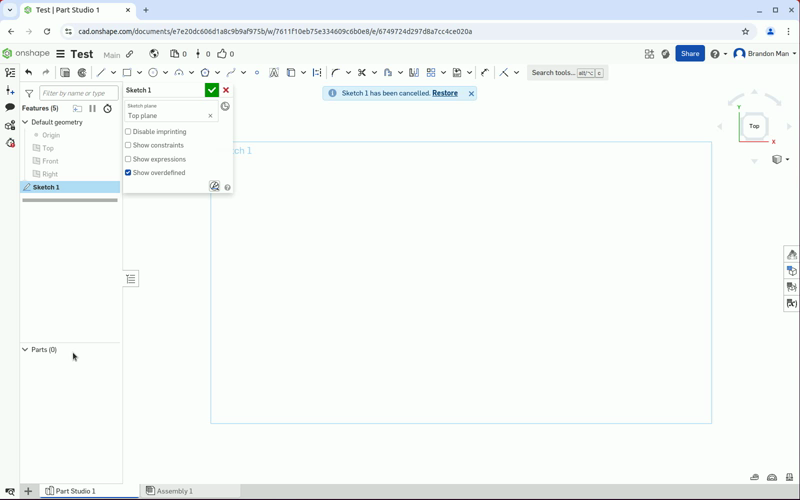
key(y)
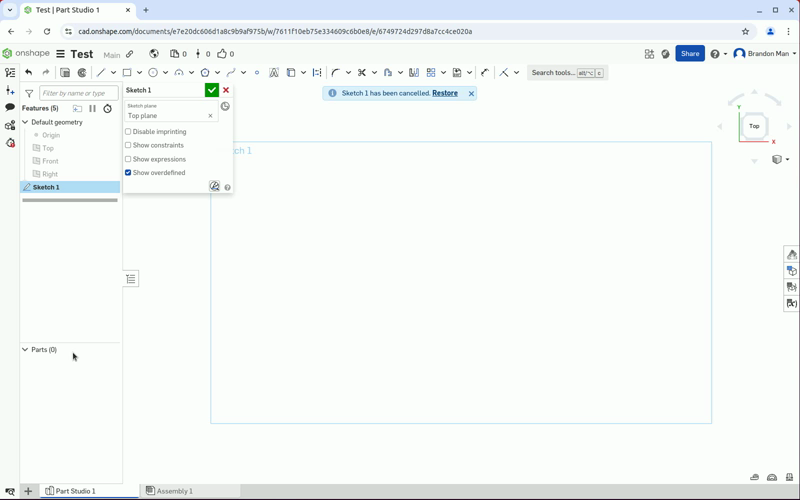
key(c)
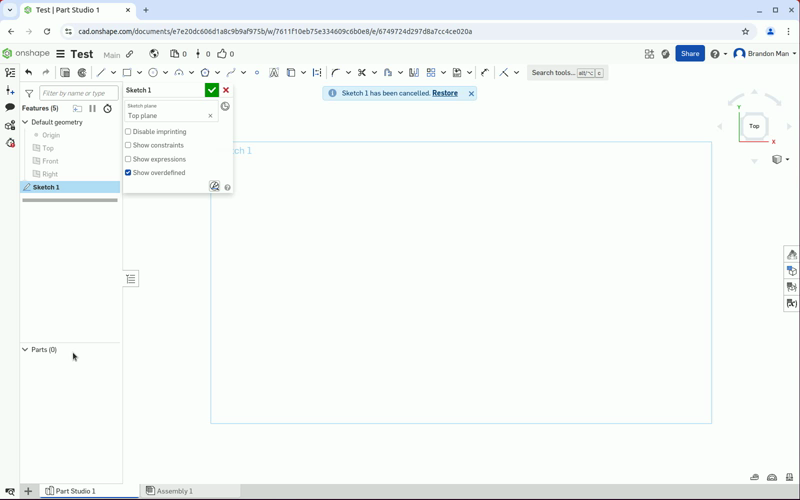
key_down(shift)
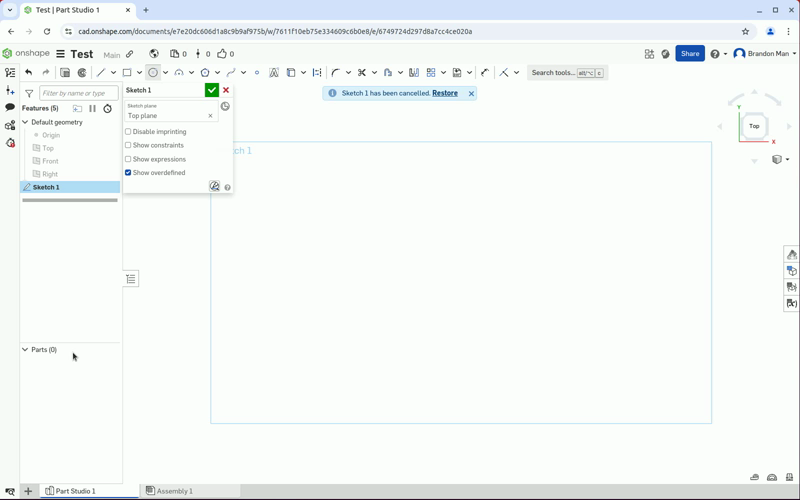
mouse_move(404, 226)
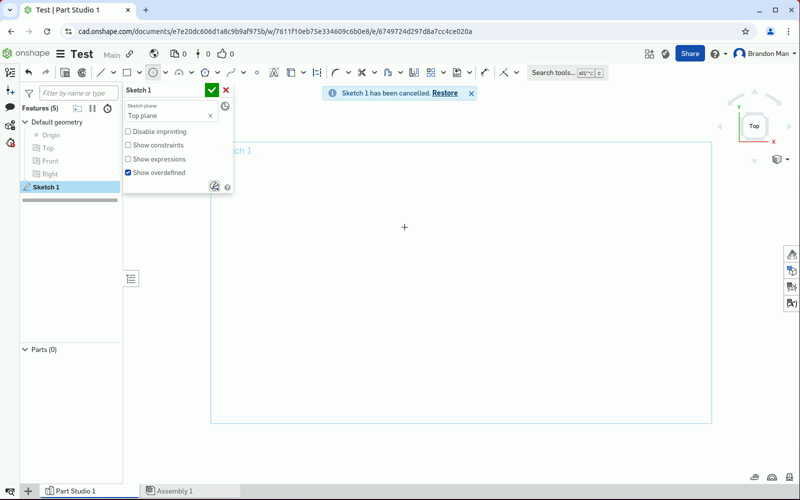
click(404, 226)
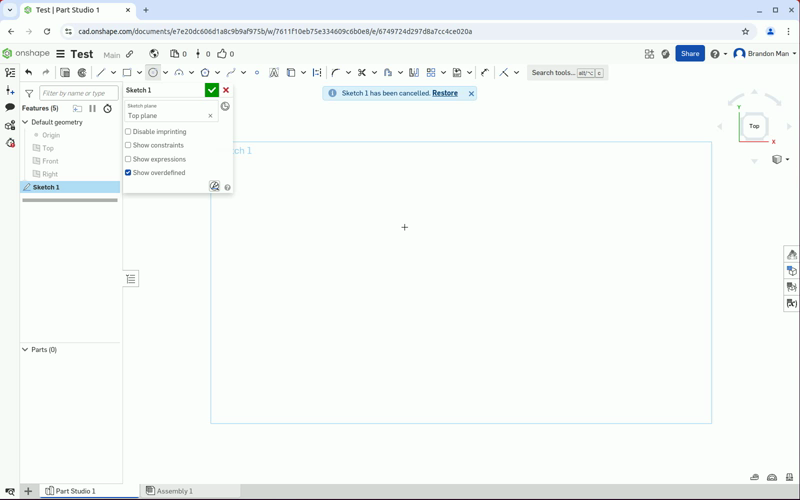
key_up(shift)
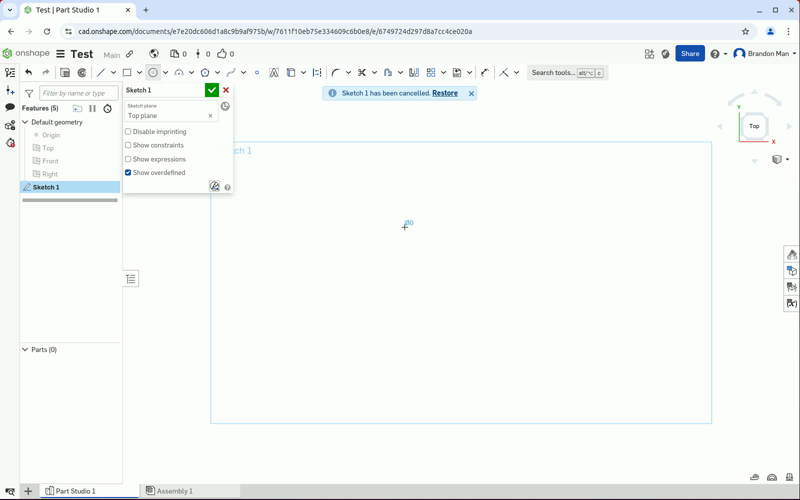
mouse_move(461, 226)
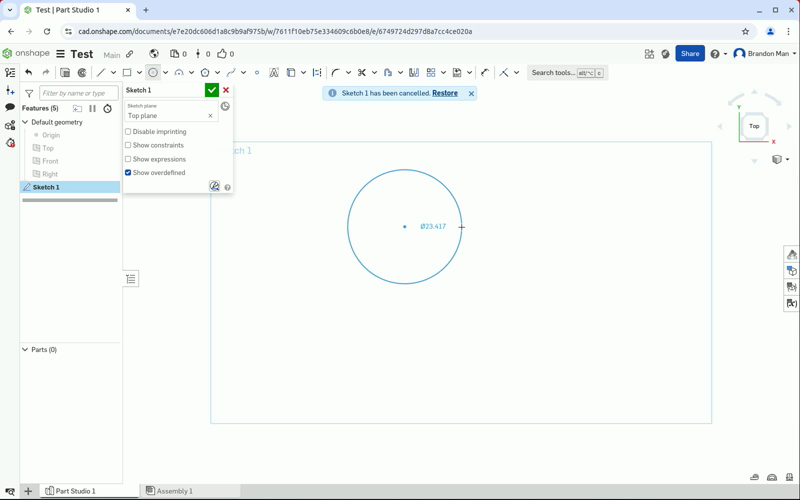
click(461, 226)
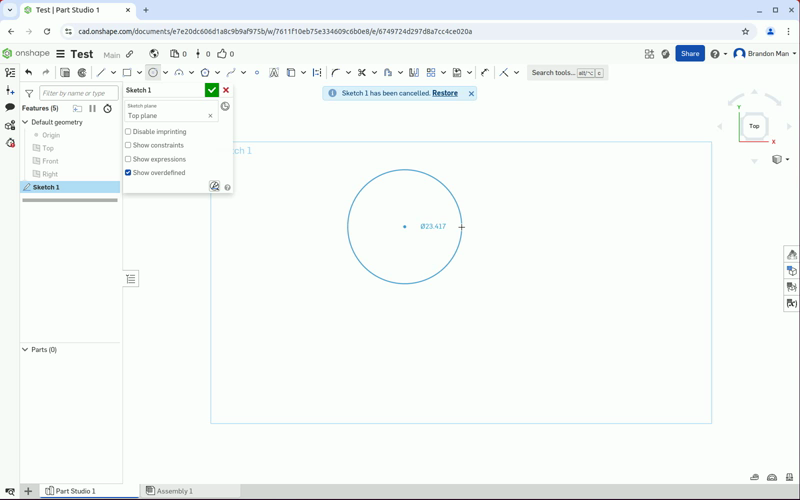
key(esc)
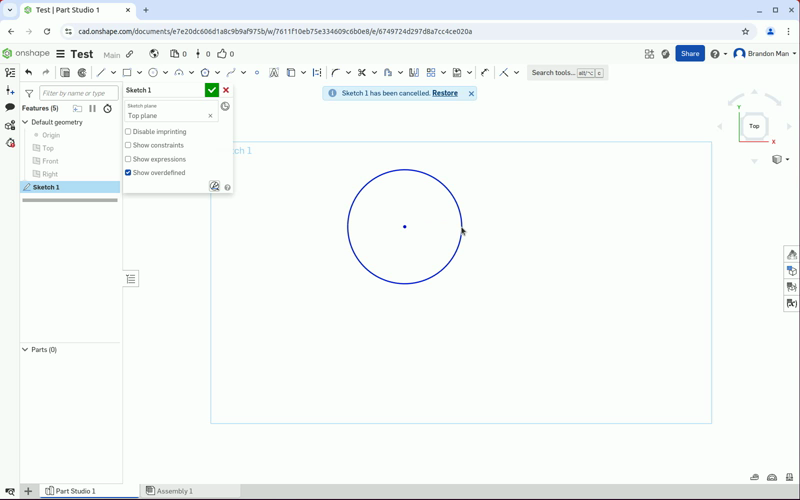
mouse_move(380, 257)
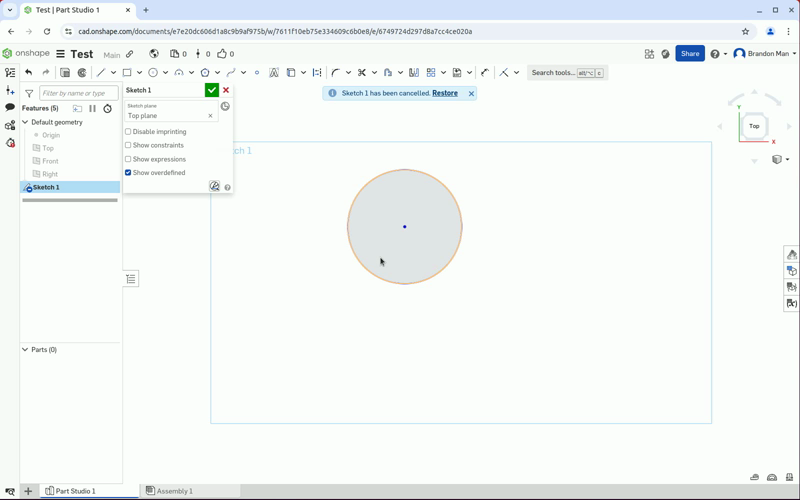
click(380, 257)
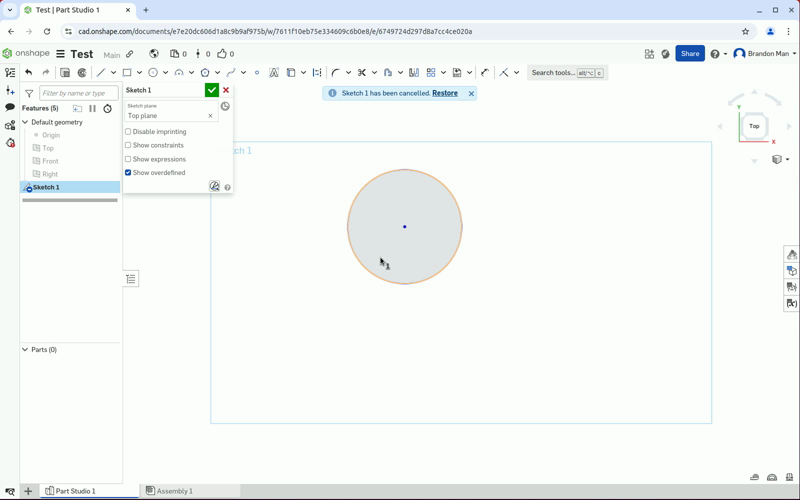
mouse_move(73, 352)
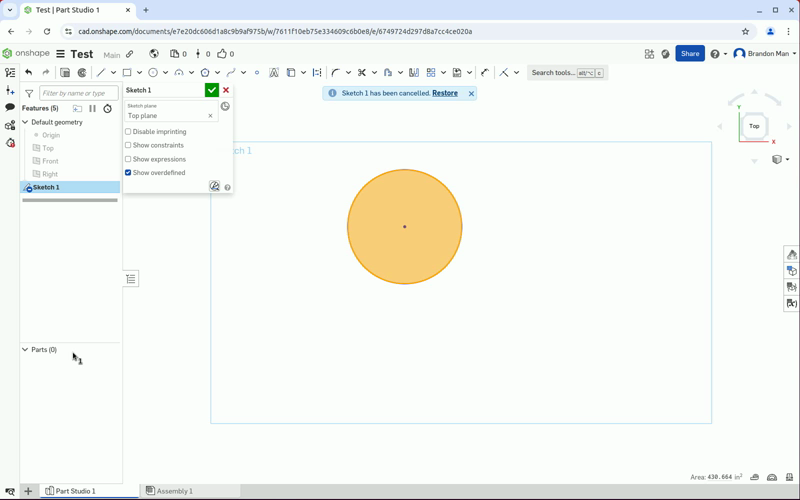
key(shift+y)
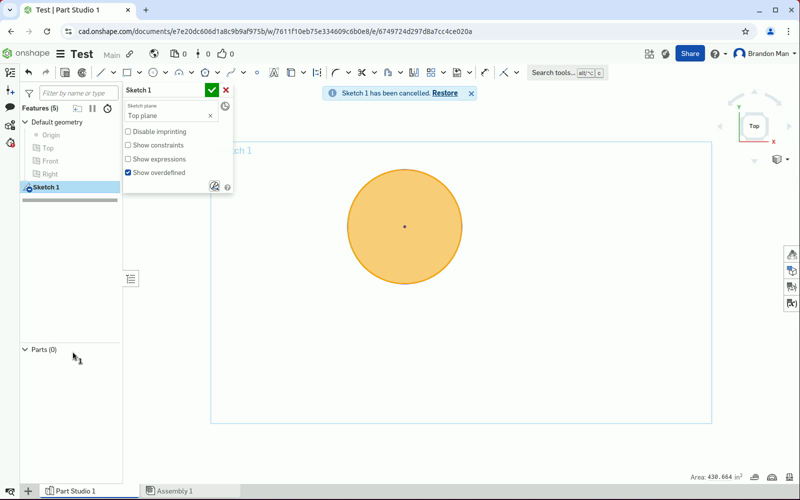
key(shift+e)
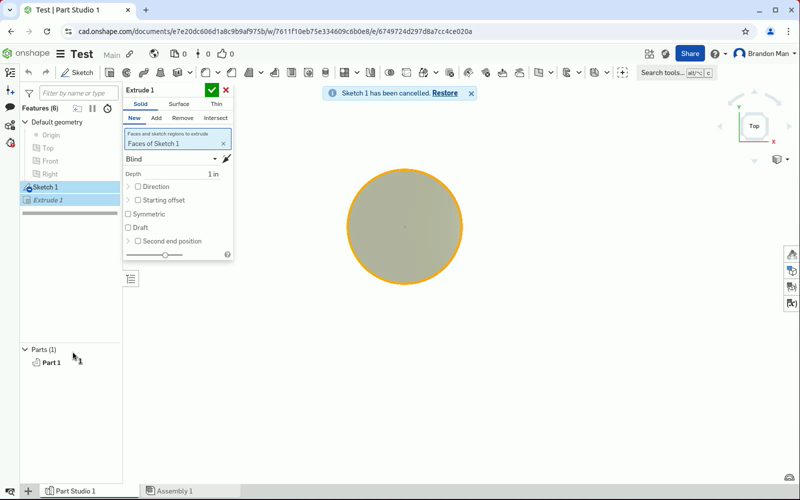
mouse_move(143, 106)
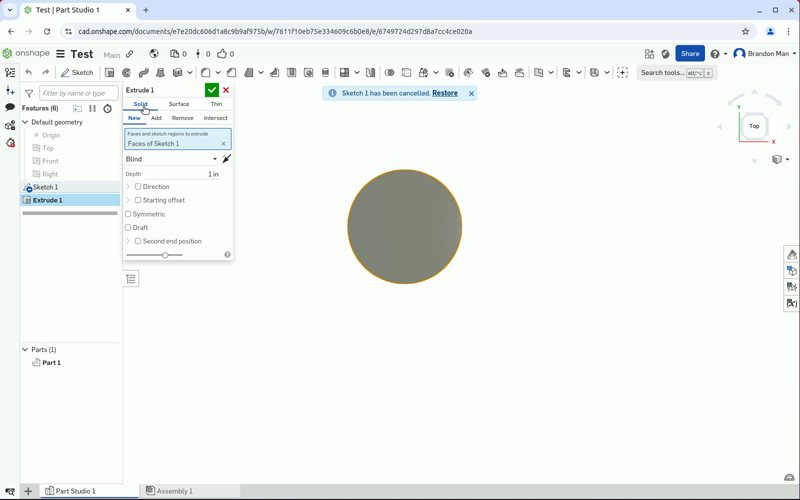
click(143, 106)
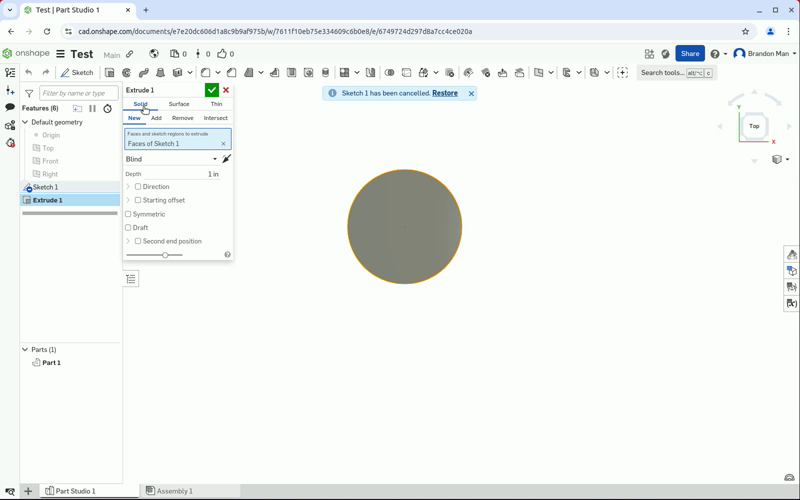
mouse_move(137, 120)
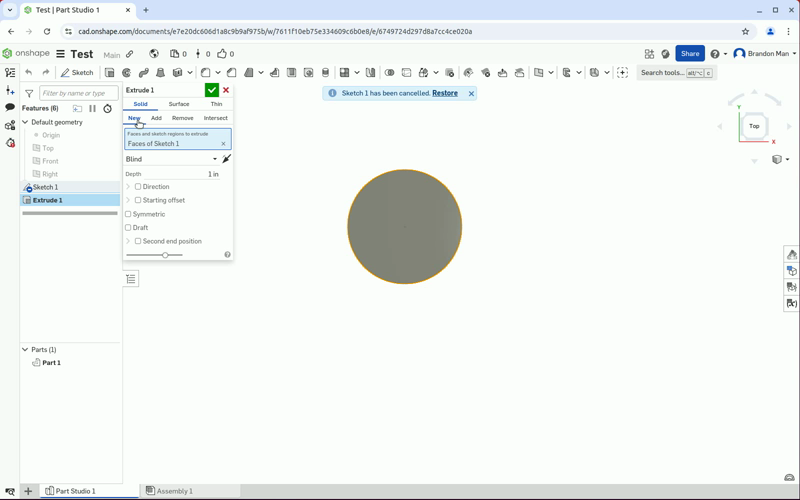
click(137, 120)
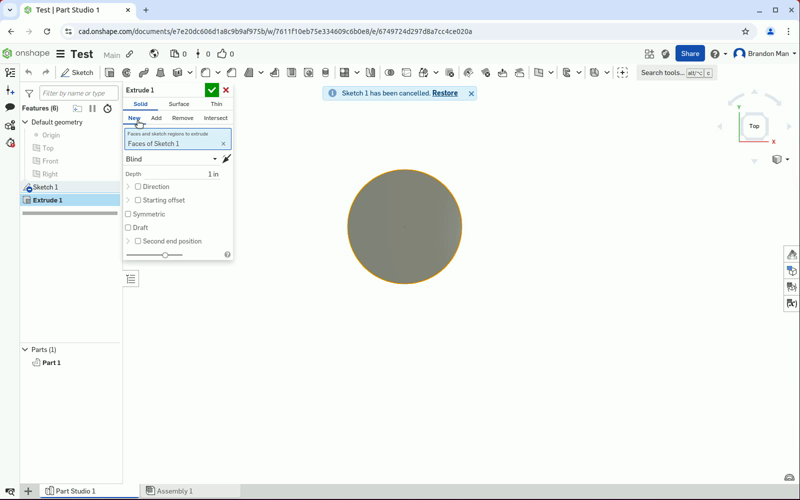
key(tab, 4)
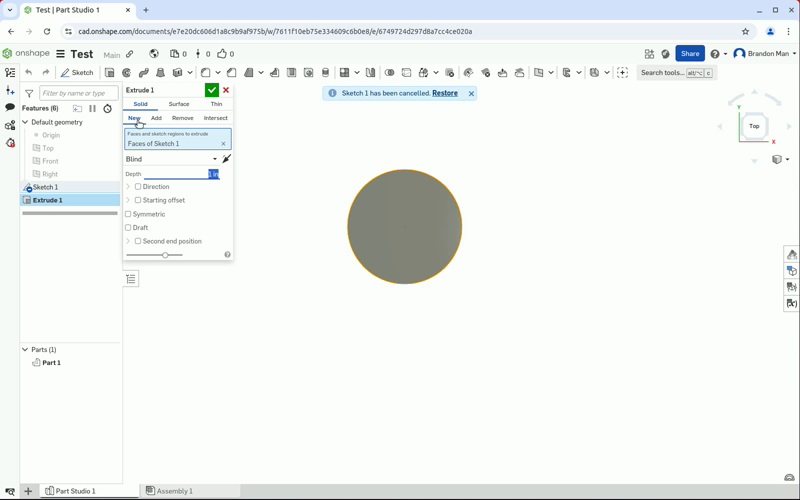
text(1.926)
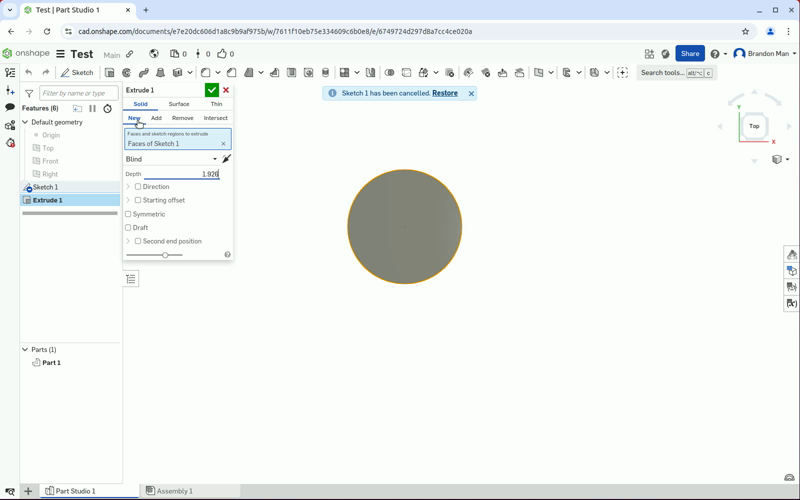
key(tab, 3)
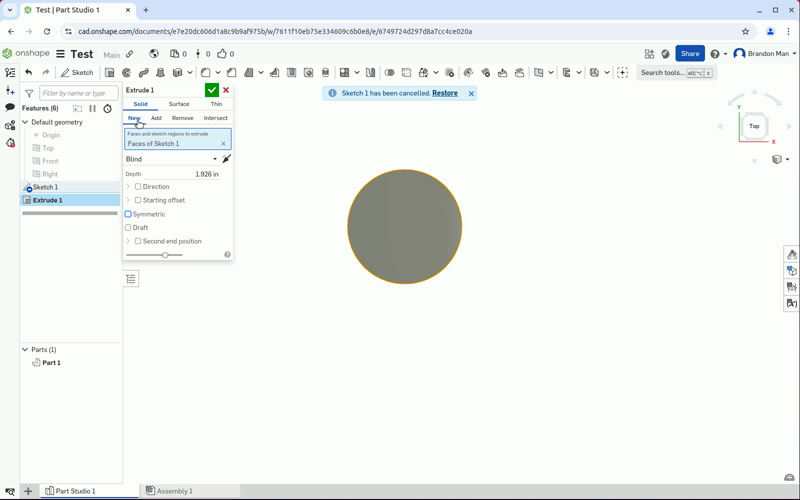
key(space)
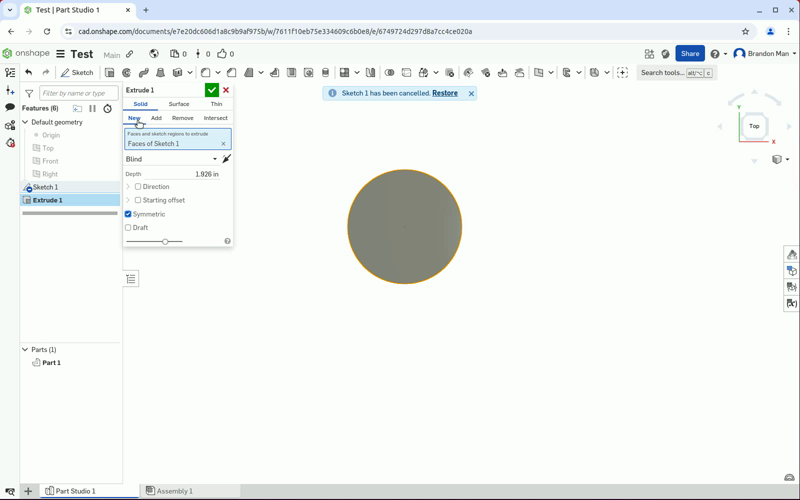
key(enter)
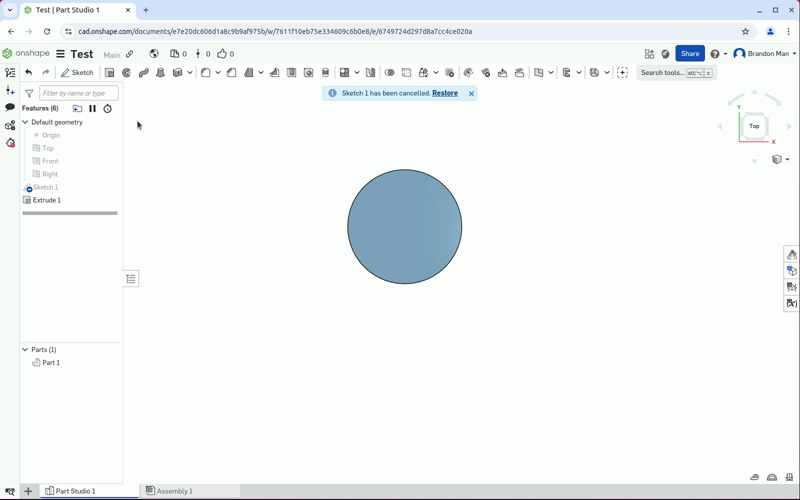
key(shift+h)
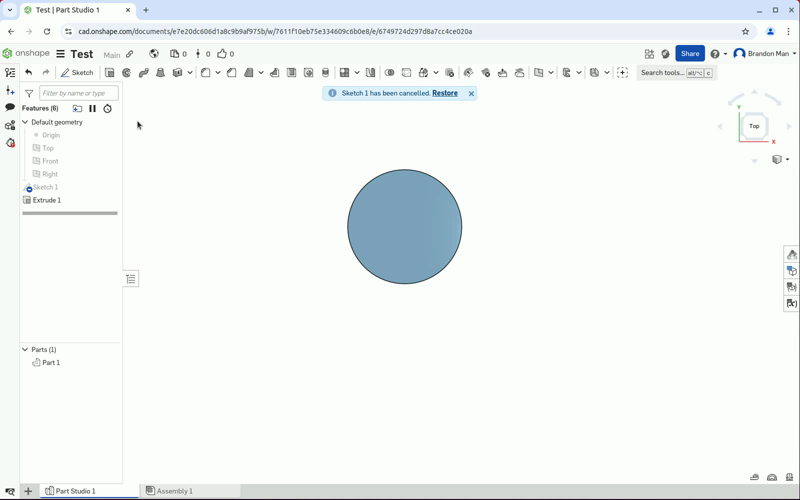
key(shift+h)
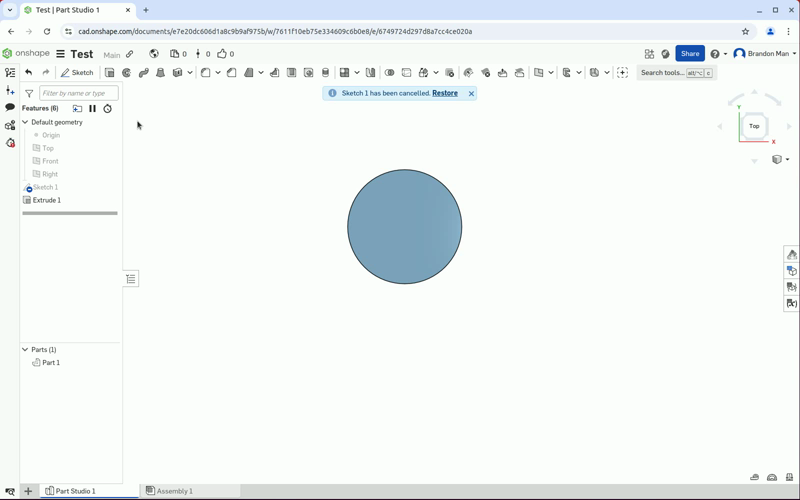
mouse_move(73, 189)
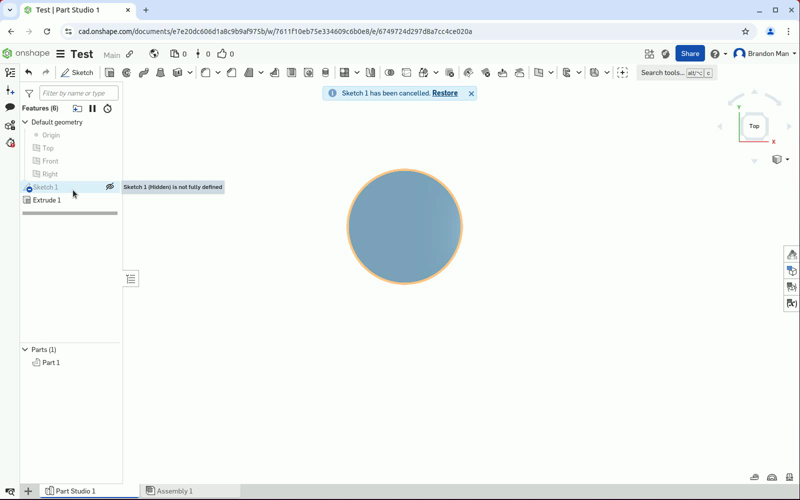
click(73, 189)
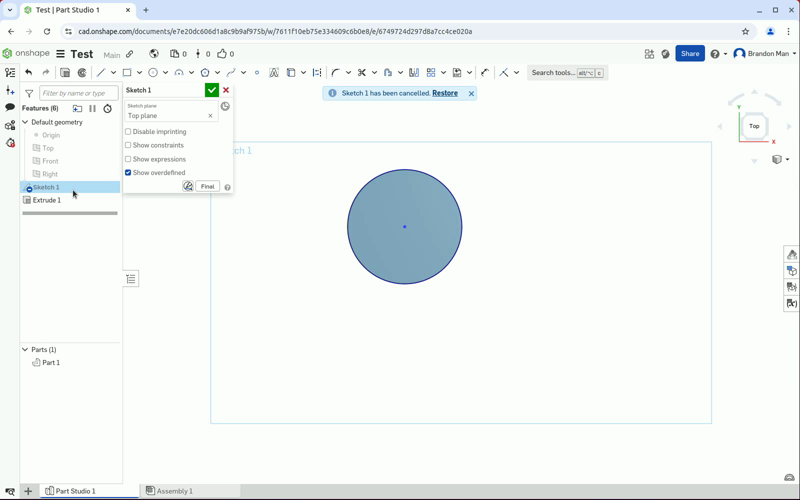
mouse_move(229, 92)
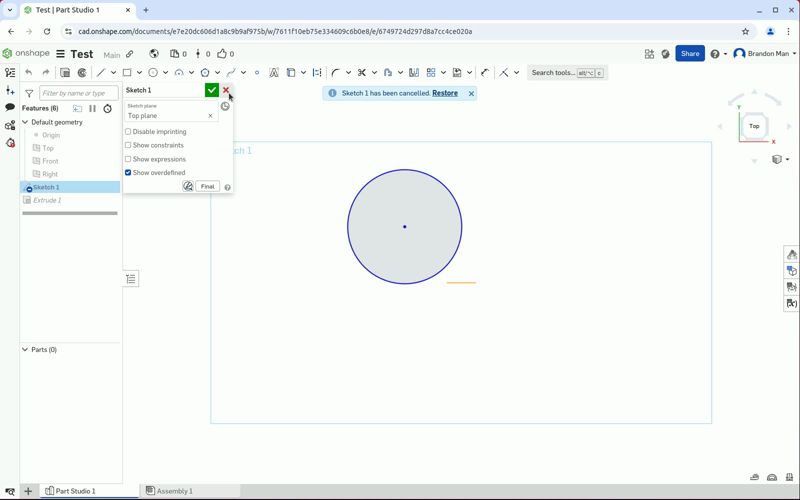
click(229, 92)
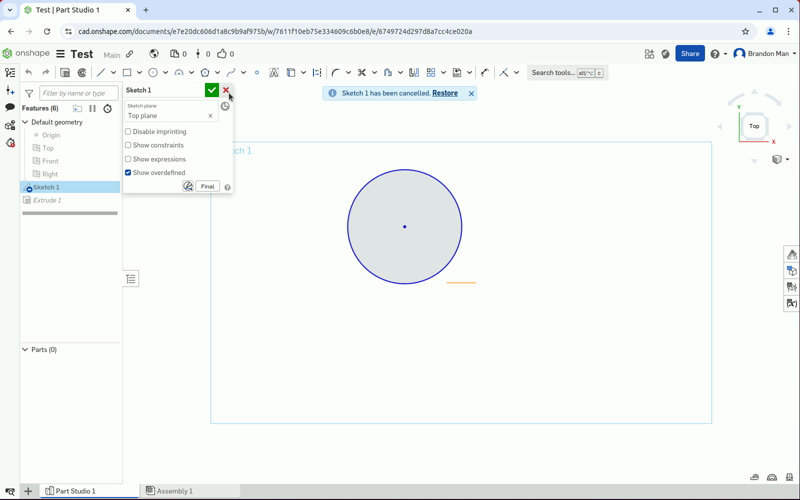
key(shift+s)
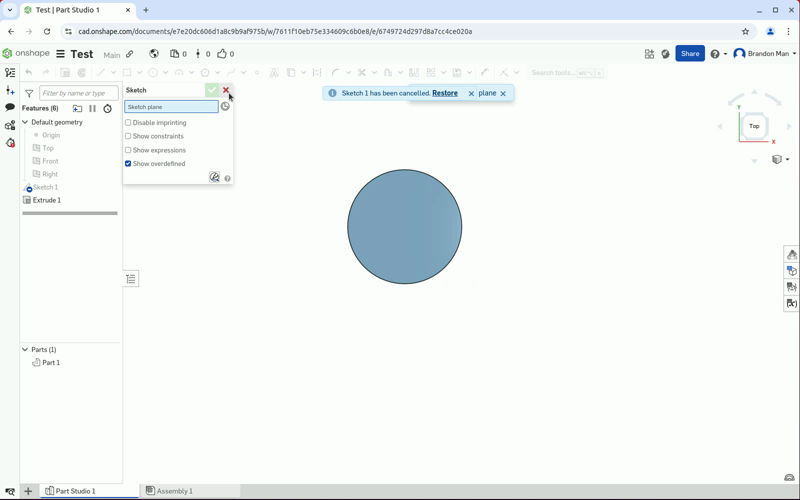
mouse_move(73, 150)
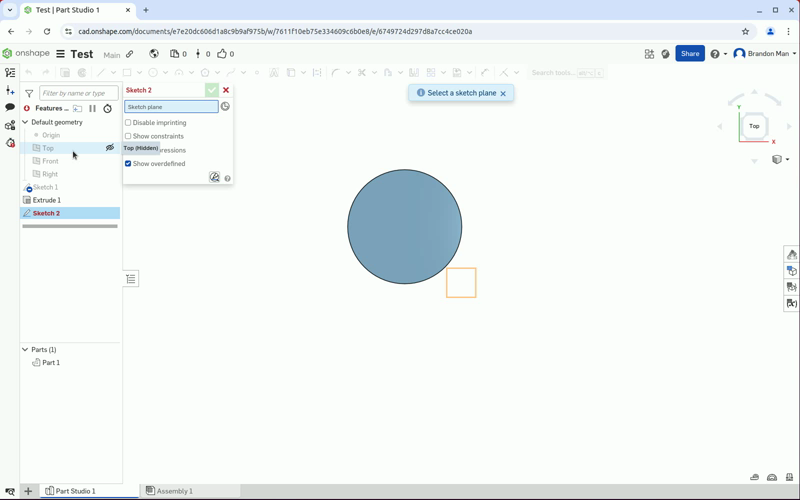
click(73, 150)
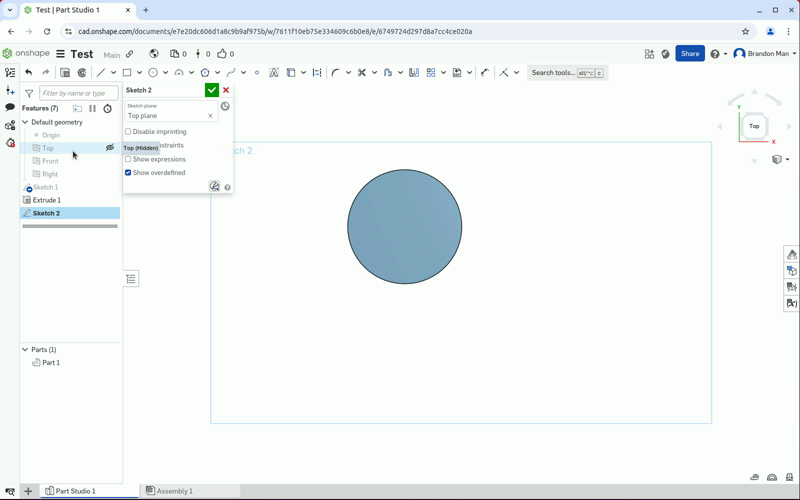
mouse_move(73, 352)
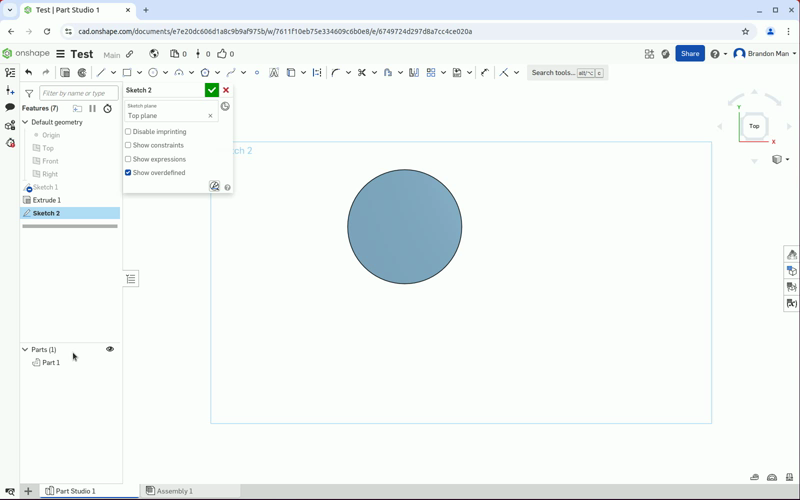
key(y)
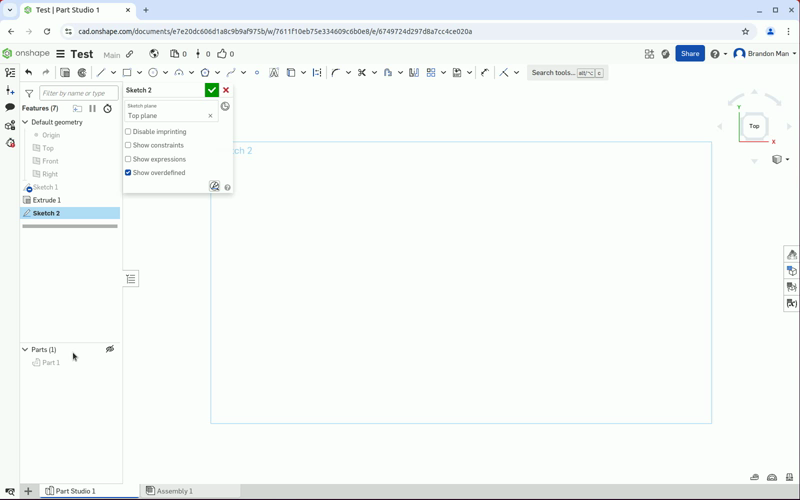
key(l)
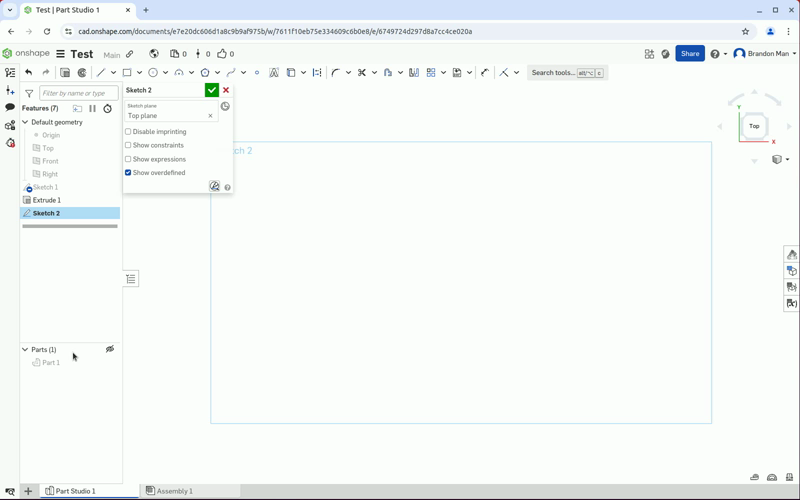
key_down(shift)
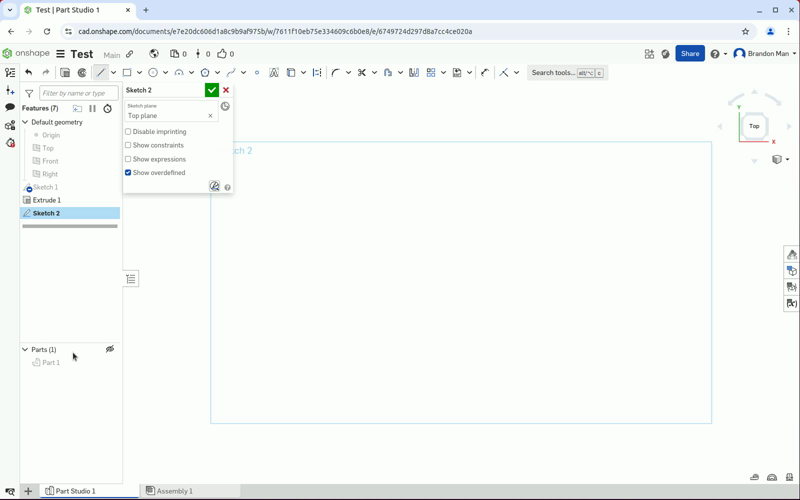
mouse_move(443, 282)
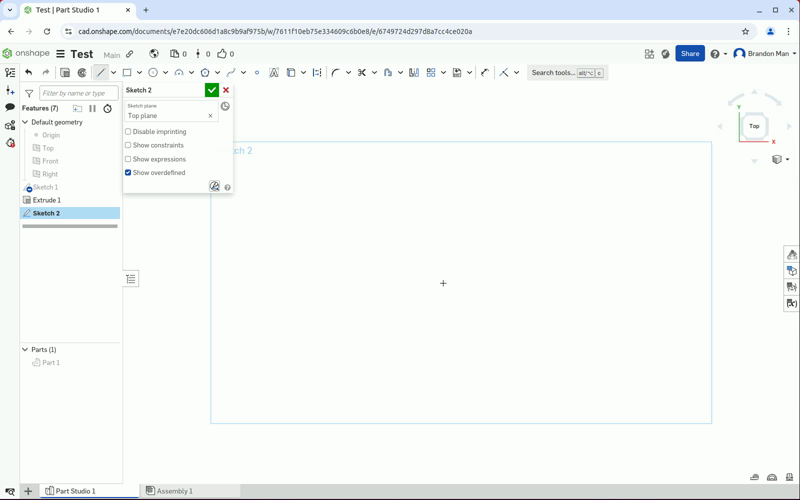
click(443, 282)
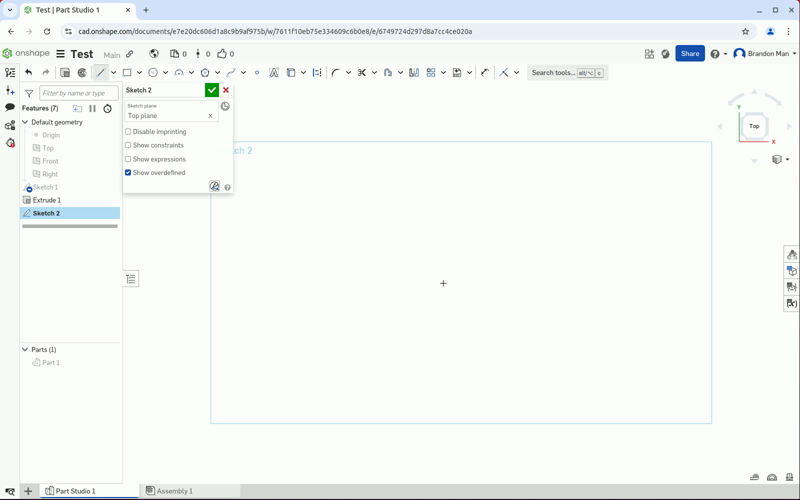
key_up(shift)
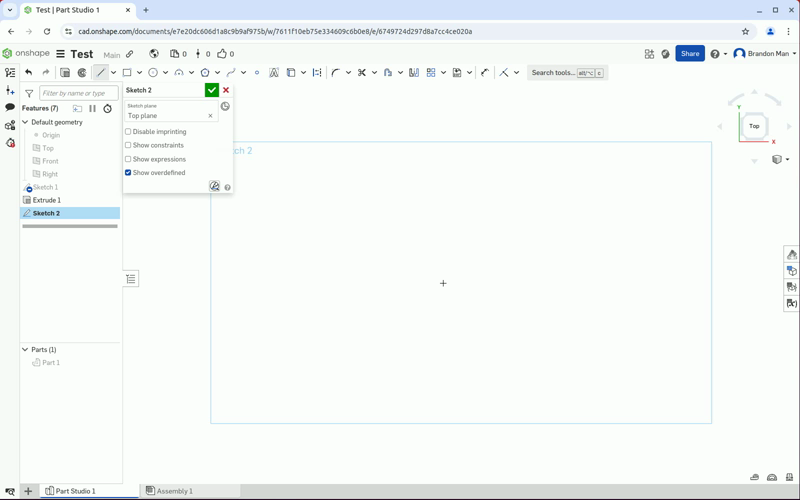
key_down(shift)
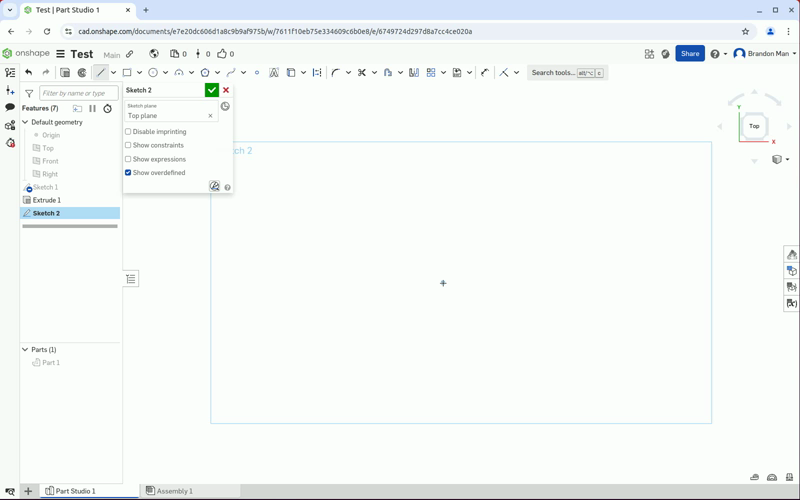
mouse_move(473, 282)
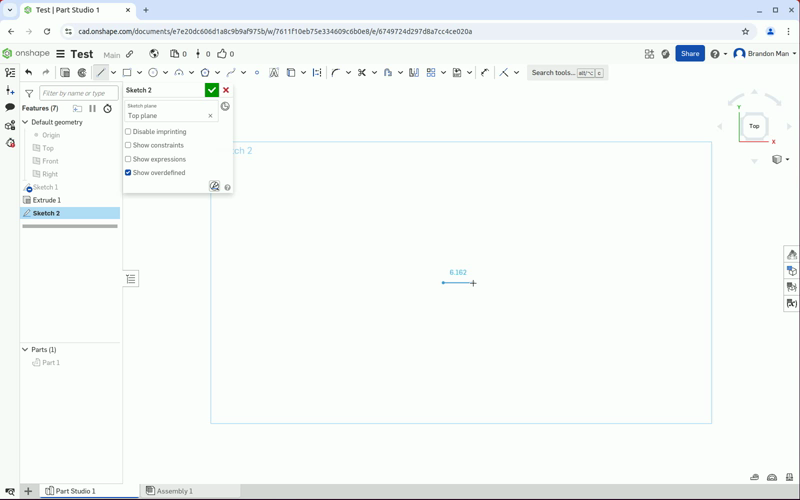
mouse_move(461, 282)
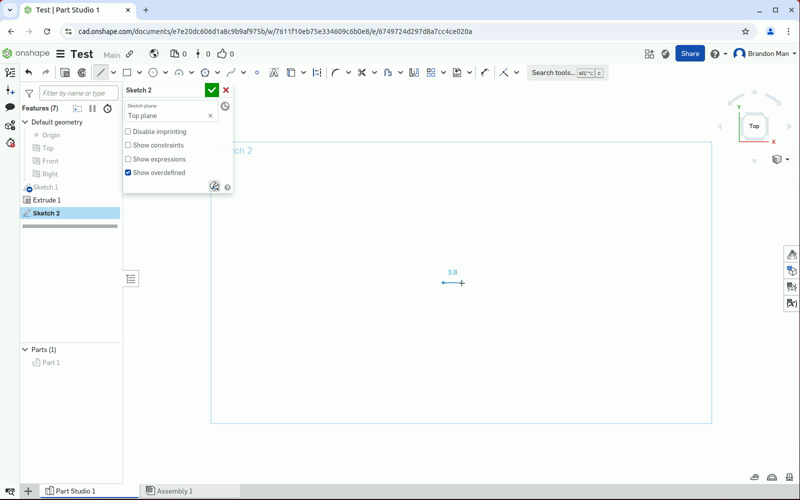
click(461, 282)
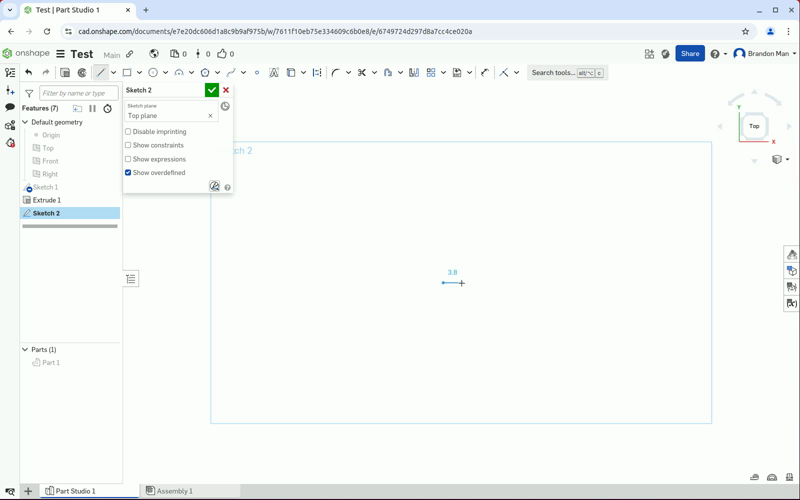
key_up(shift)
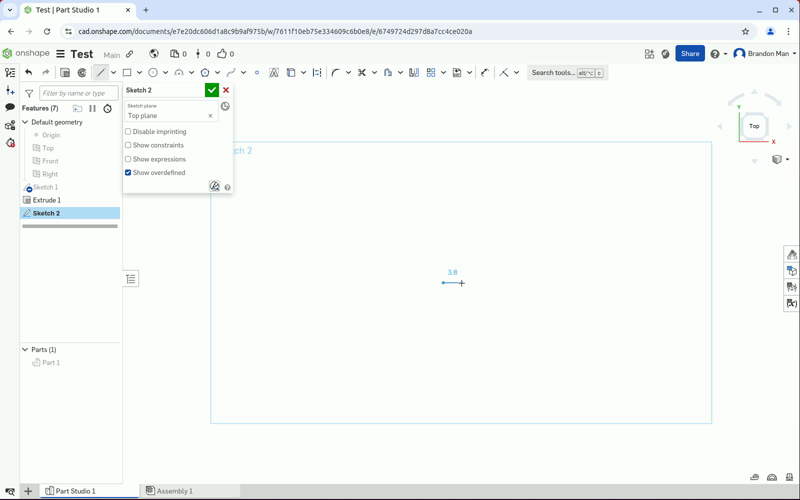
key_down(shift)
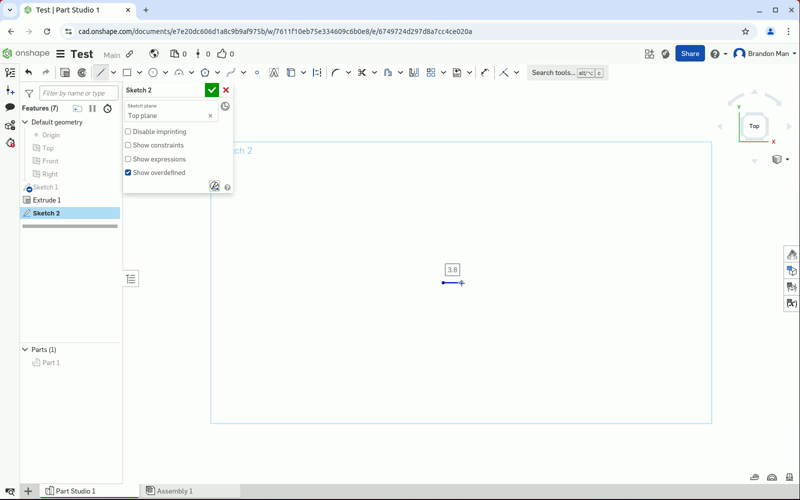
mouse_move(491, 282)
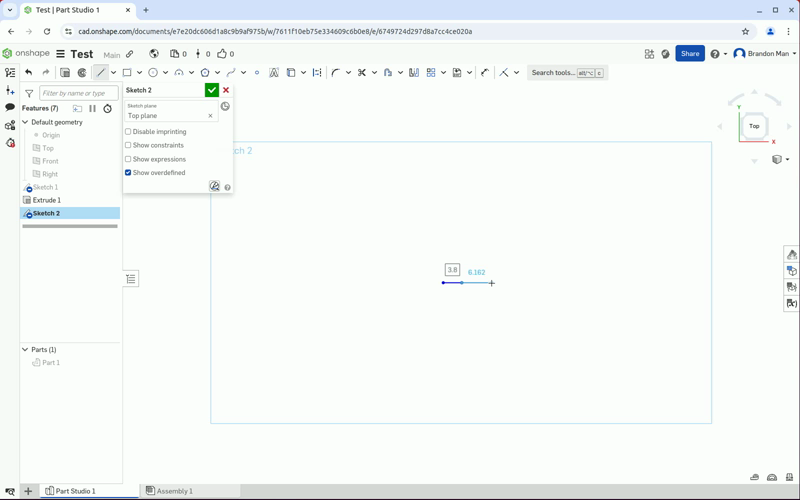
mouse_move(461, 264)
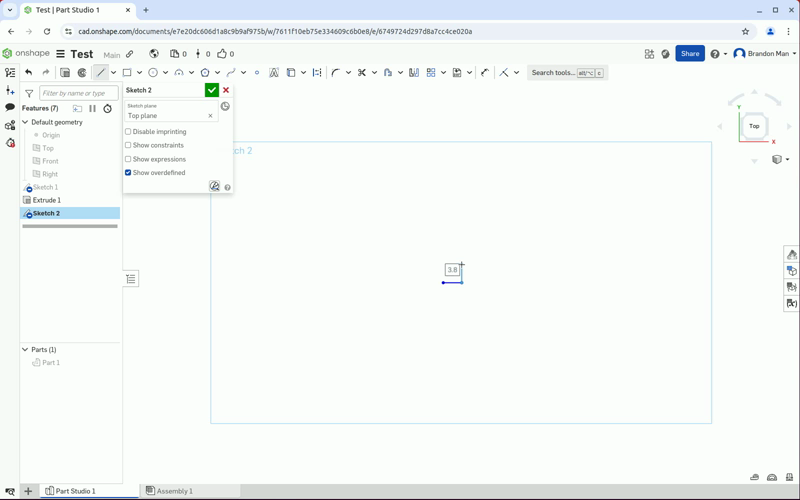
click(461, 264)
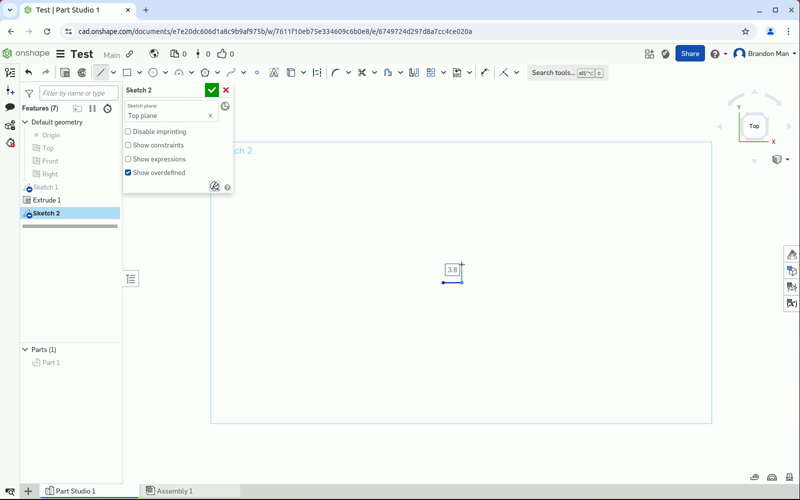
key_up(shift)
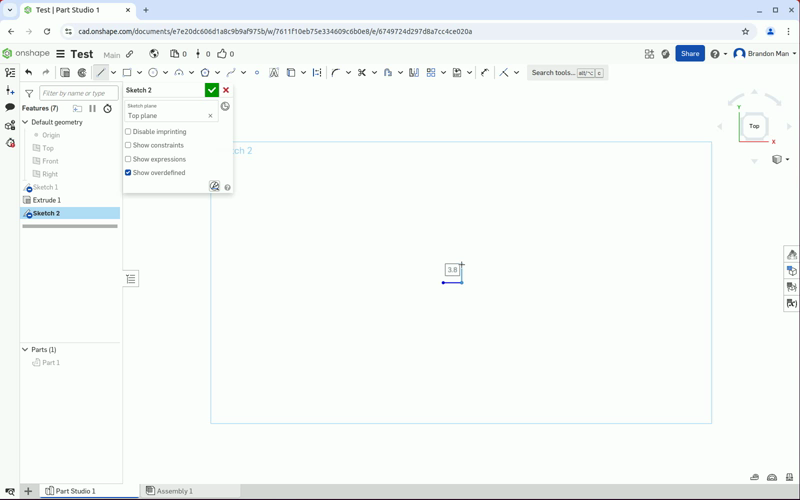
key_down(shift)
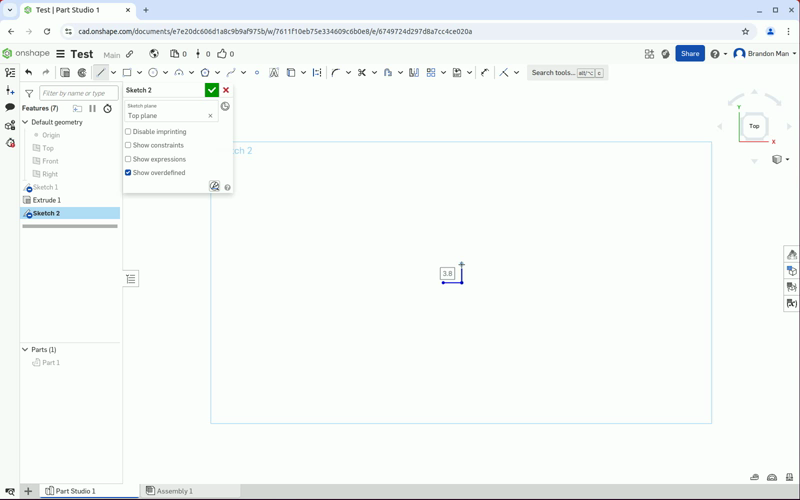
mouse_move(491, 264)
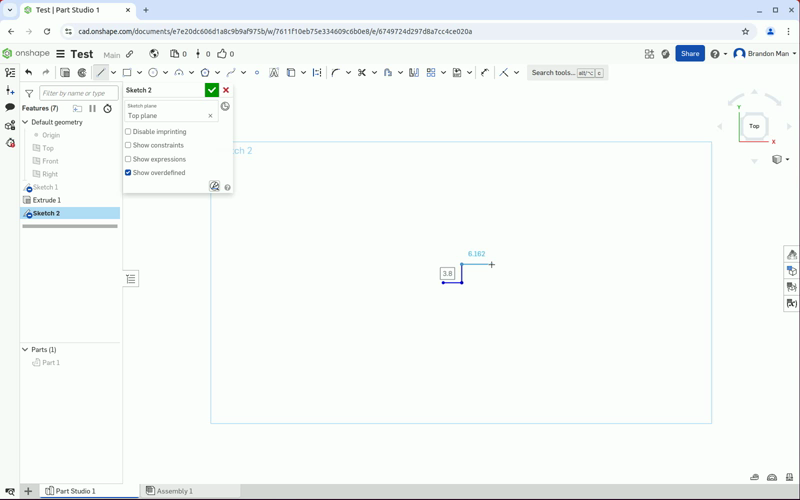
mouse_move(449, 264)
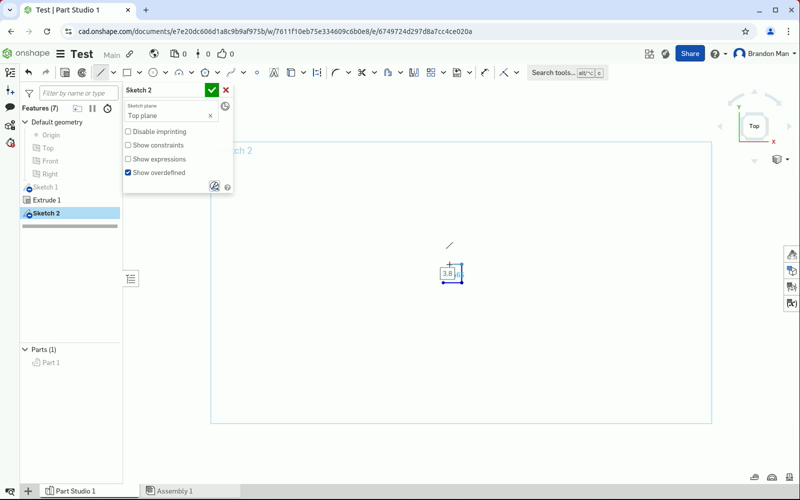
click(449, 264)
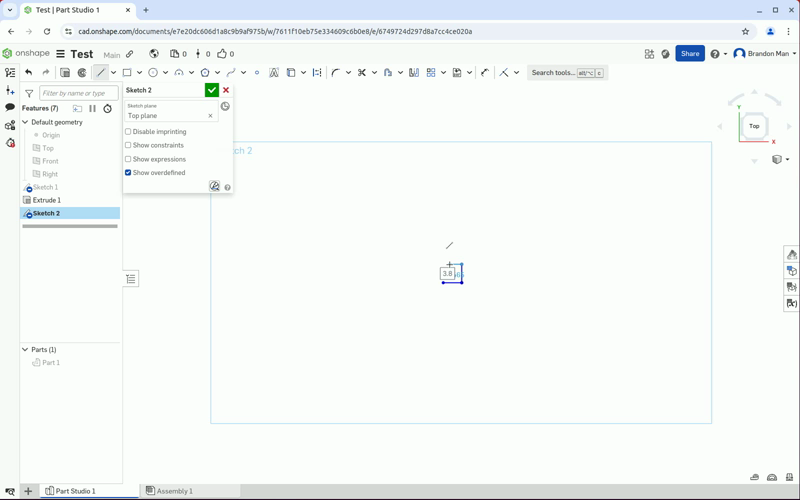
key_up(shift)
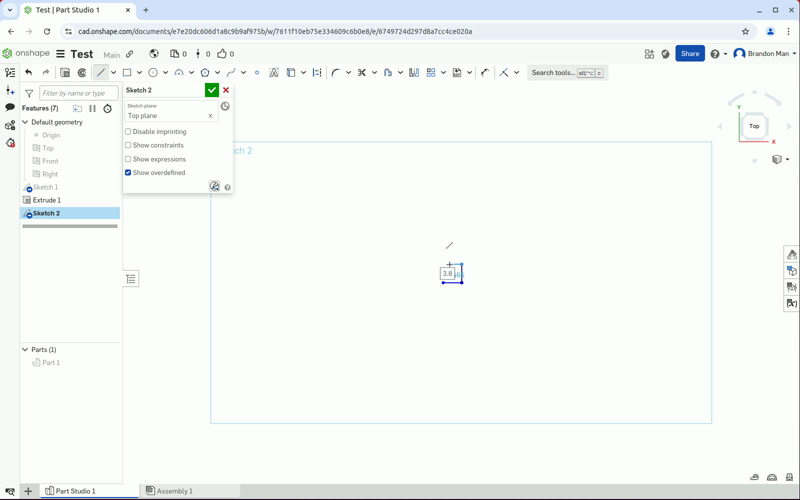
key_down(shift)
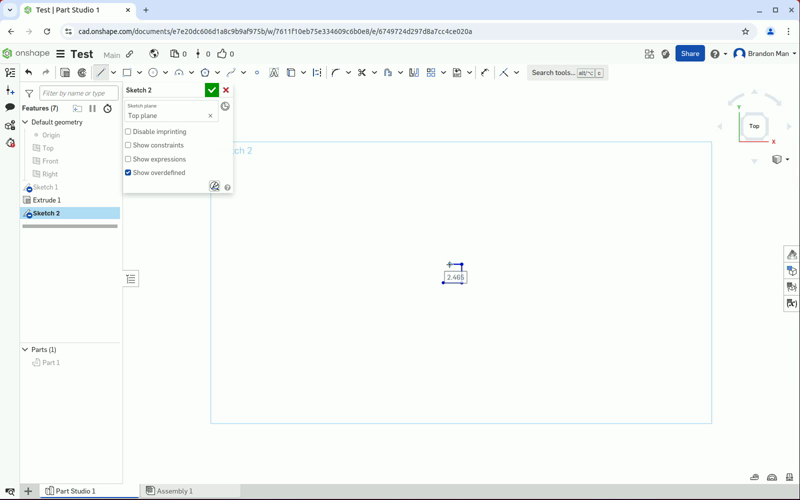
mouse_move(479, 264)
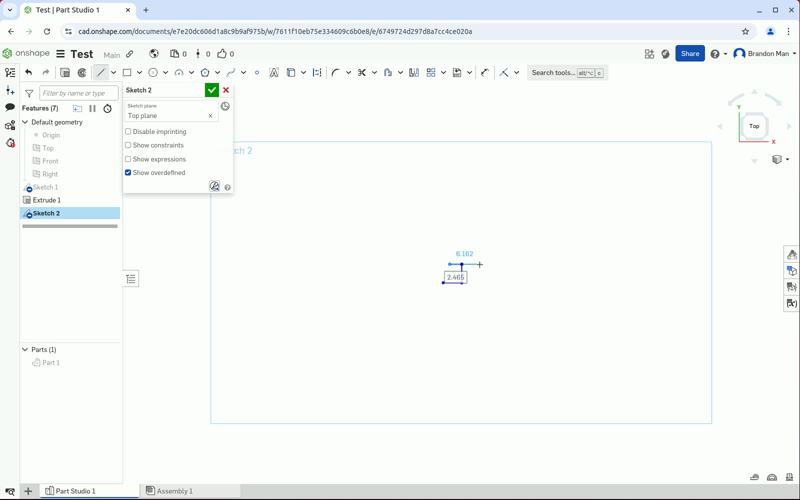
mouse_move(443, 270)
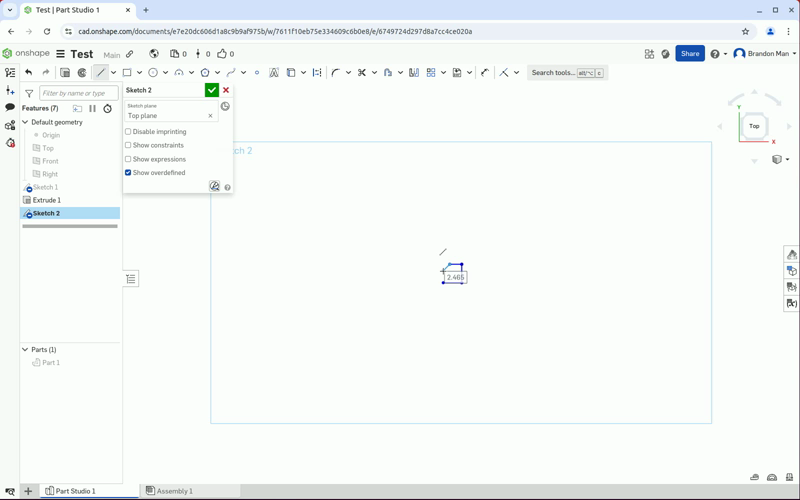
click(443, 270)
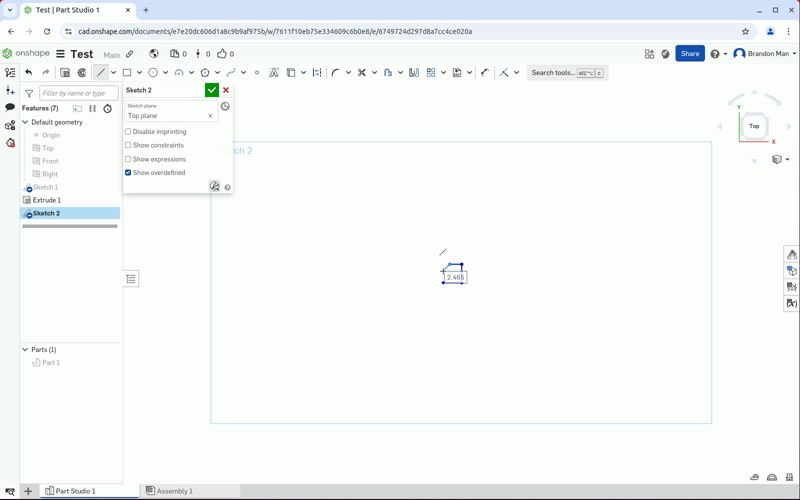
key_up(shift)
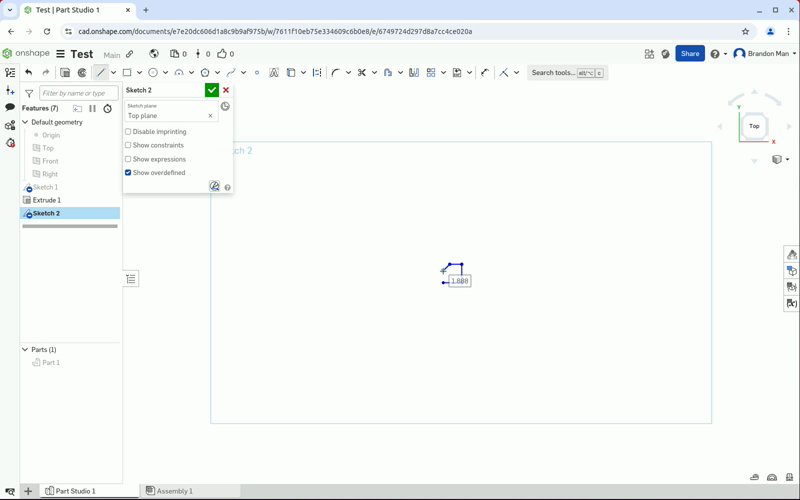
mouse_move(473, 270)
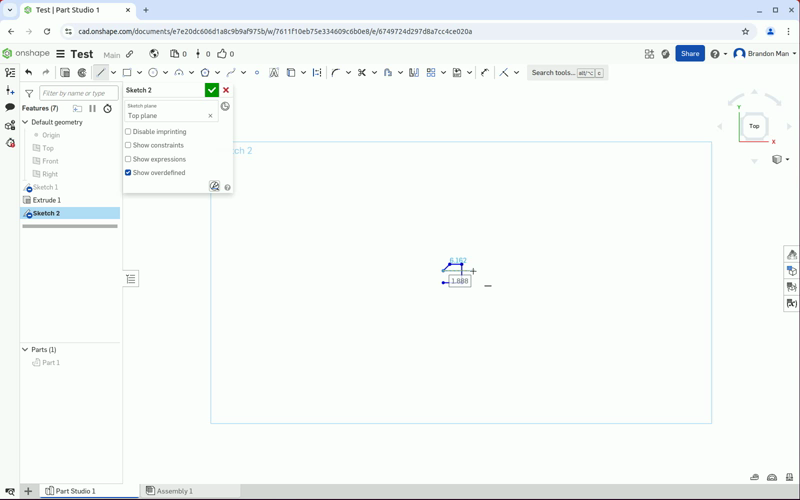
key_down(shift)
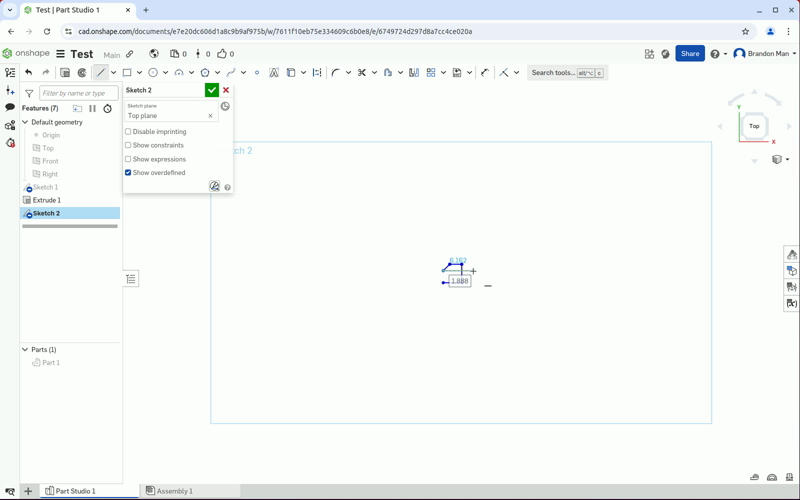
mouse_move(443, 282)
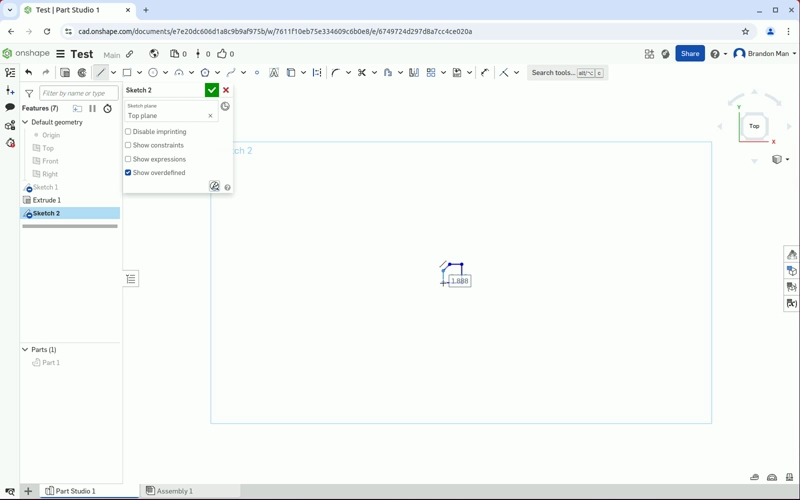
key_up(shift)
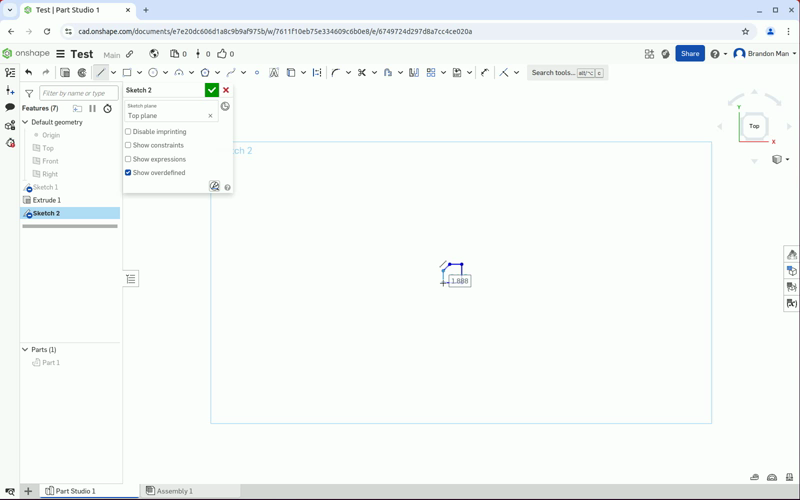
click(443, 282)
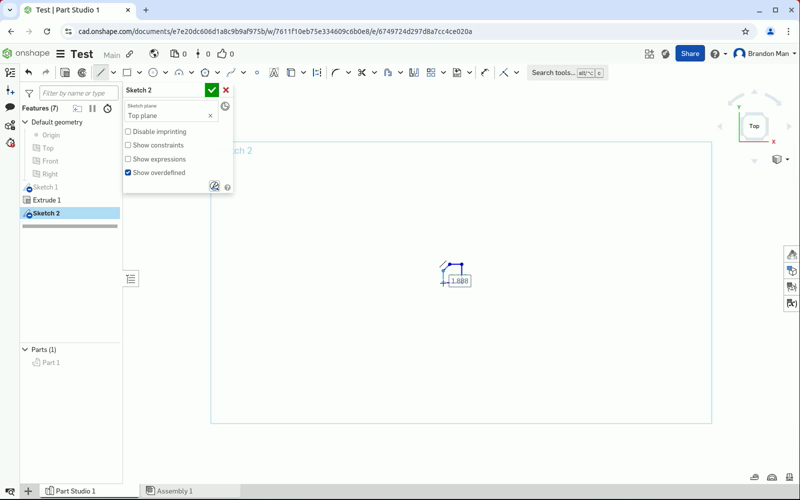
key(esc)
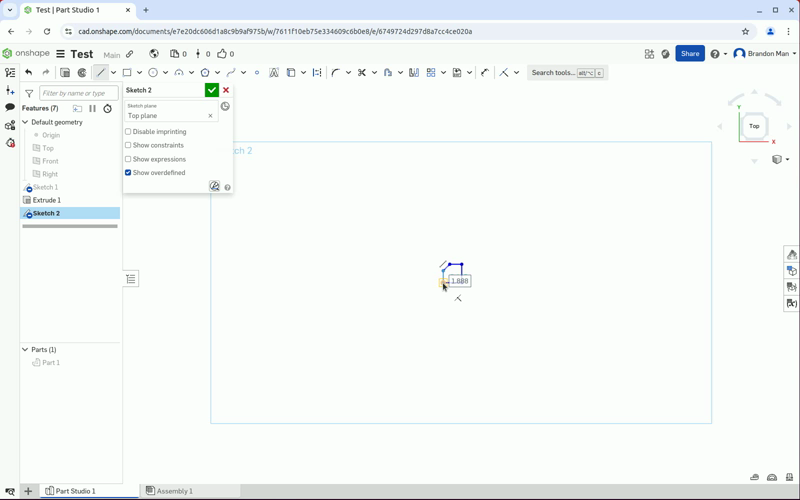
mouse_move(455, 267)
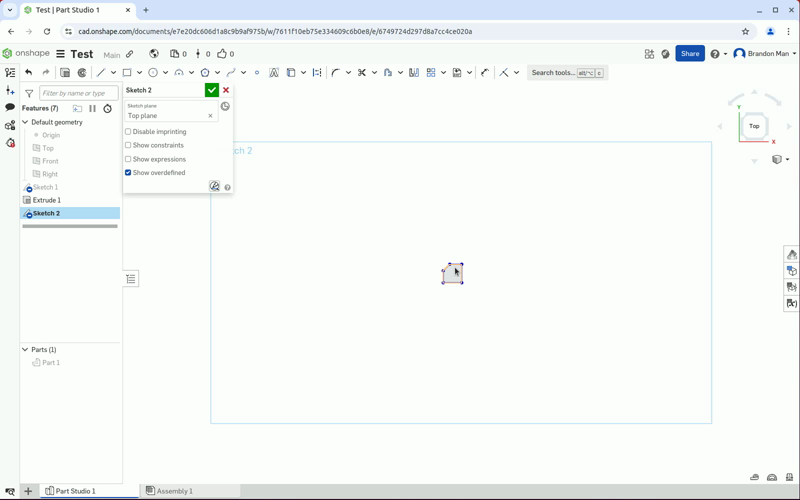
scroll(6)
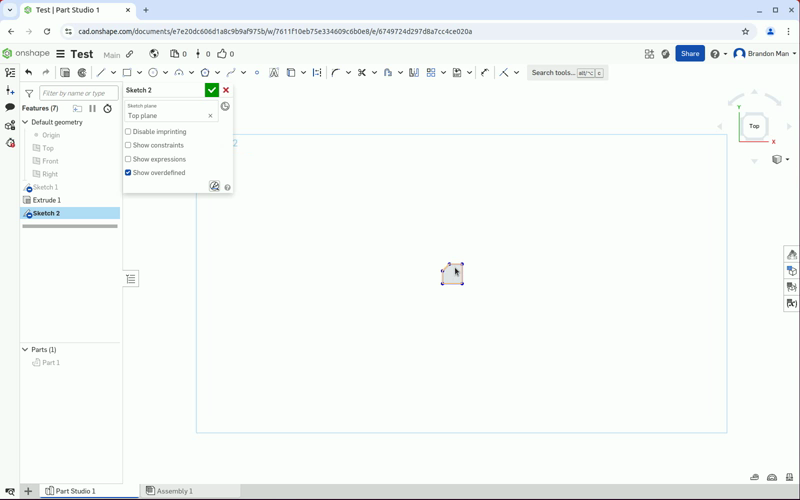
scroll(6)
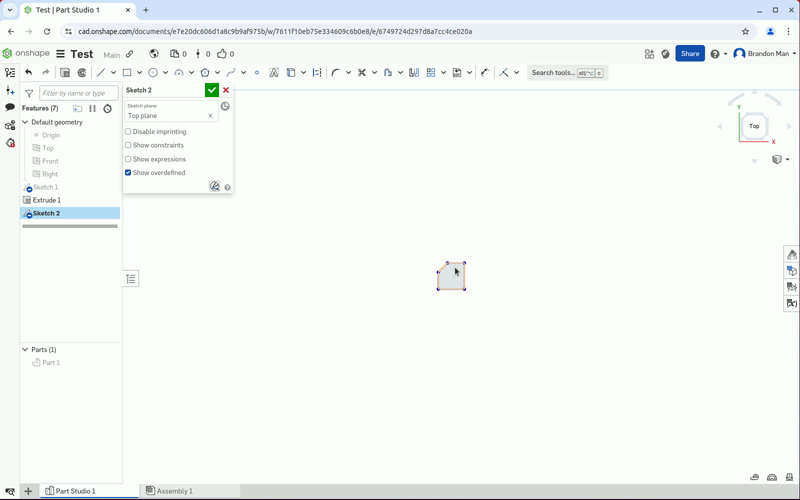
scroll(6)
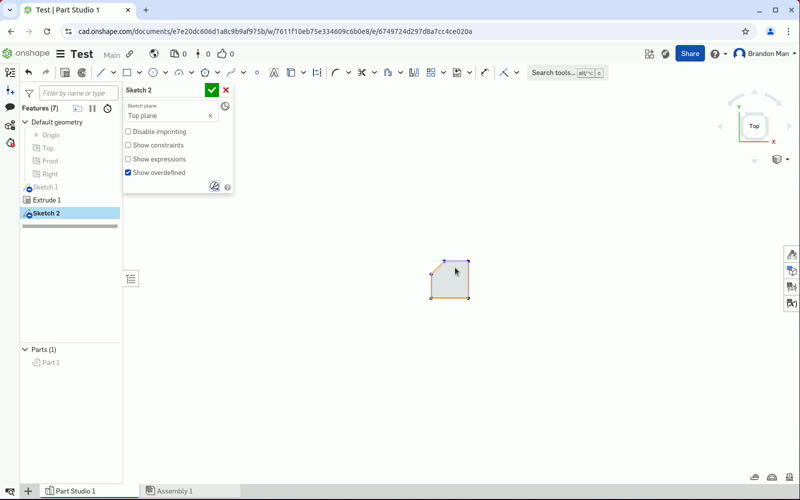
scroll(6)
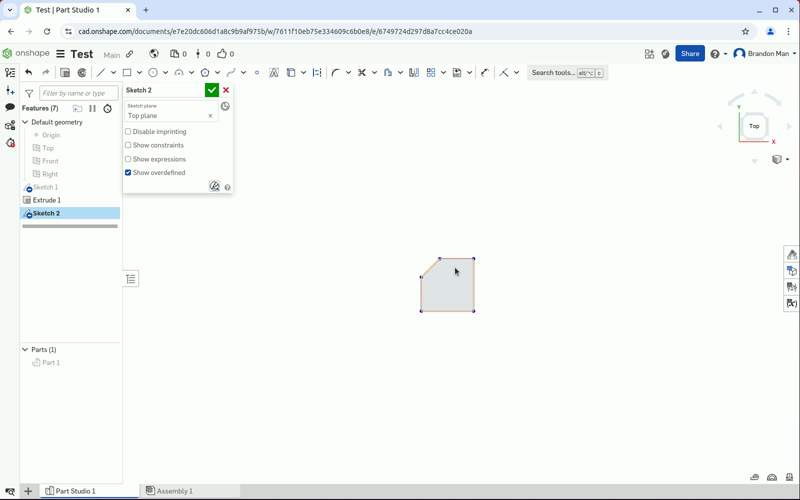
scroll(6)
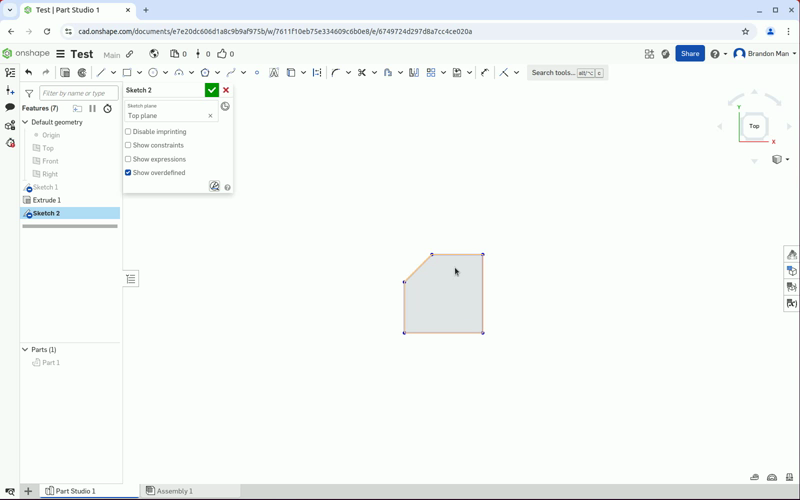
scroll(6)
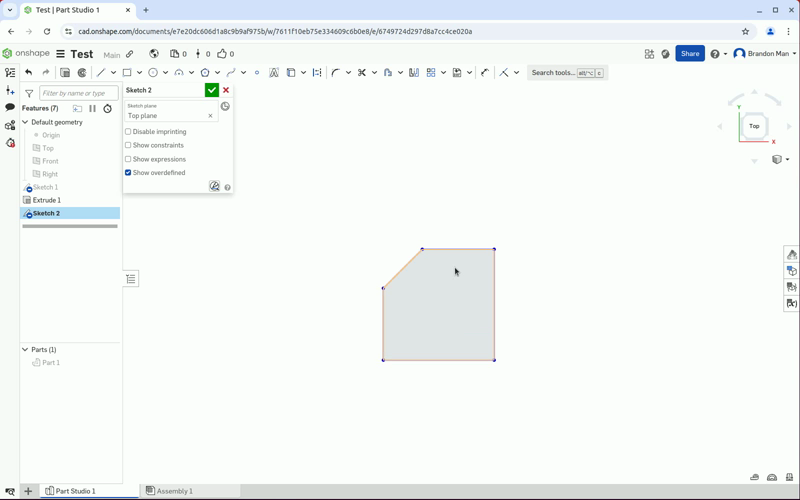
scroll(6)
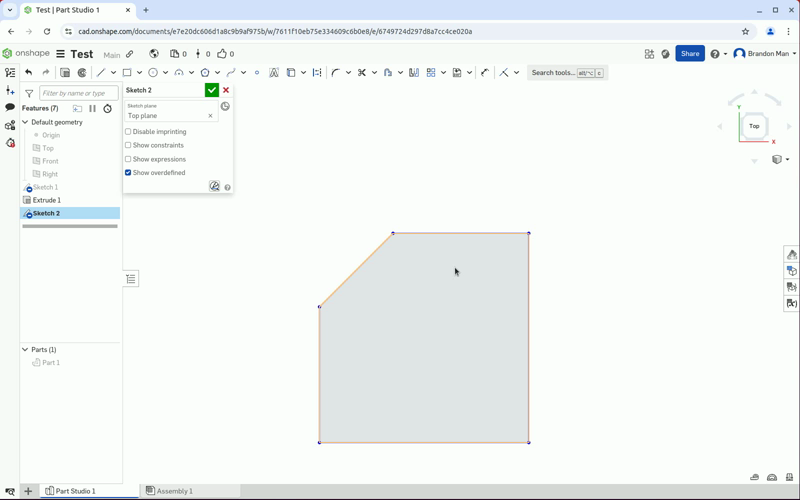
click(455, 267)
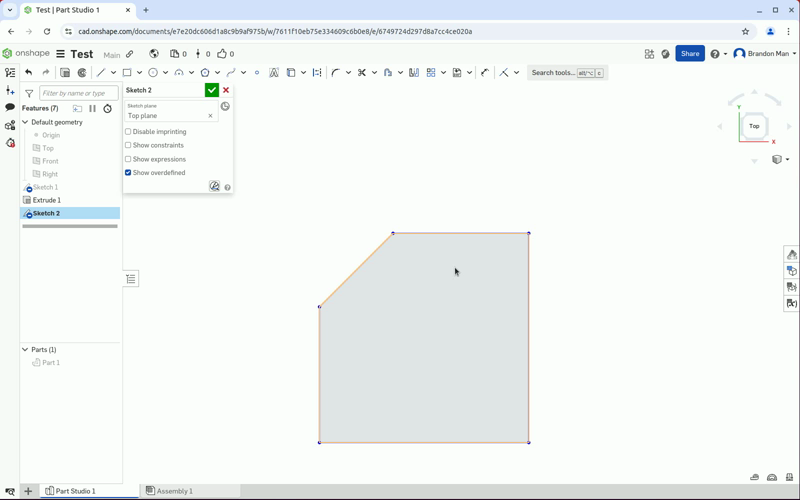
scroll(-6)
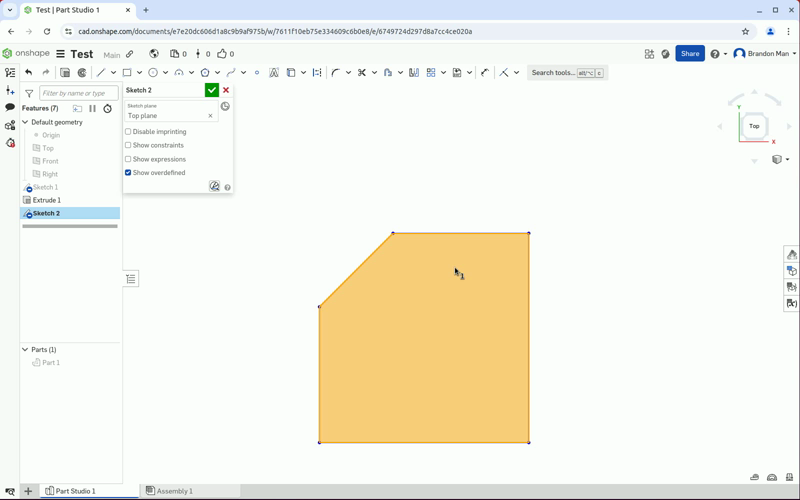
scroll(-6)
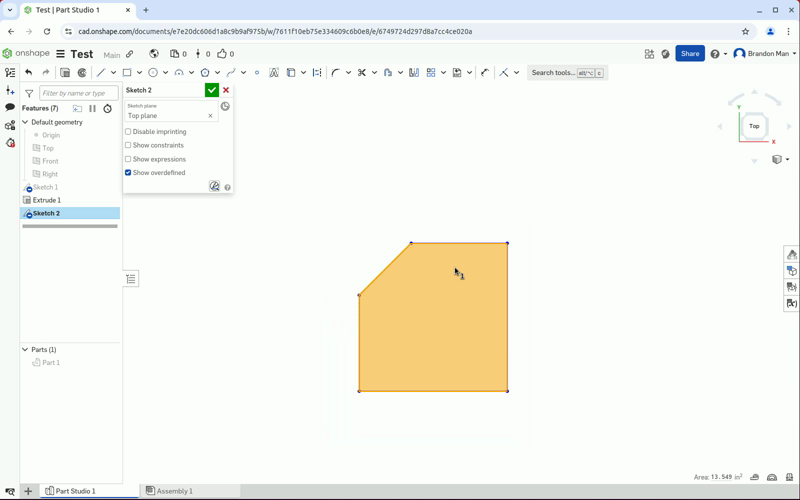
scroll(-6)
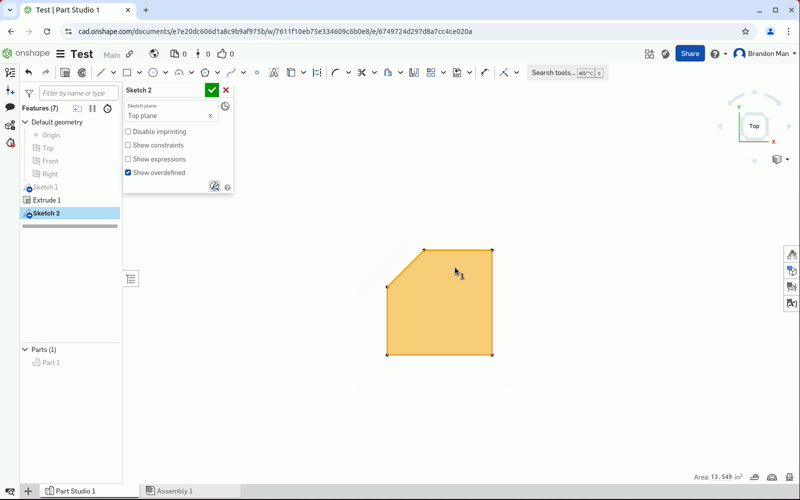
scroll(-6)
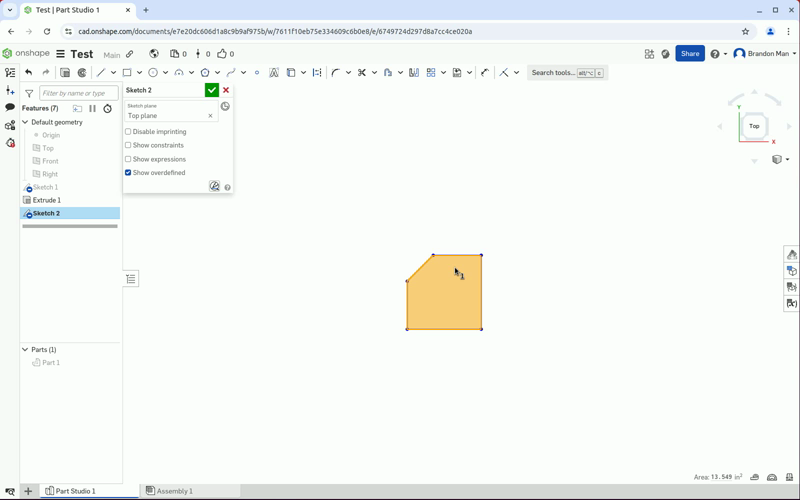
scroll(-6)
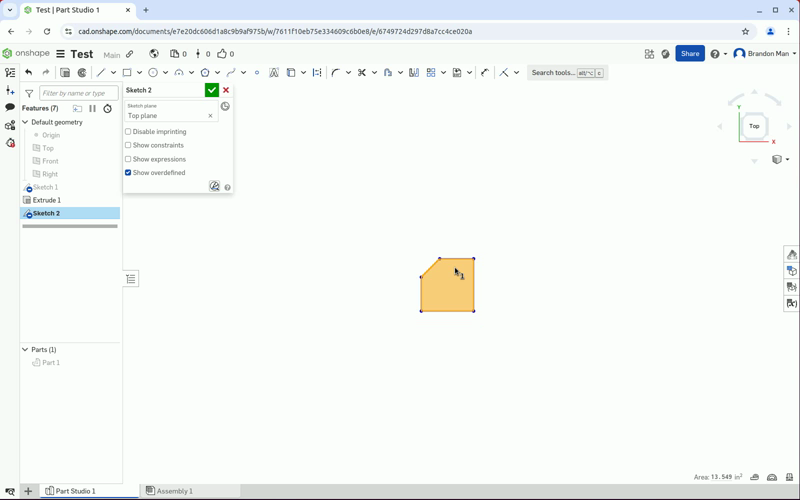
scroll(-6)
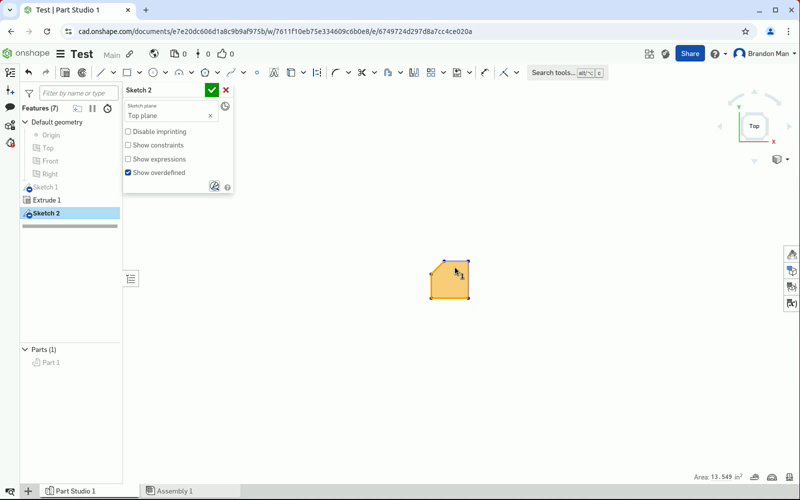
scroll(-6)
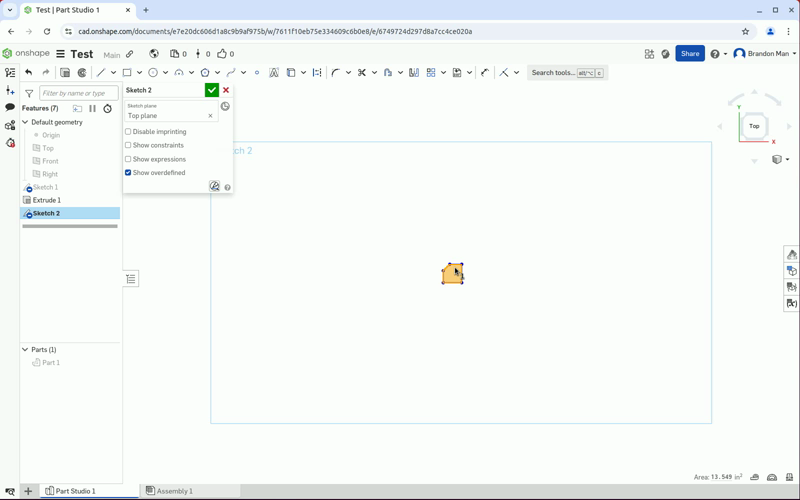
mouse_move(73, 352)
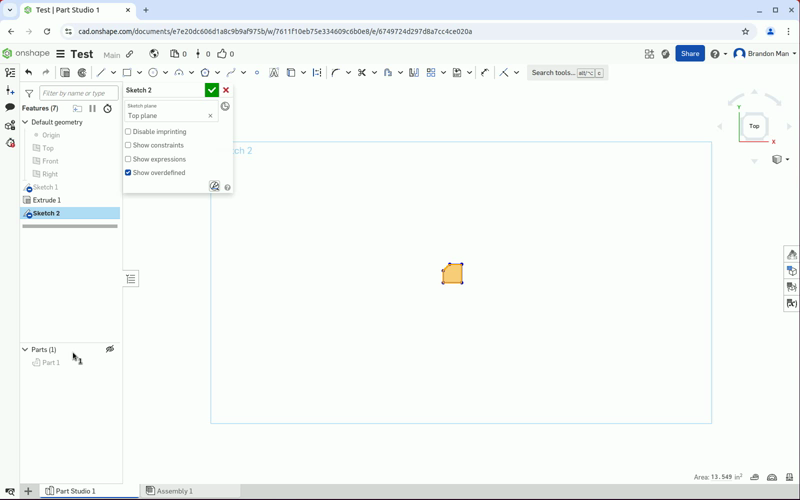
key(shift+y)
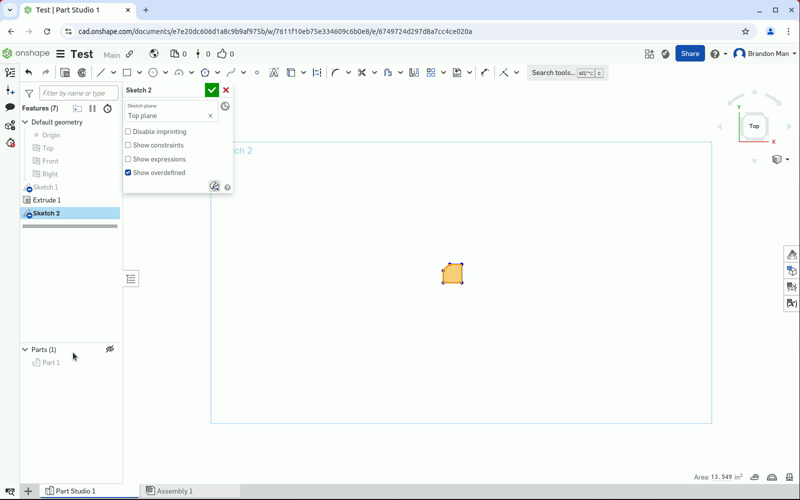
key(shift+e)
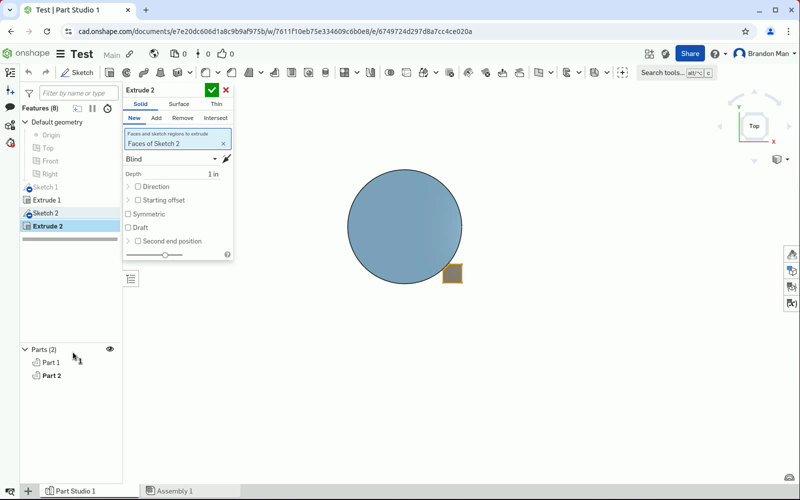
mouse_move(143, 106)
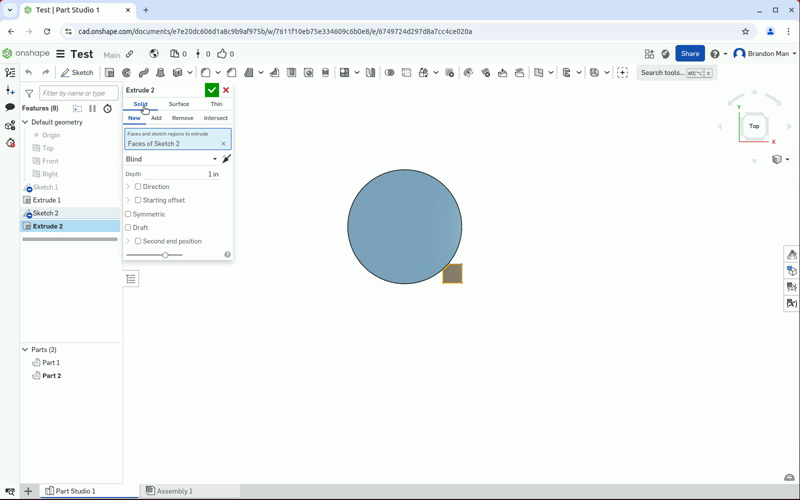
click(143, 106)
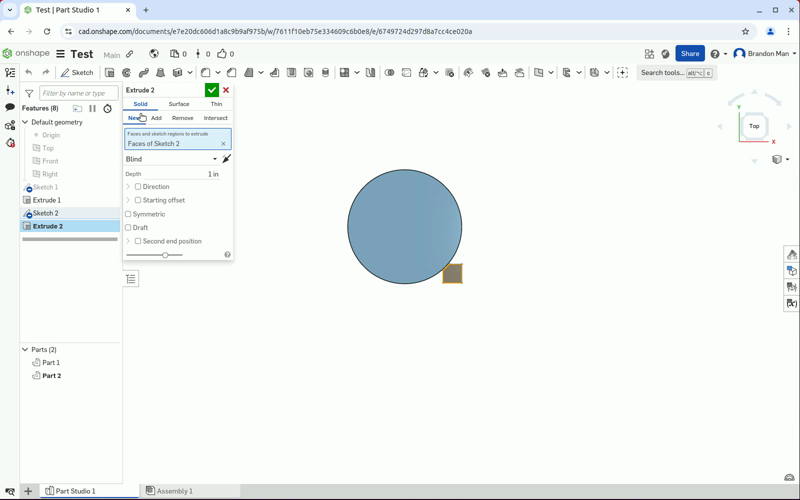
mouse_move(137, 120)
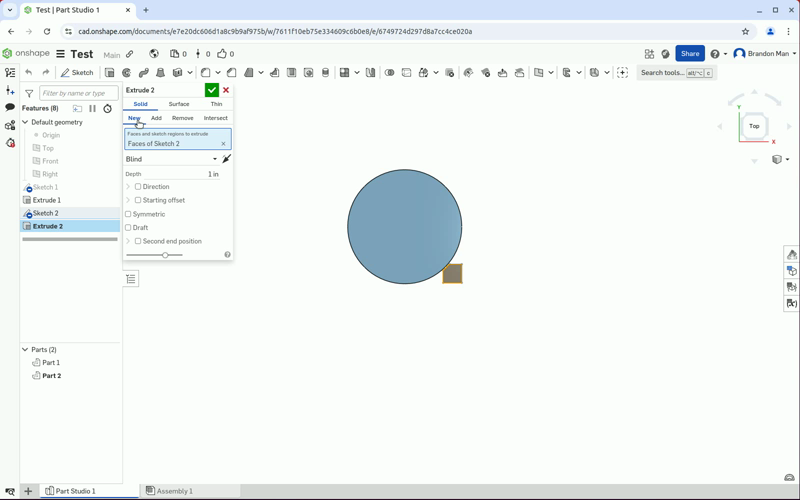
click(137, 120)
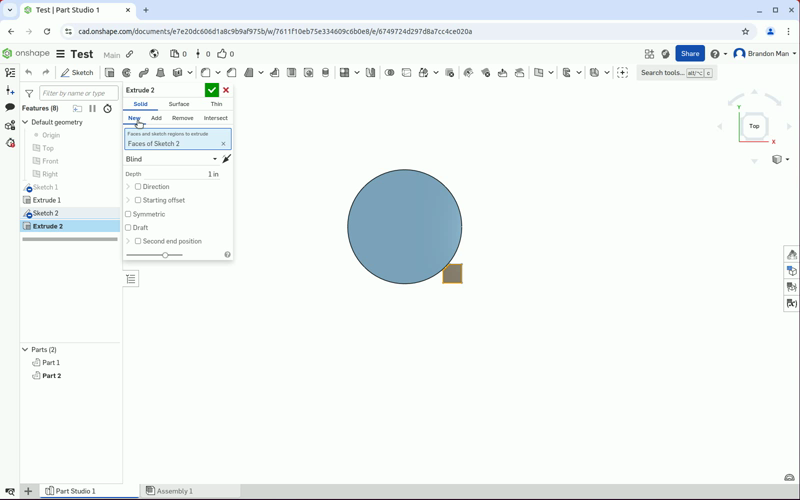
key(tab, 4)
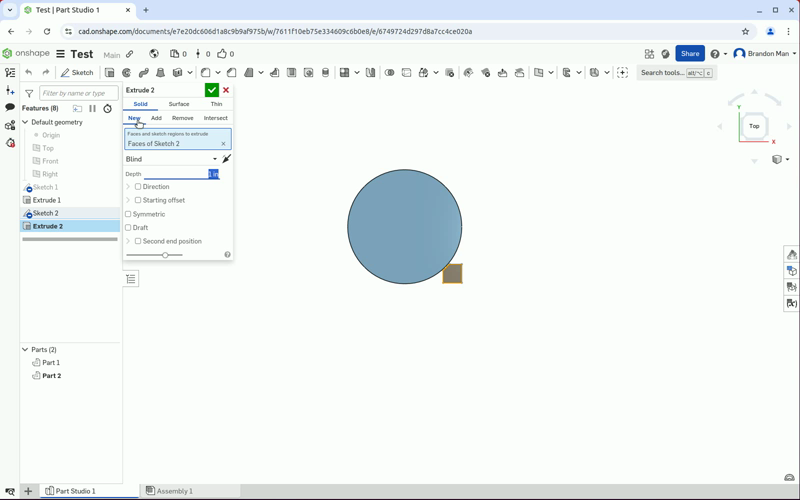
text(0.962)
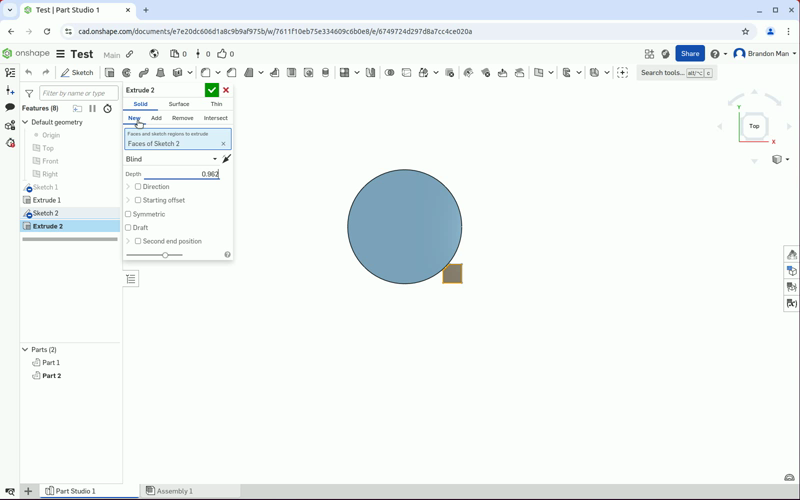
key(tab, 3)
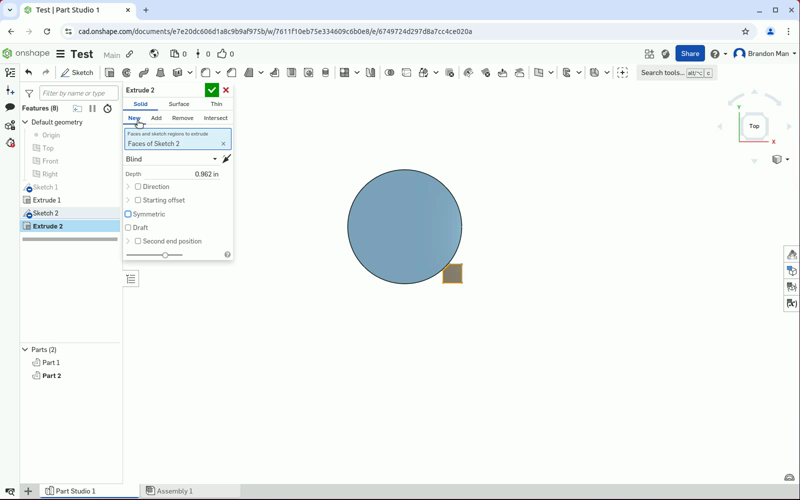
key(space)
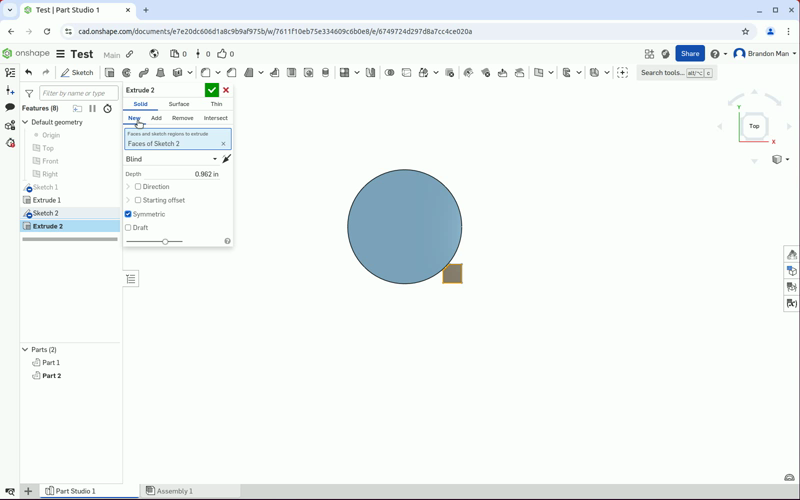
key(enter)
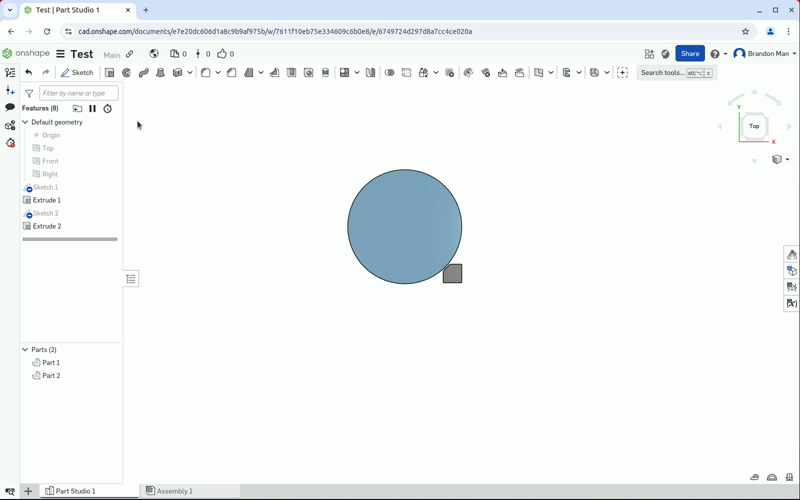
key(shift+h)
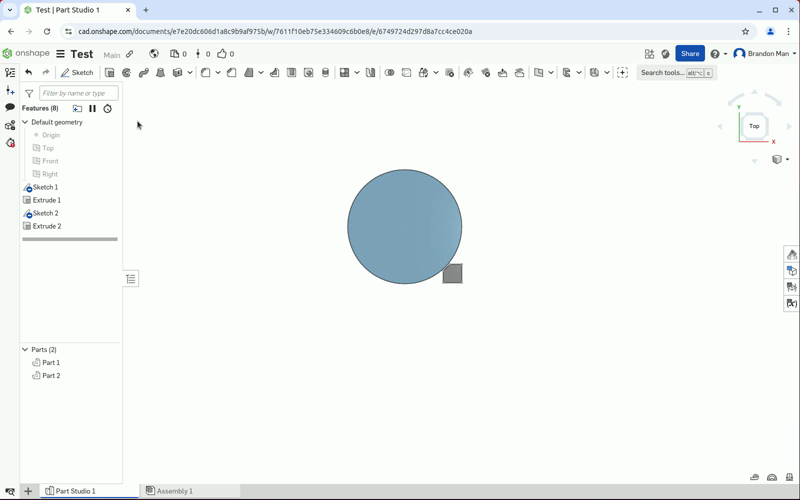
key(shift+h)
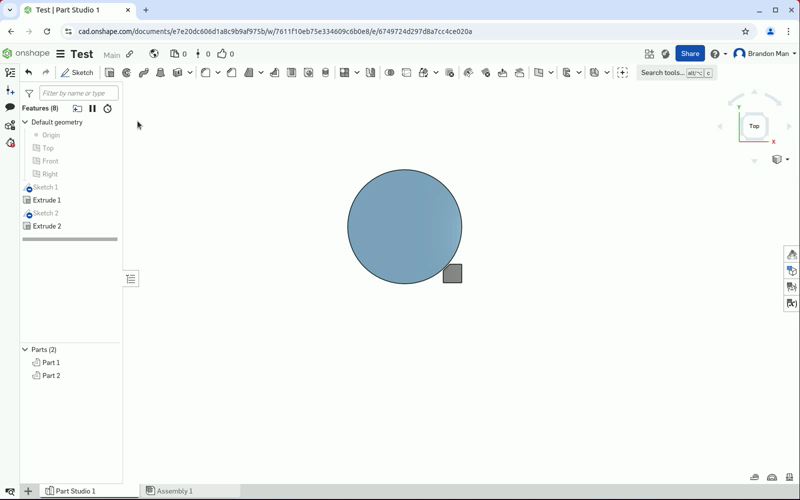
mouse_move(73, 189)
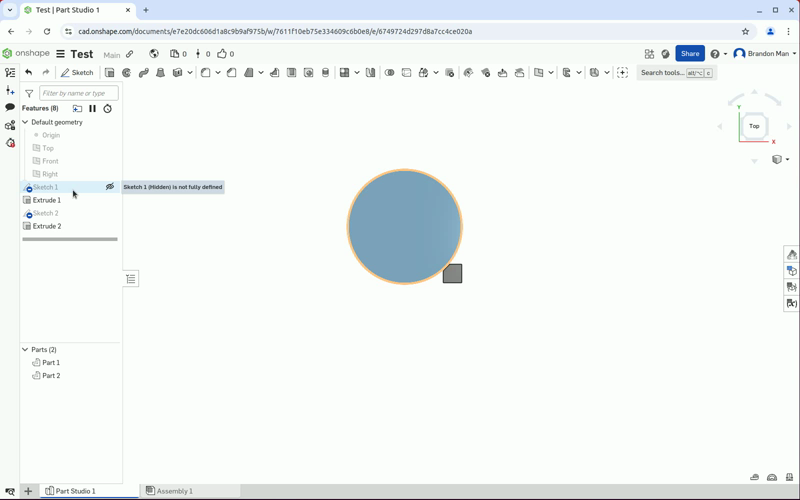
click(73, 189)
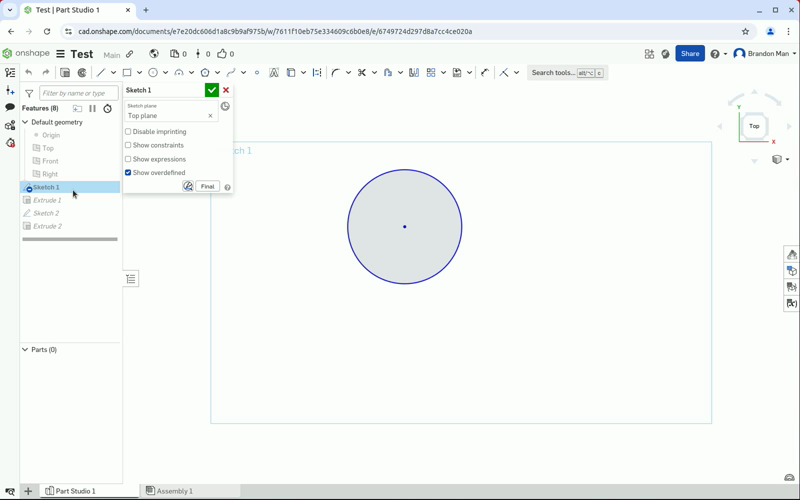
mouse_move(229, 92)
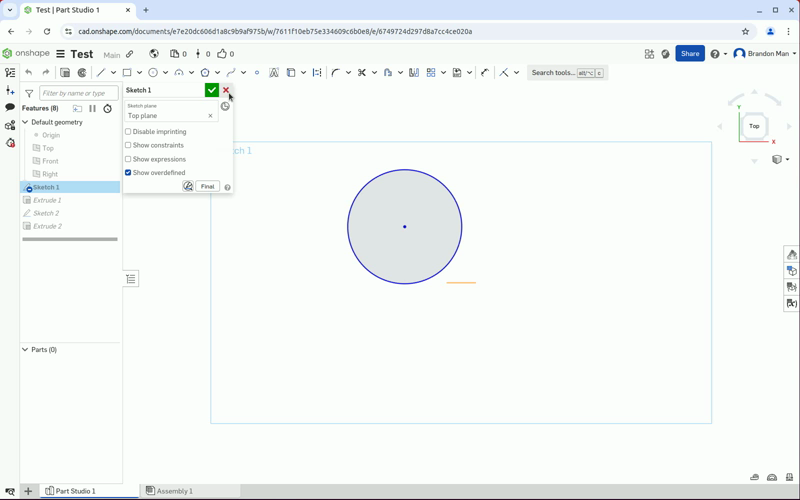
click(229, 92)
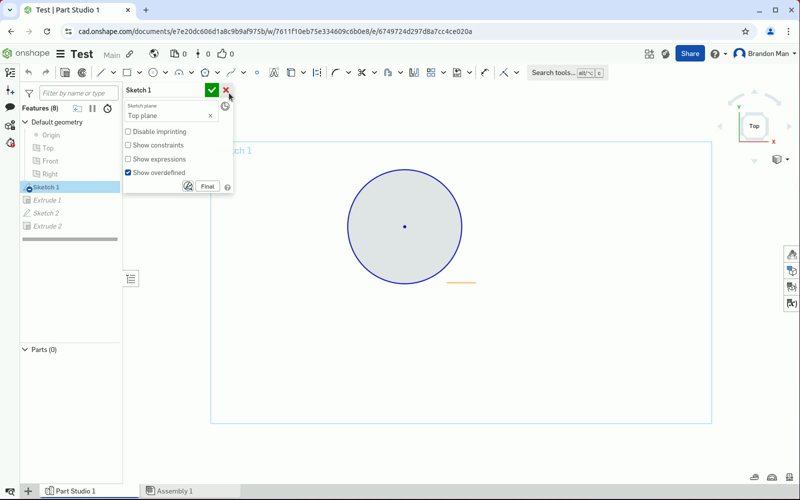
key(shift+s)
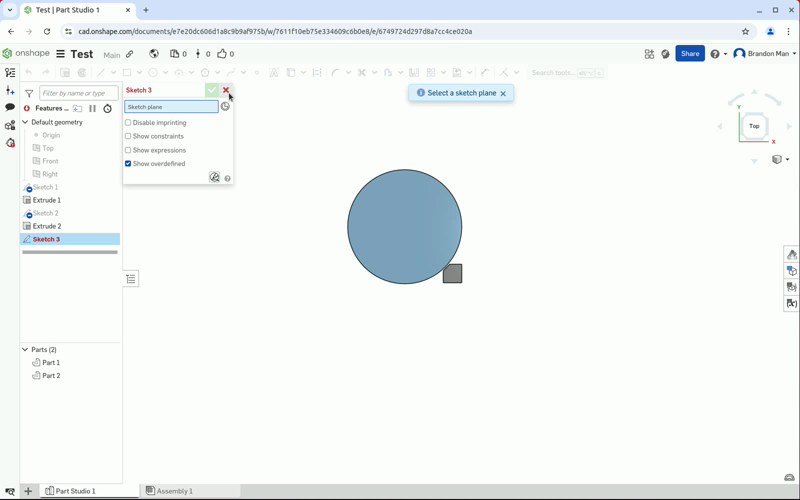
mouse_move(73, 150)
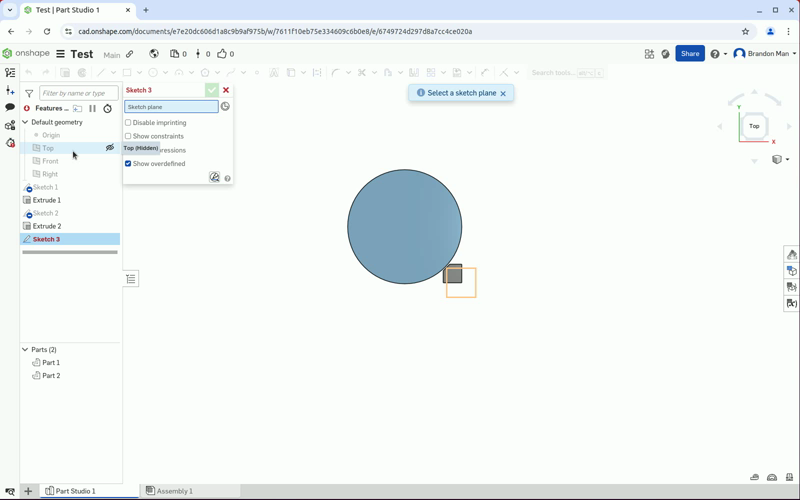
click(73, 150)
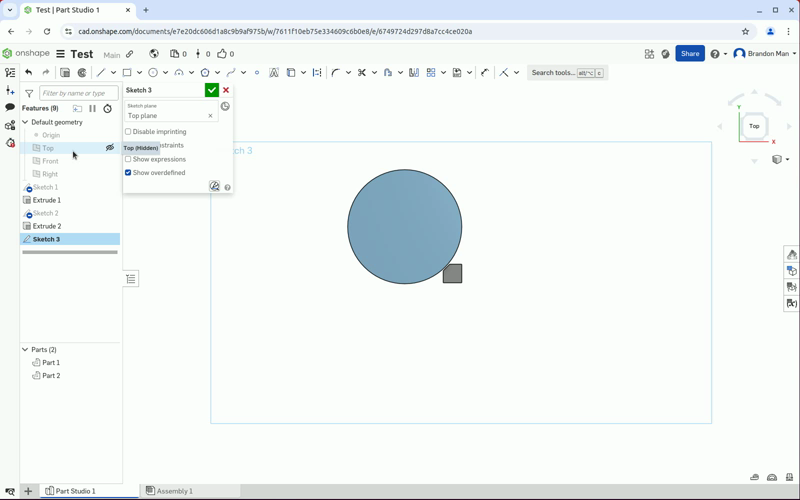
mouse_move(73, 352)
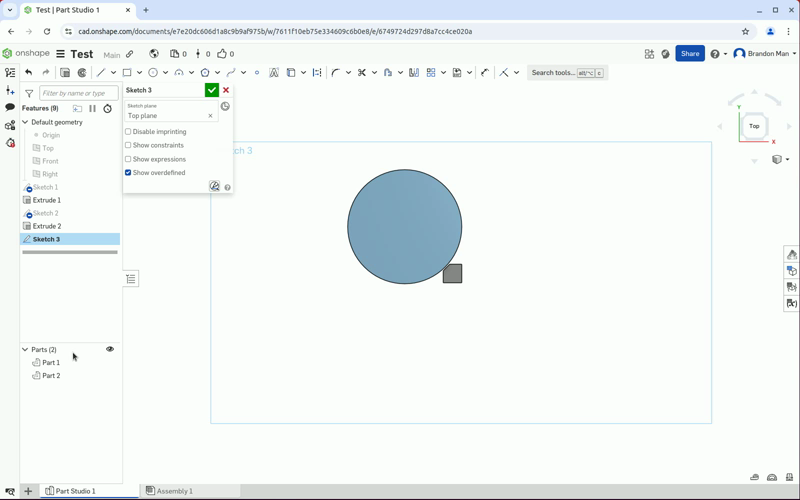
key(y)
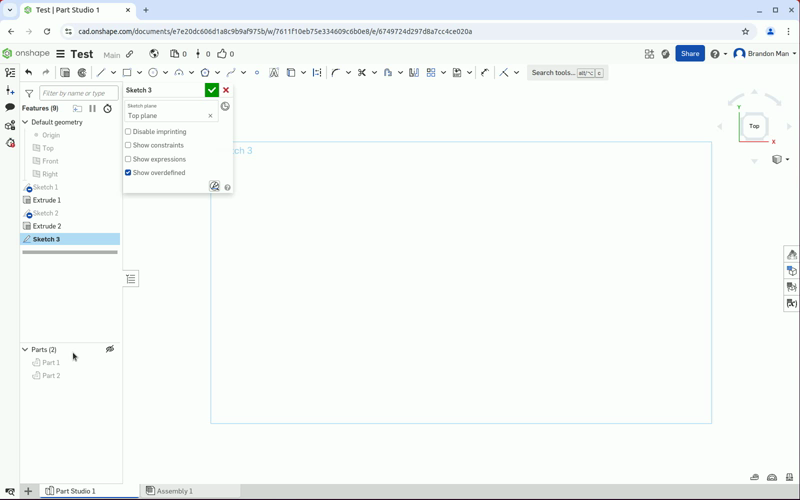
key(l)
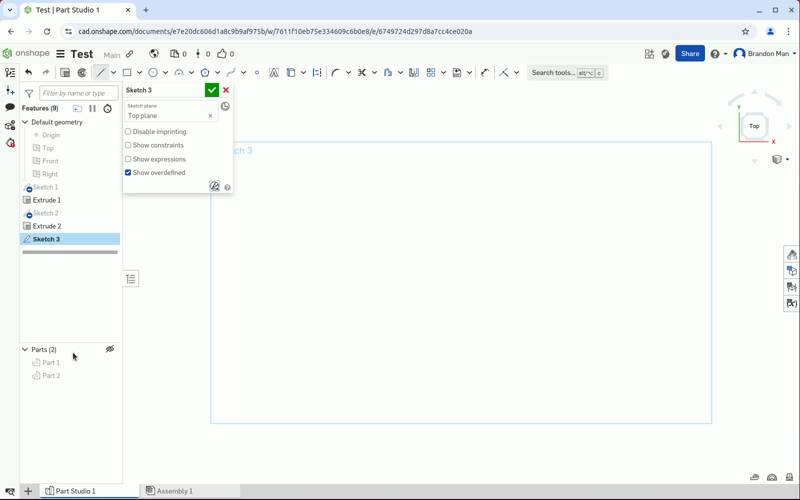
key_down(shift)
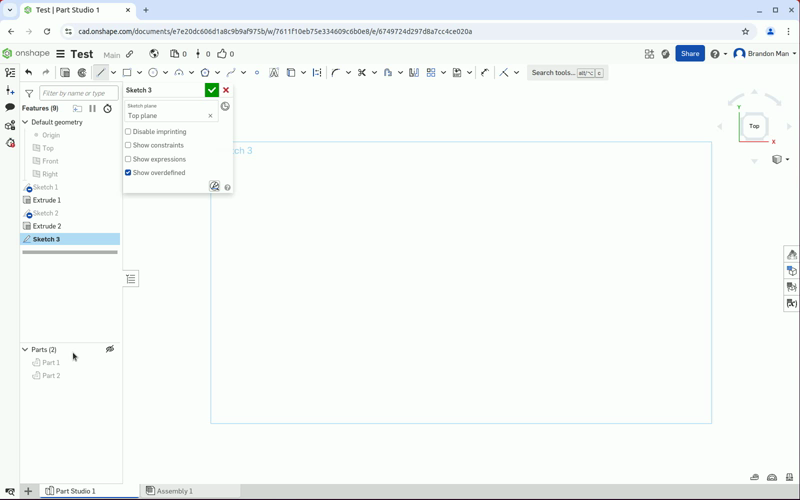
mouse_move(418, 282)
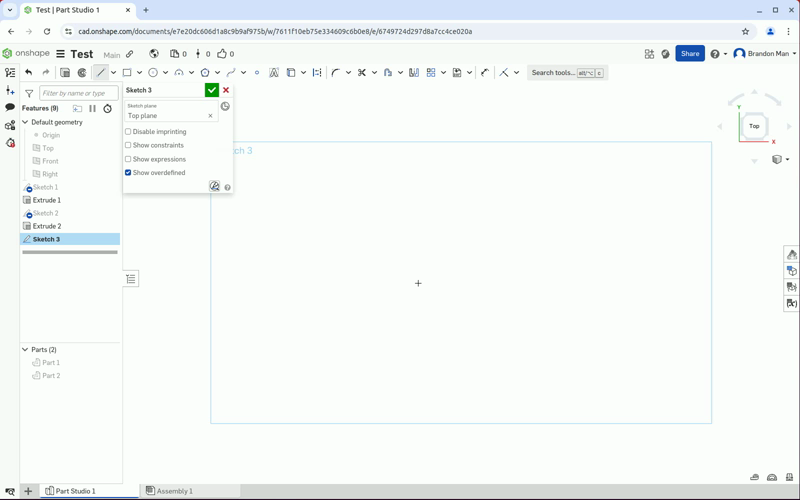
click(418, 282)
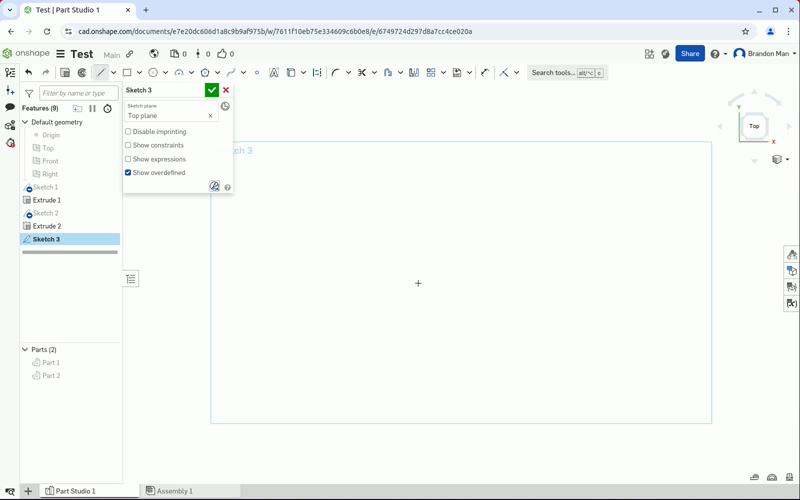
key_up(shift)
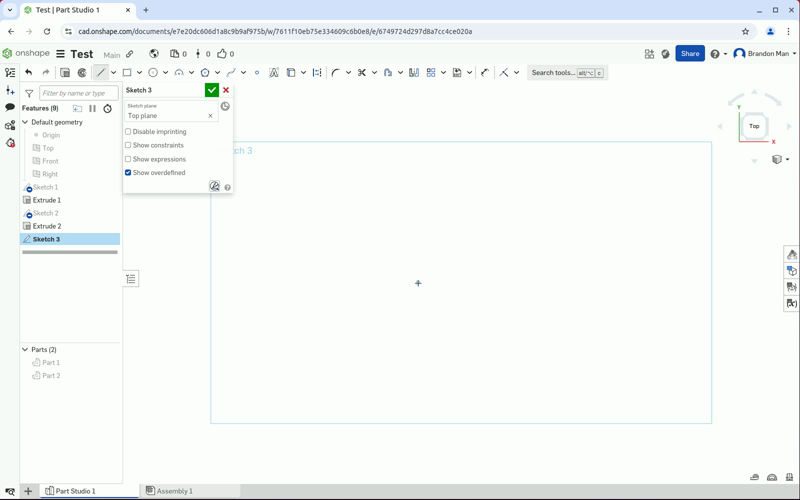
key_down(shift)
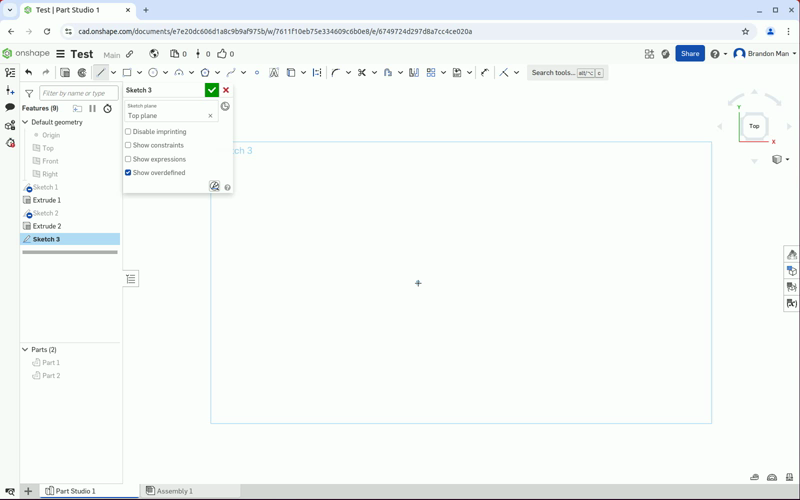
mouse_move(448, 282)
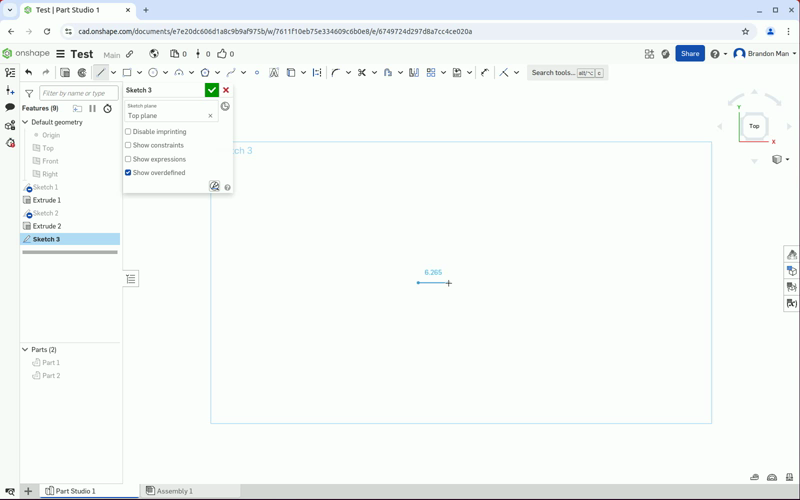
mouse_move(444, 282)
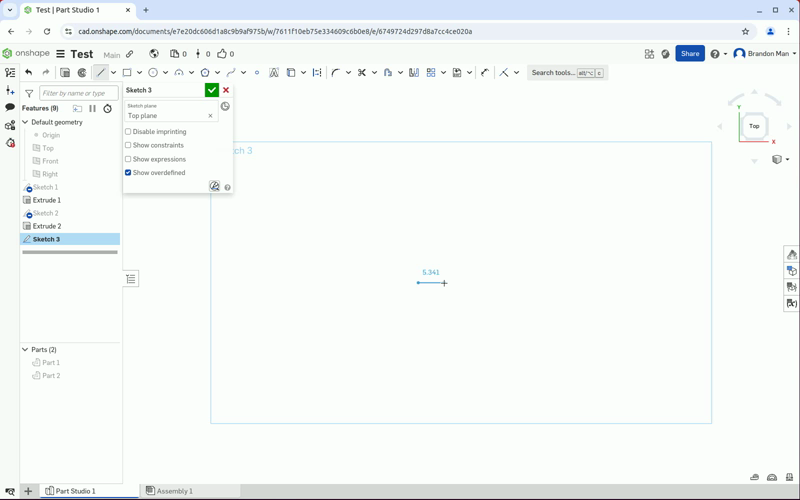
click(444, 282)
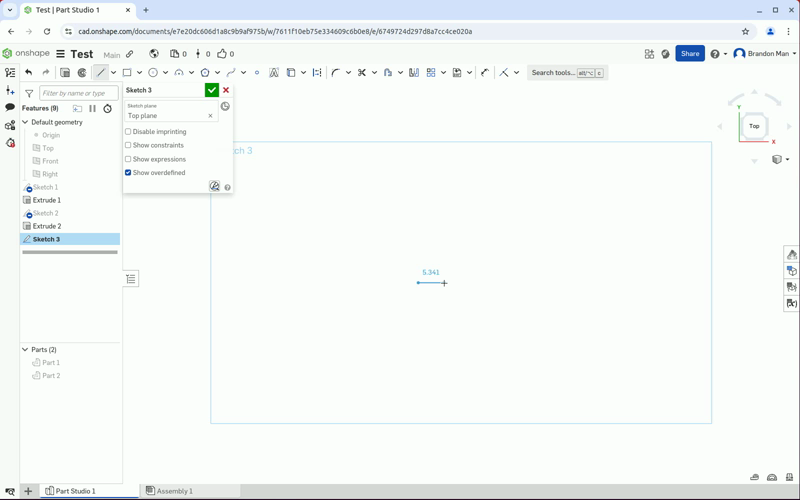
key_up(shift)
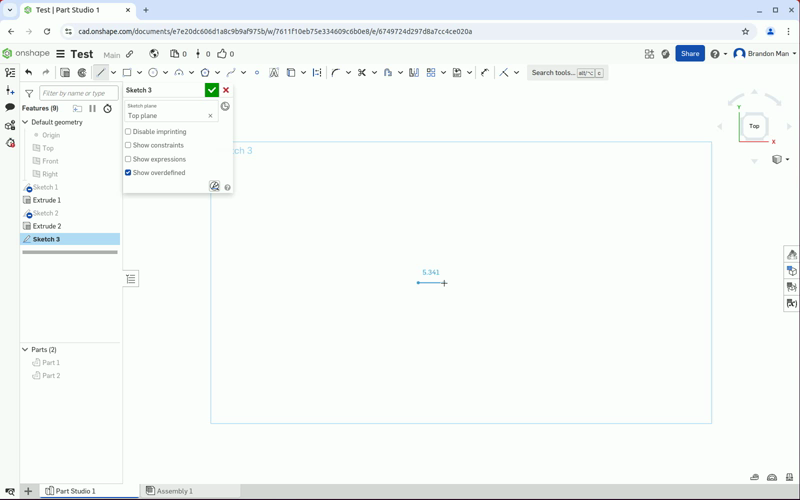
key_down(shift)
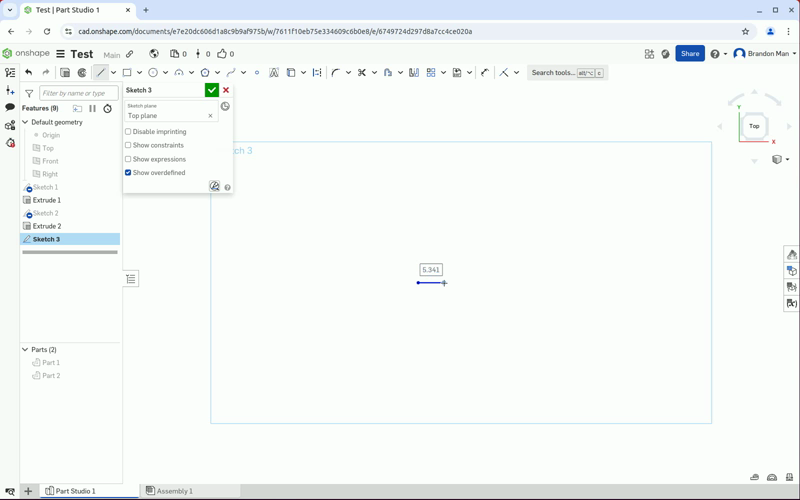
mouse_move(474, 282)
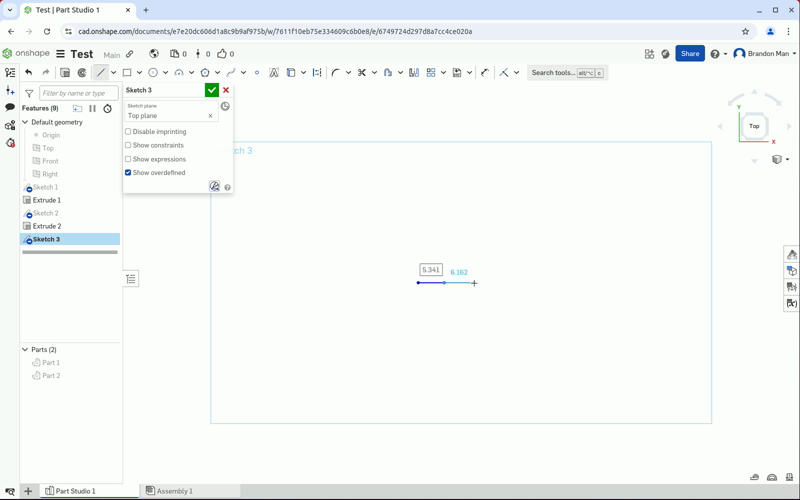
mouse_move(444, 269)
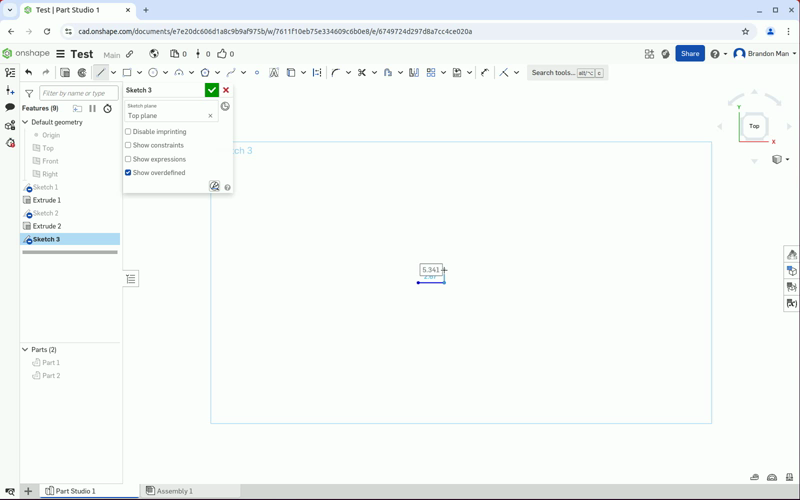
click(444, 269)
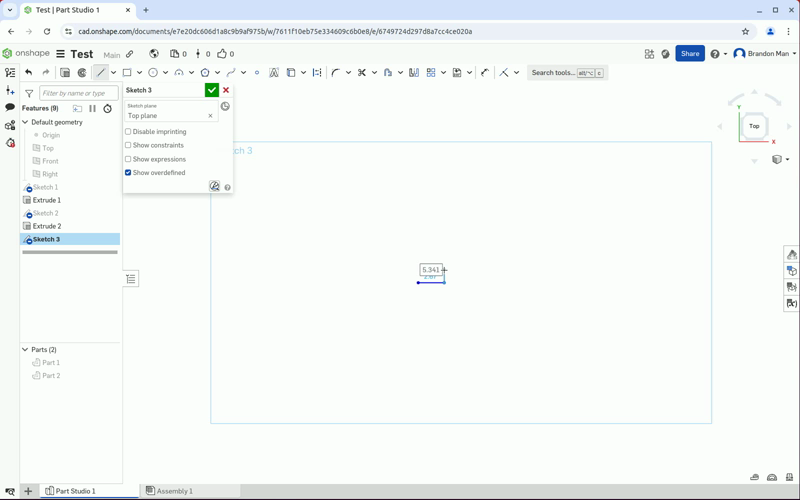
key_up(shift)
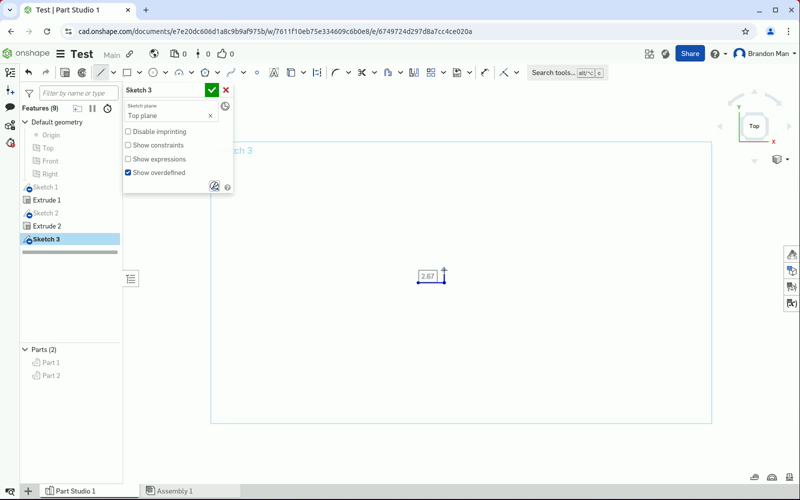
key(esc)
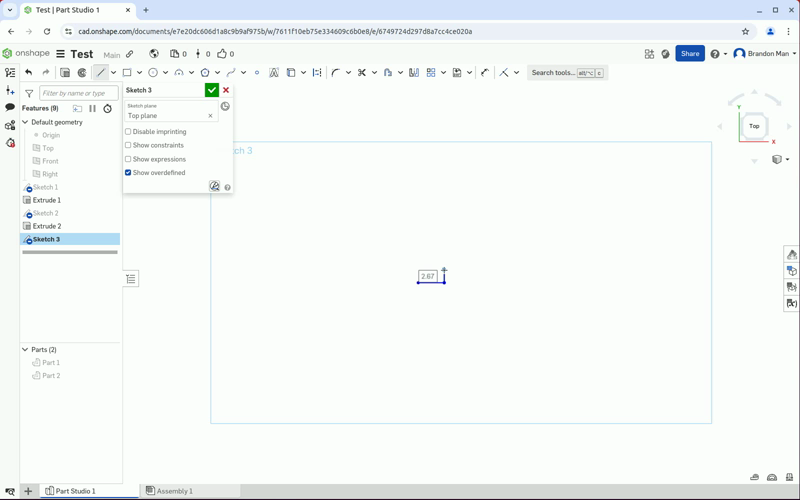
key(a)
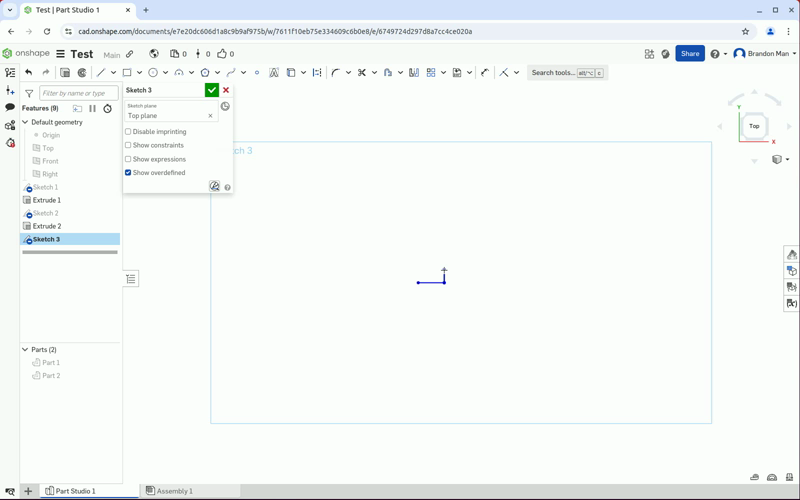
mouse_move(444, 269)
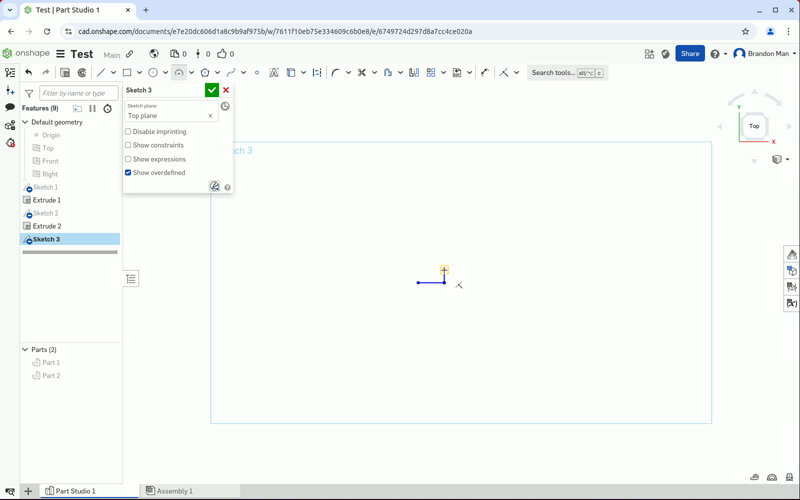
click(444, 269)
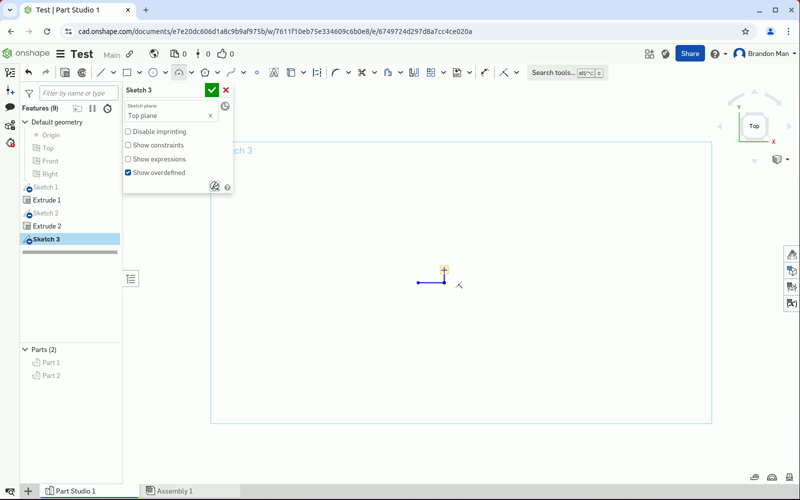
mouse_move(418, 282)
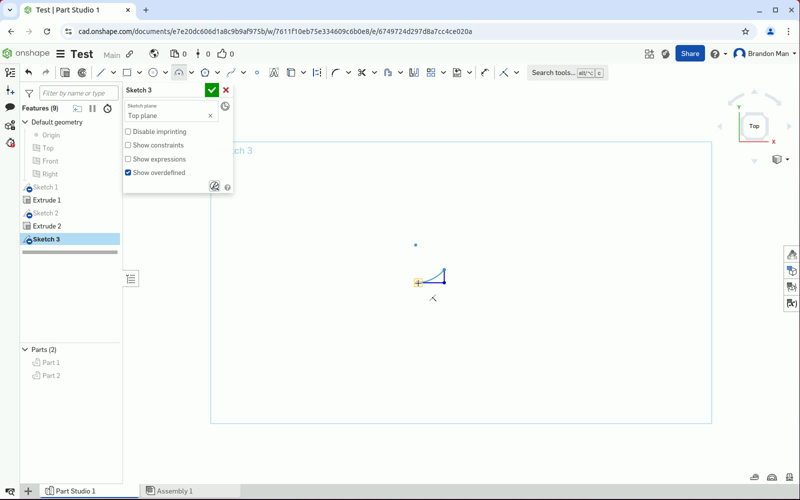
click(418, 282)
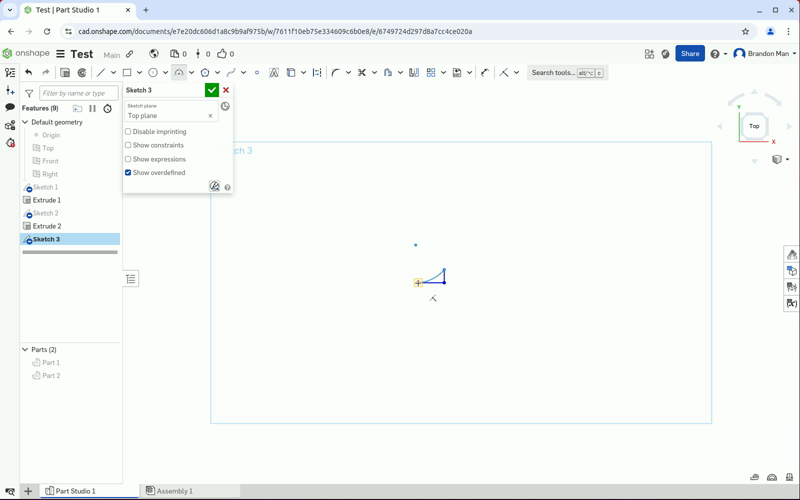
key_down(shift)
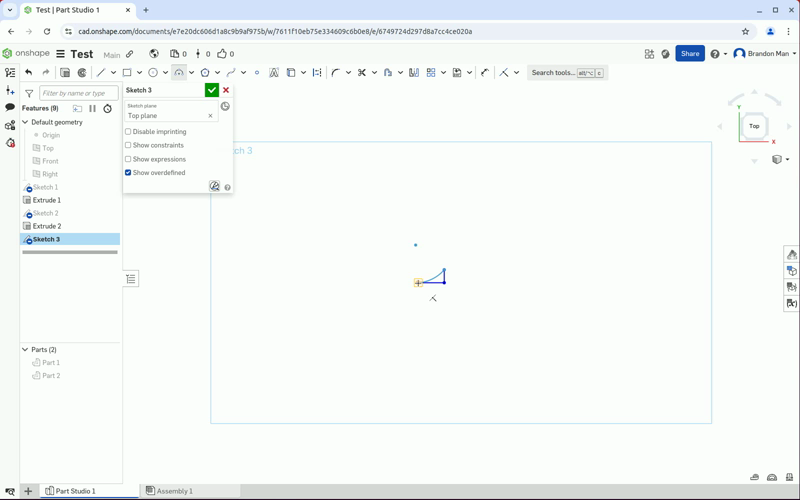
mouse_move(432, 277)
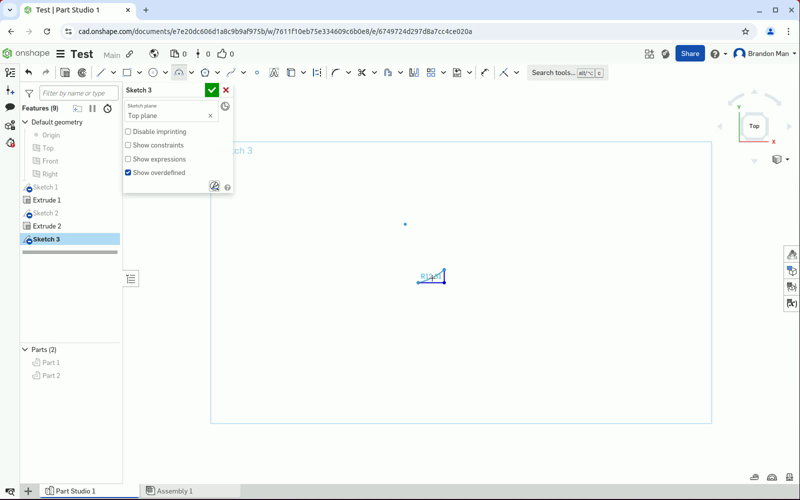
click(432, 277)
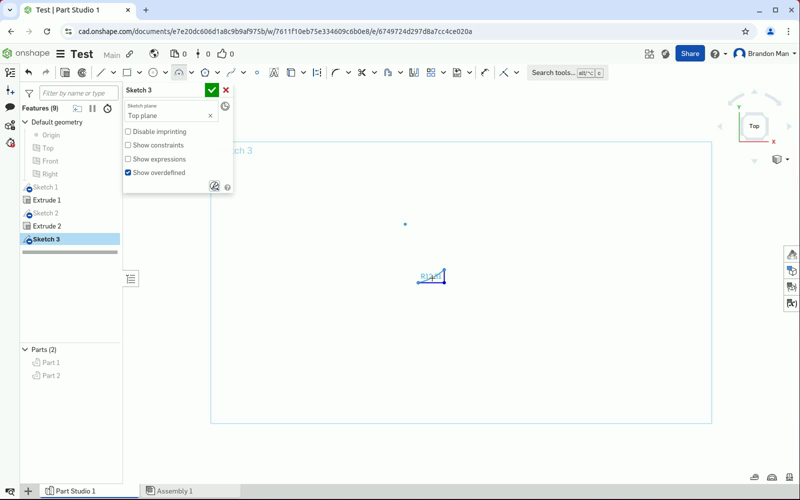
key_up(shift)
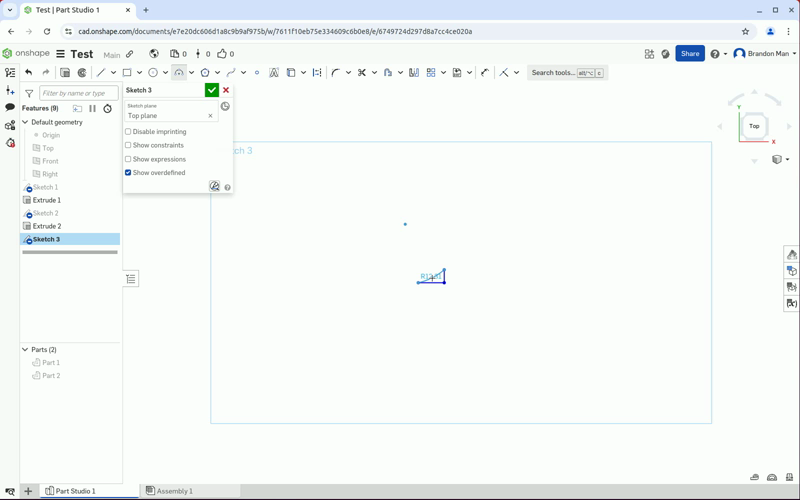
key(esc)
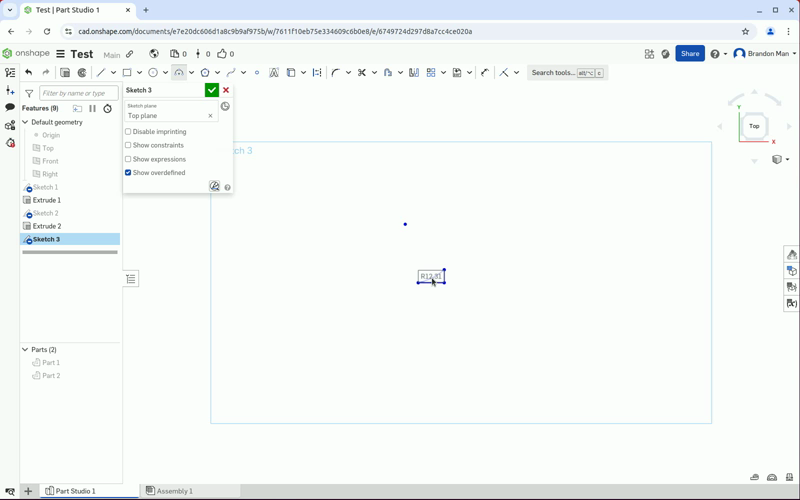
mouse_move(441, 275)
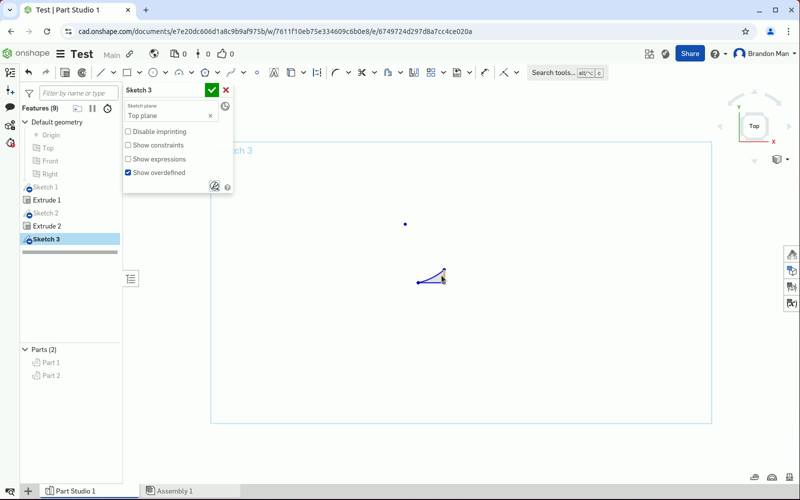
scroll(6)
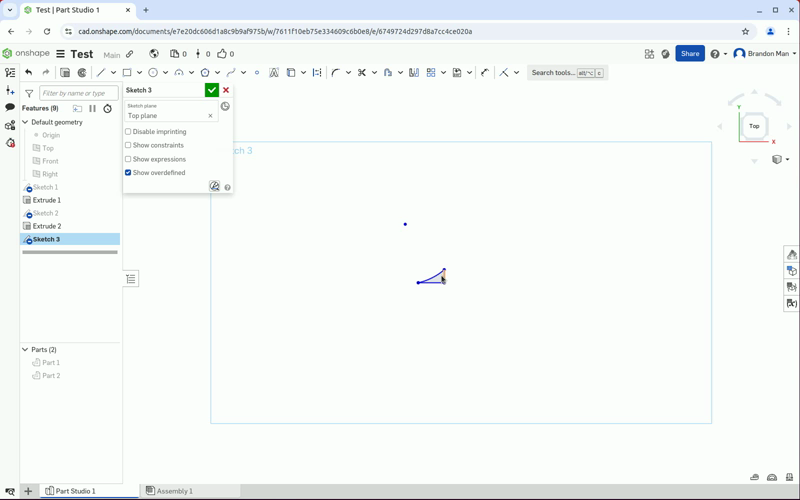
scroll(6)
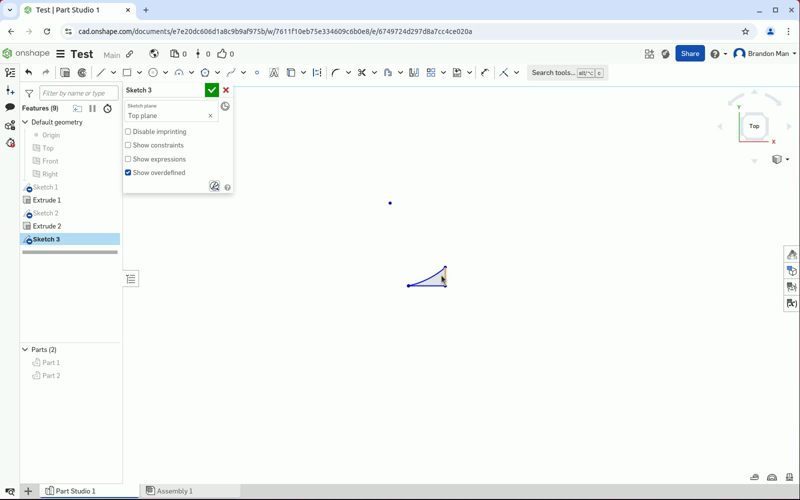
scroll(6)
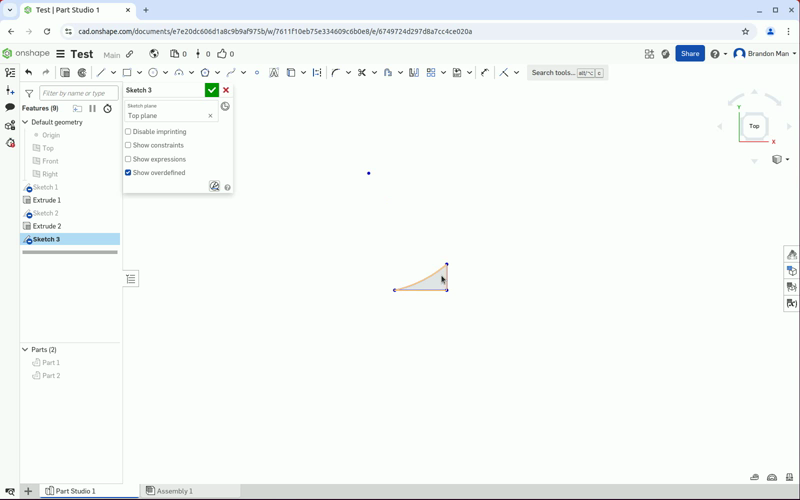
scroll(6)
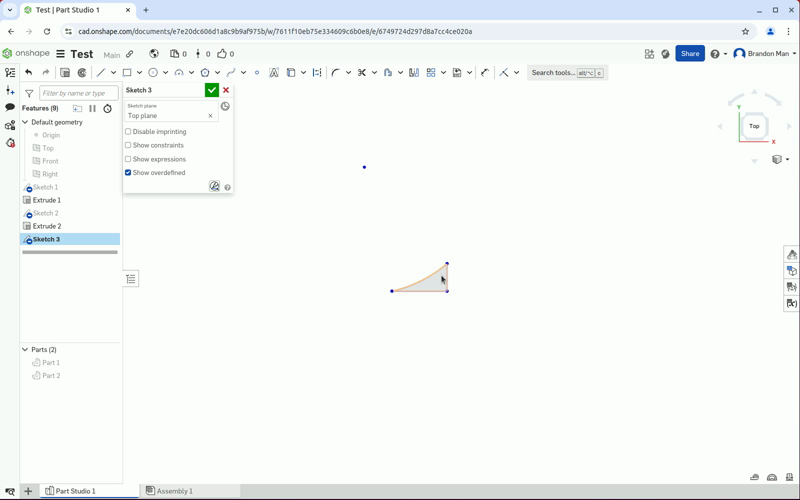
scroll(6)
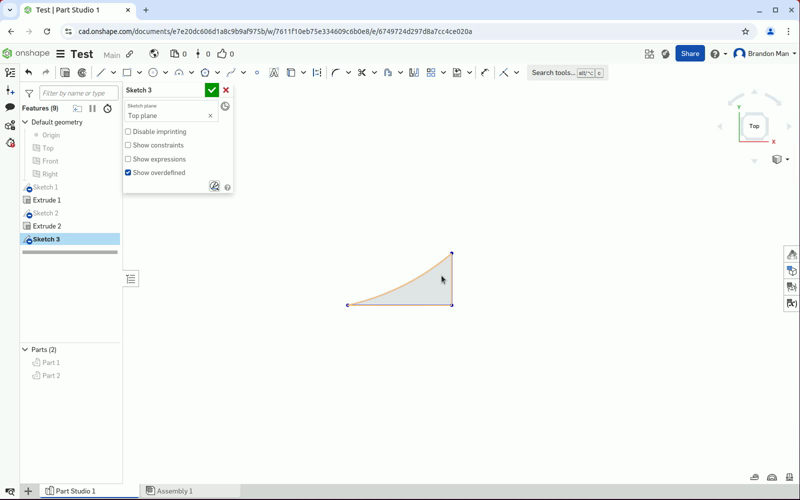
scroll(6)
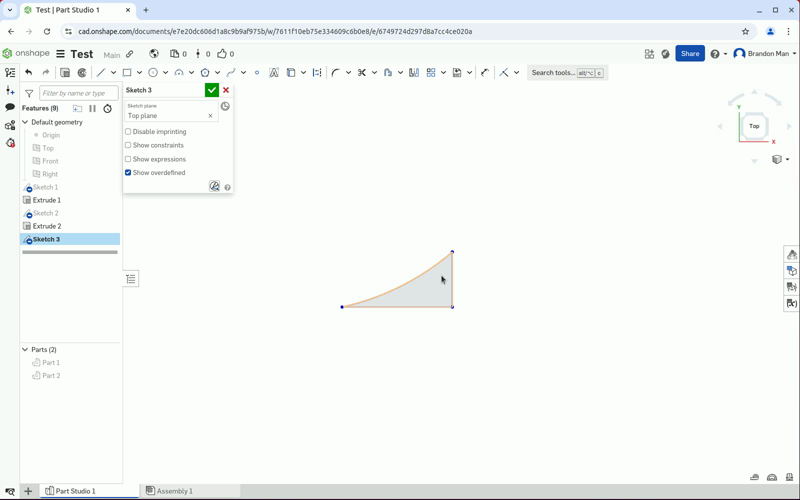
scroll(6)
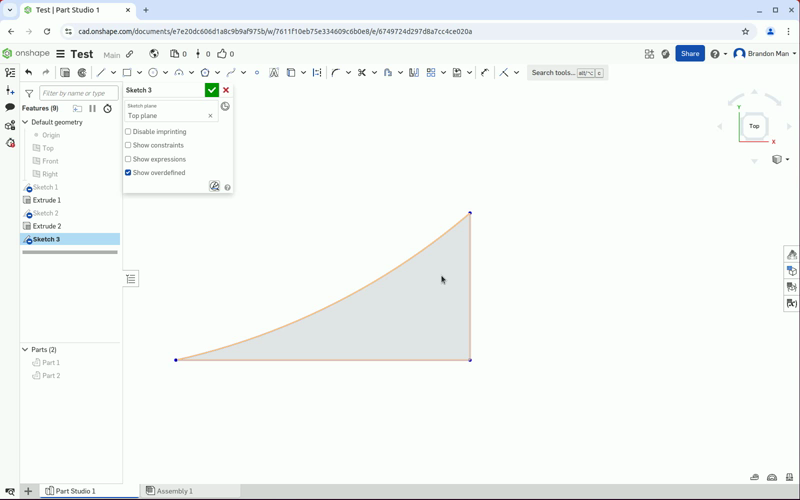
click(441, 275)
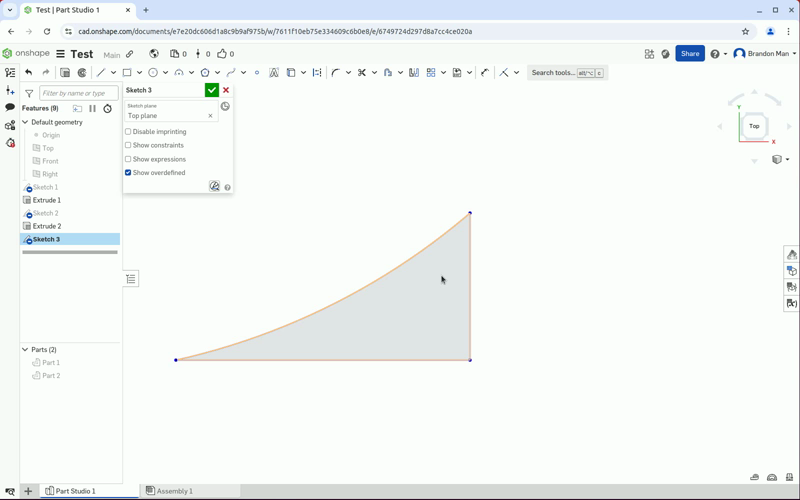
scroll(-6)
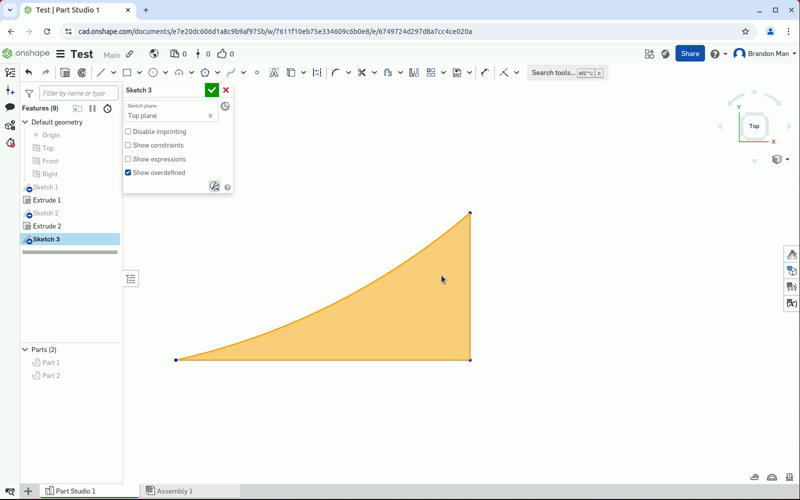
scroll(-6)
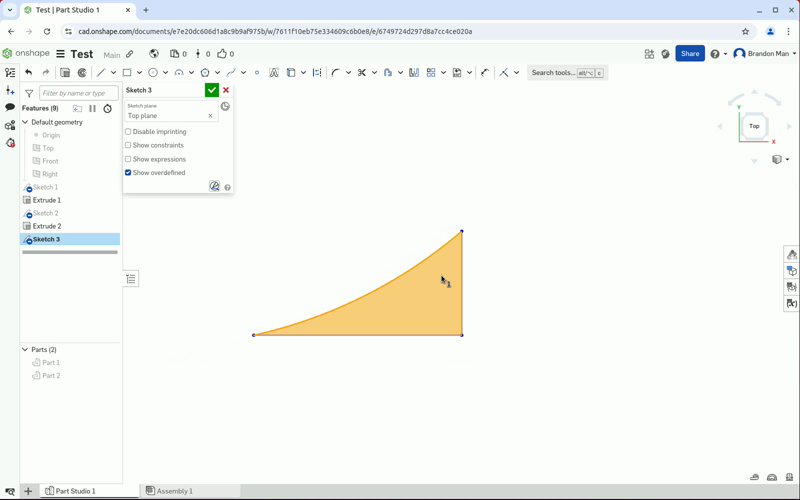
scroll(-6)
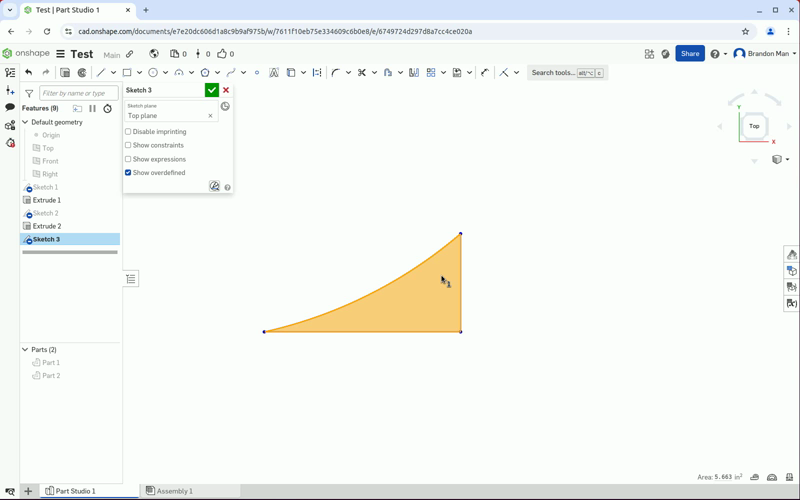
scroll(-6)
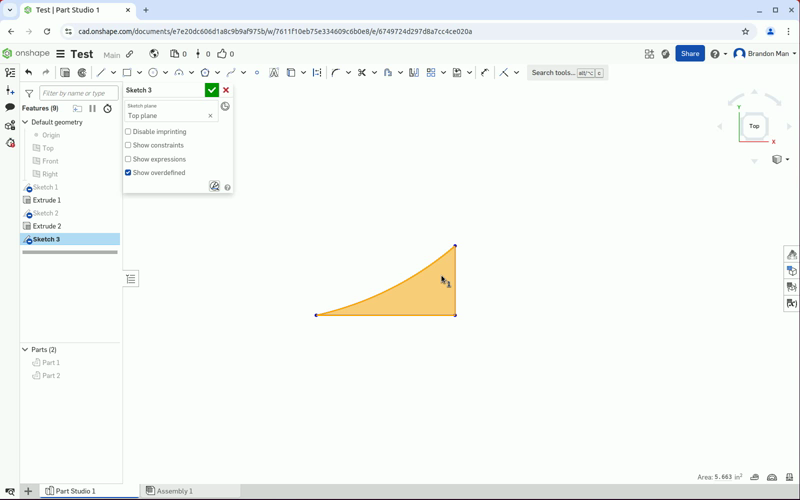
scroll(-6)
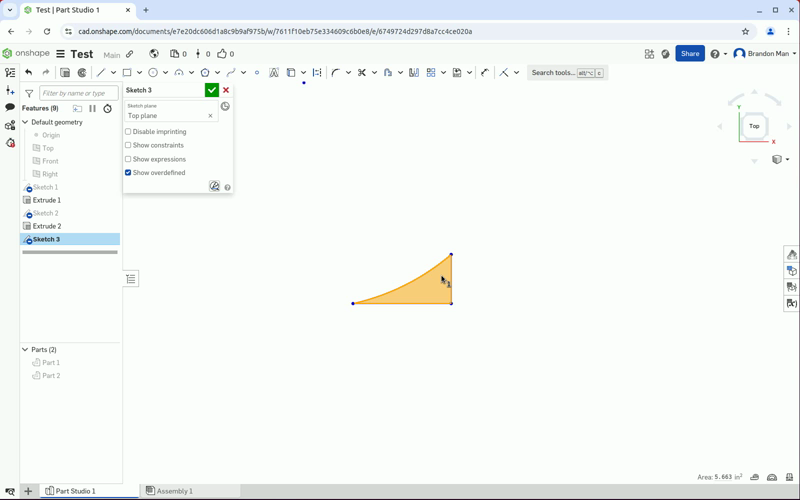
scroll(-6)
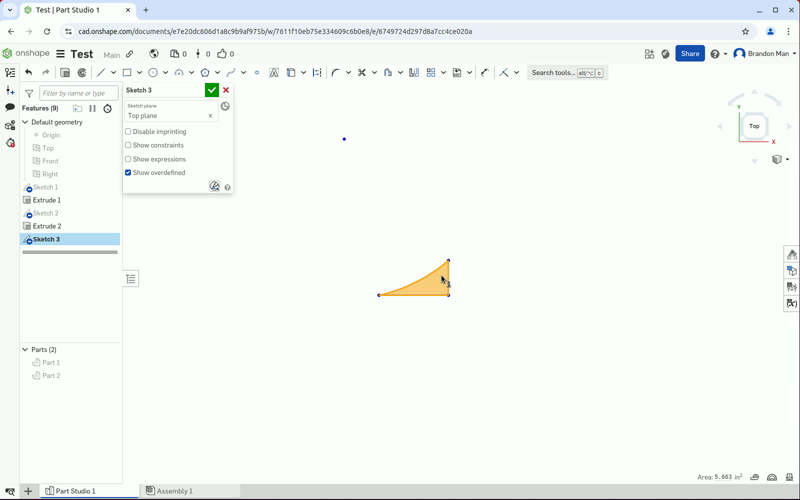
scroll(-6)
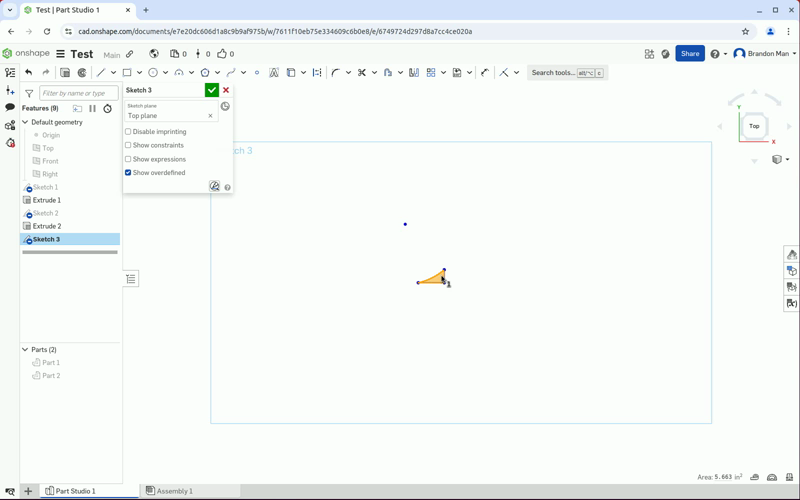
mouse_move(73, 352)
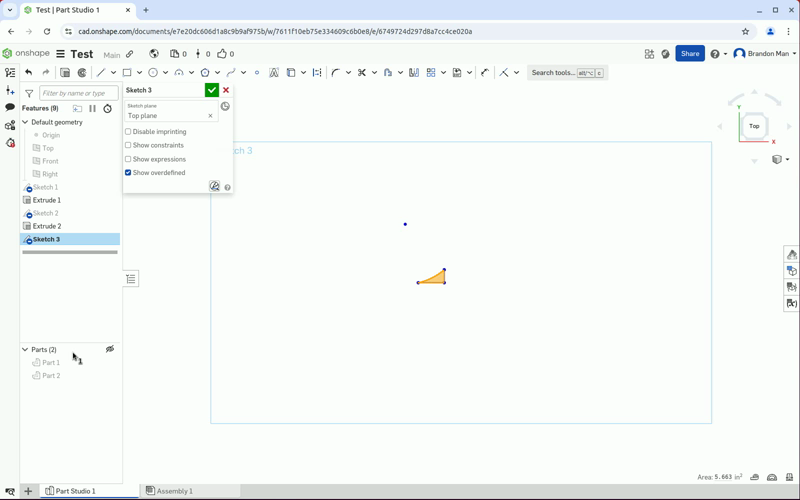
key(shift+y)
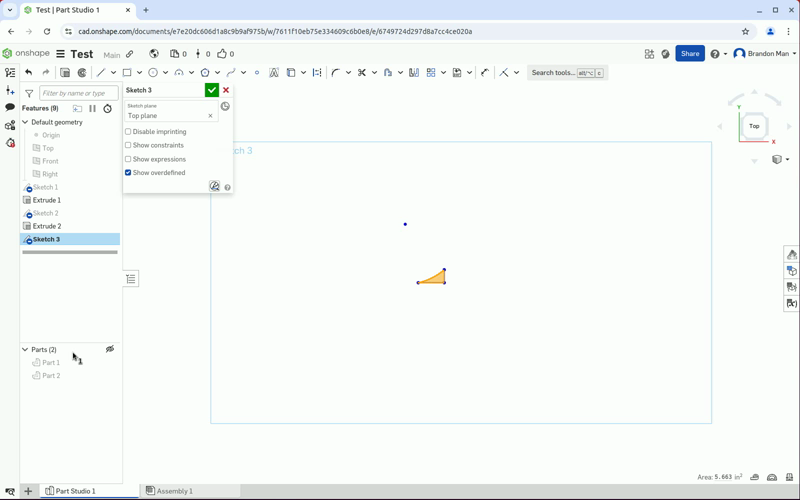
key(shift+e)
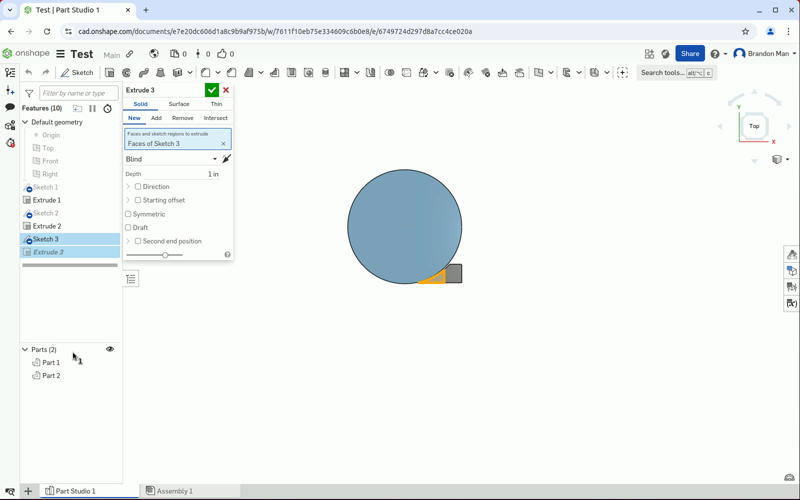
mouse_move(143, 106)
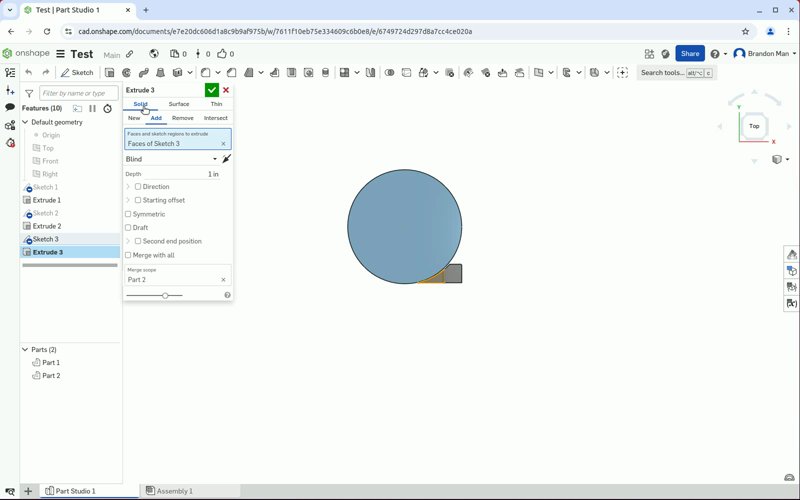
click(143, 106)
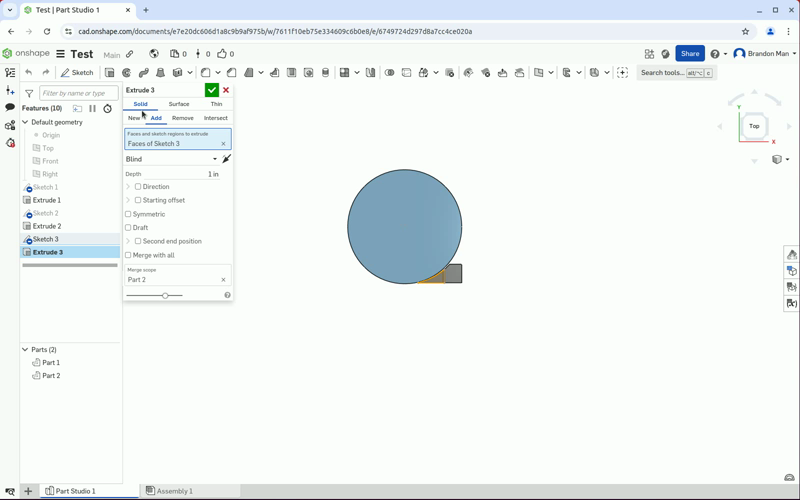
mouse_move(137, 120)
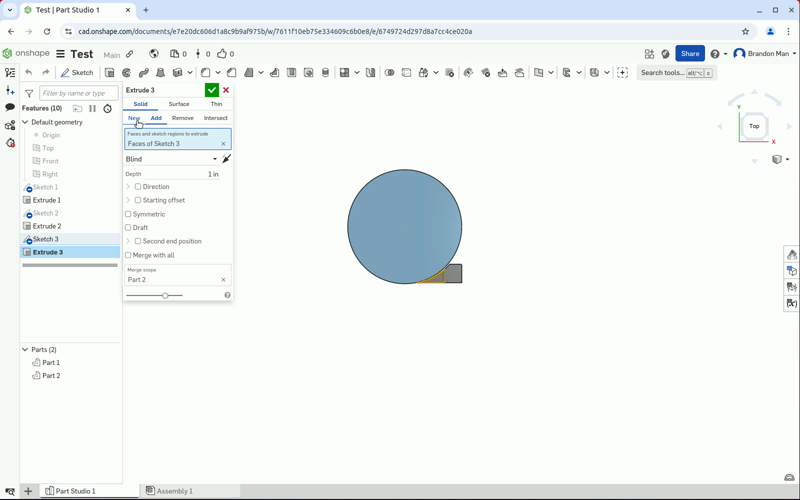
click(137, 120)
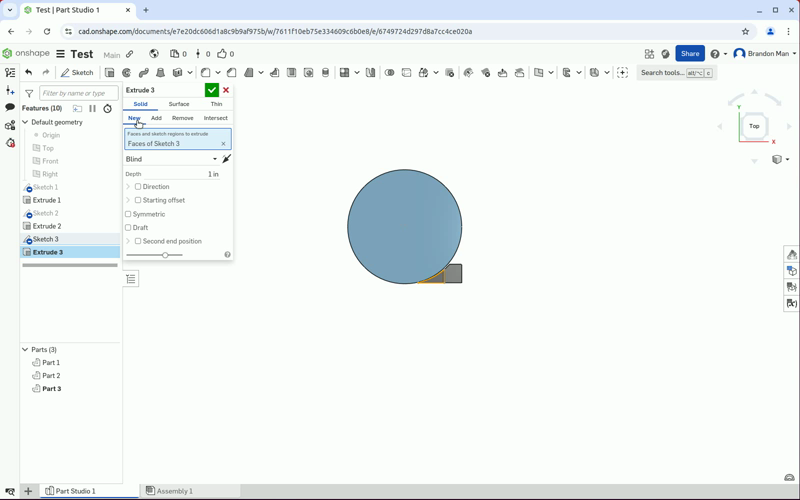
key(tab, 4)
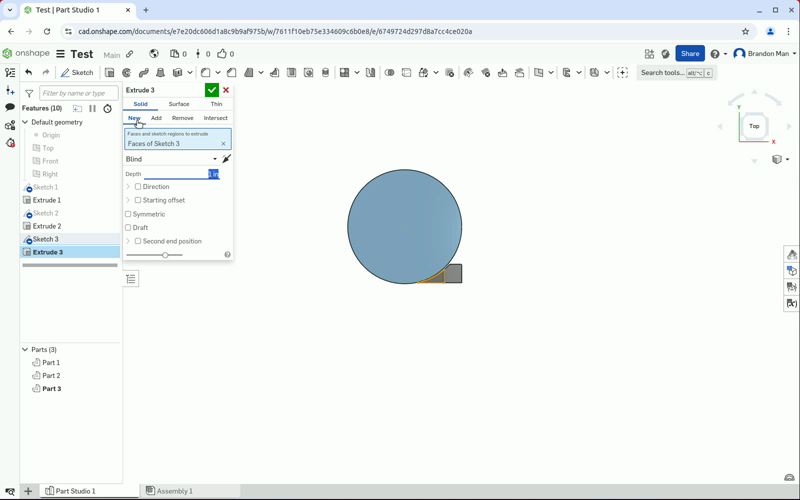
text(9.147)
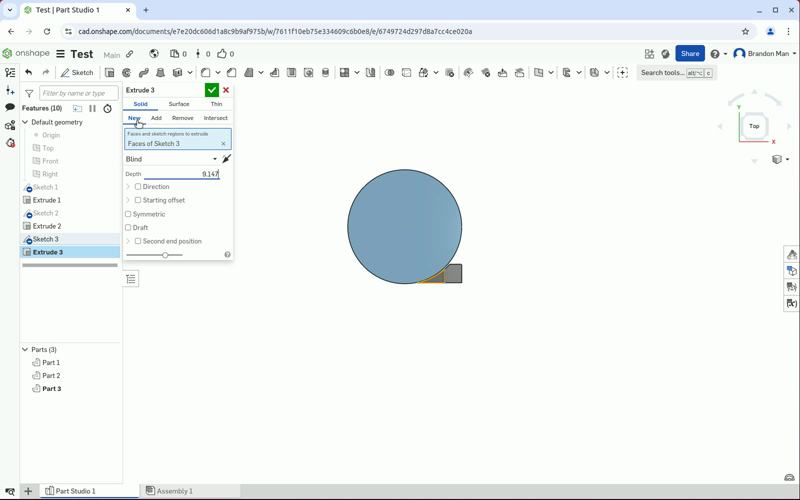
key(enter)
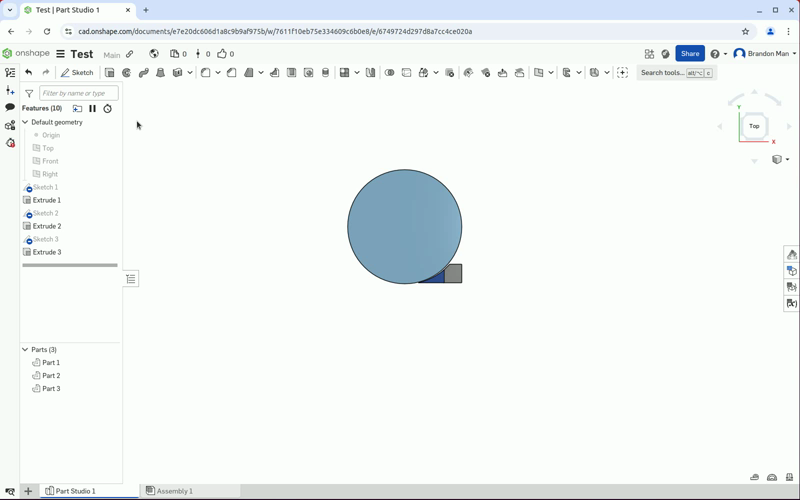
key(shift+h)
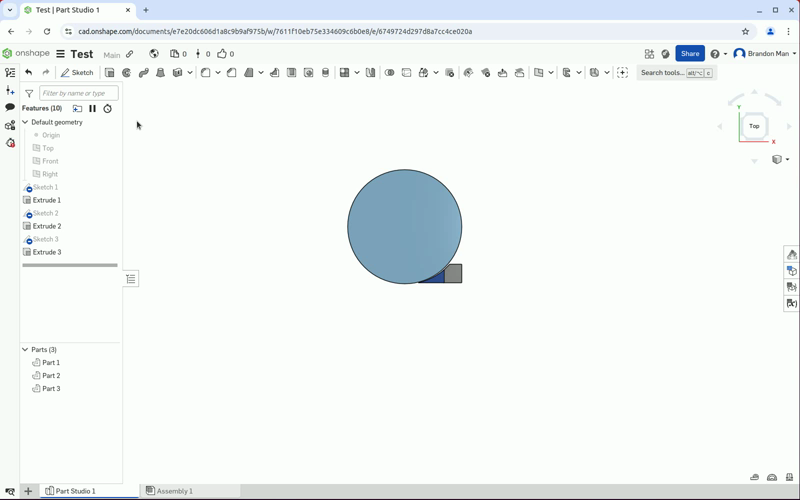
key(shift+h)
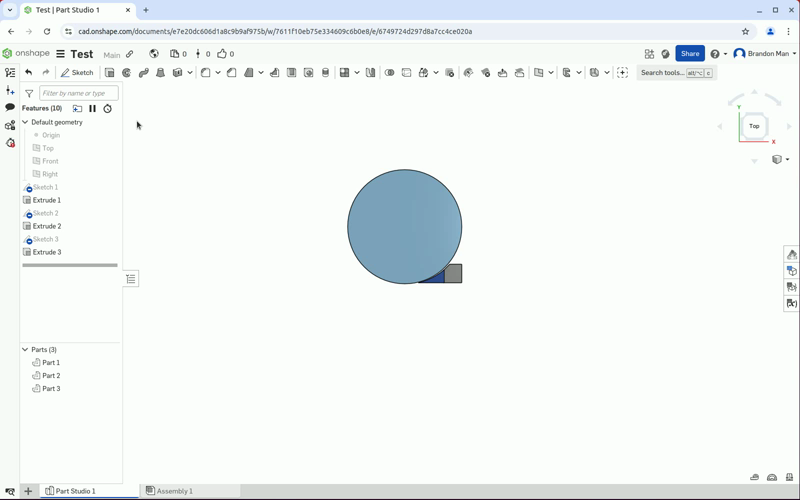
mouse_move(73, 189)
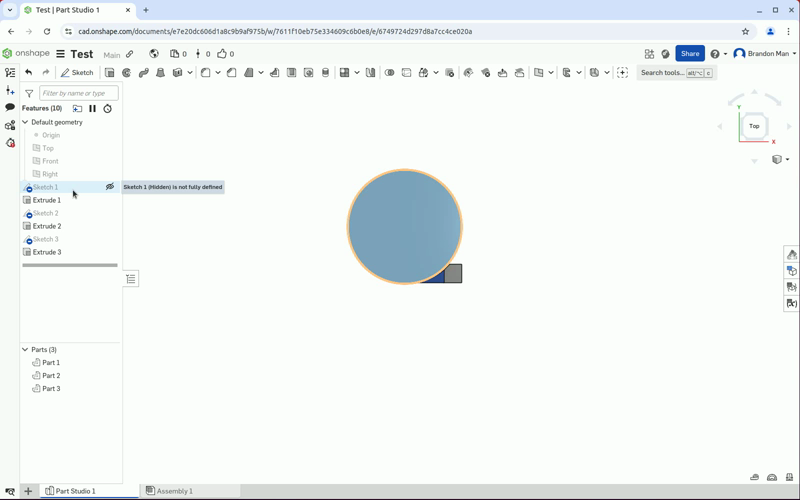
click(73, 189)
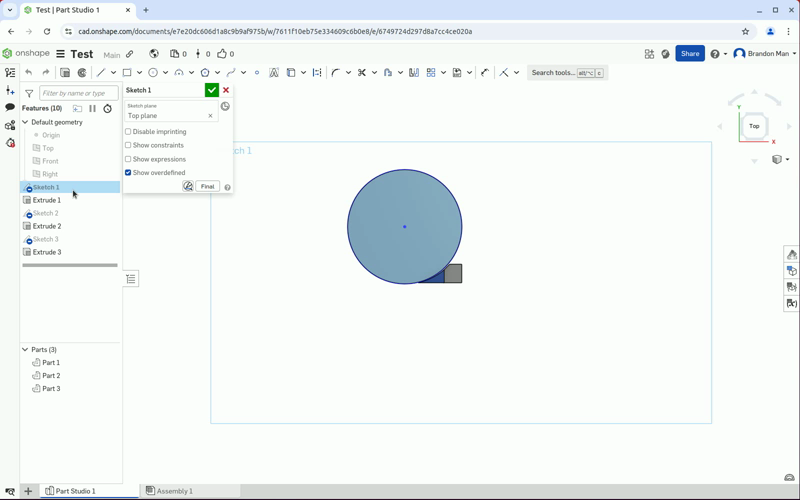
mouse_move(229, 92)
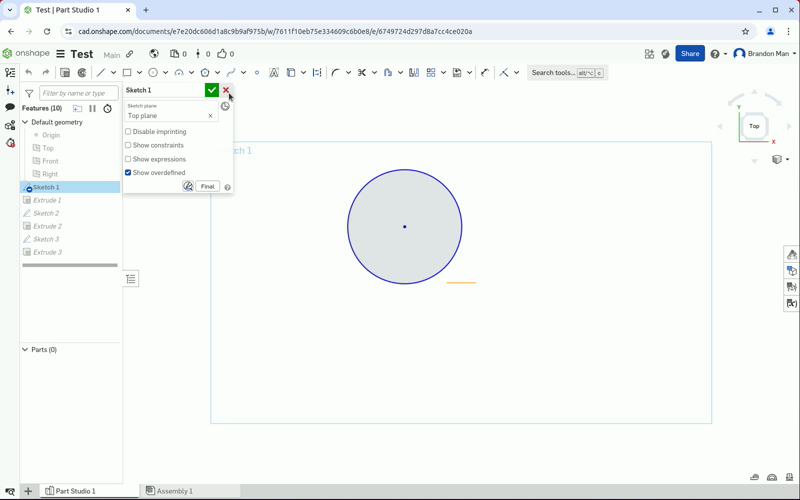
click(229, 92)
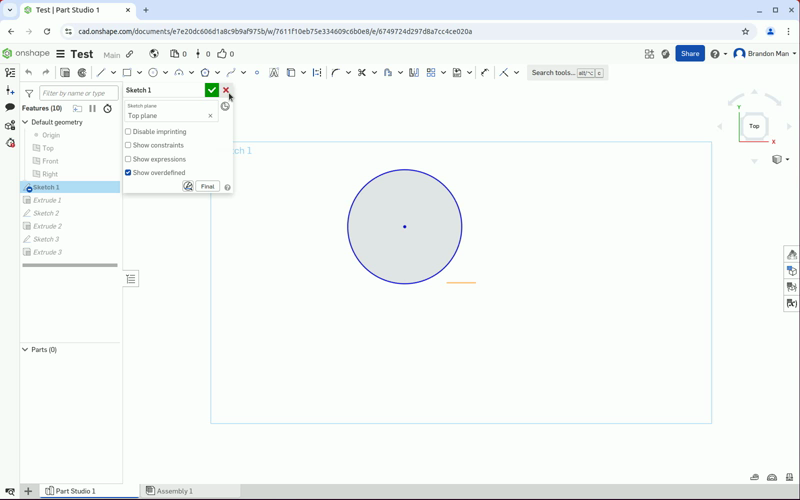
key(shift+s)
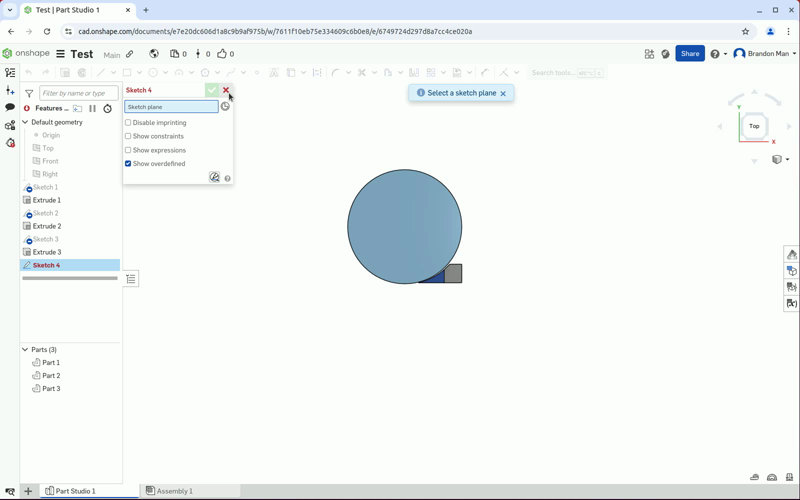
mouse_move(73, 150)
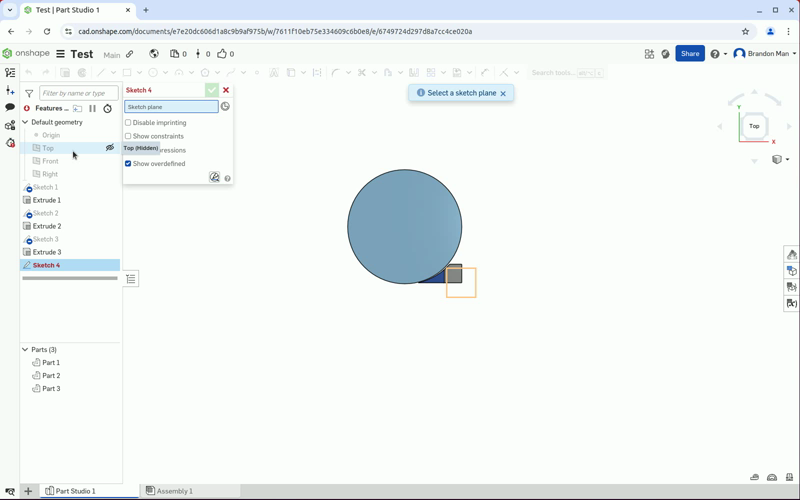
click(73, 150)
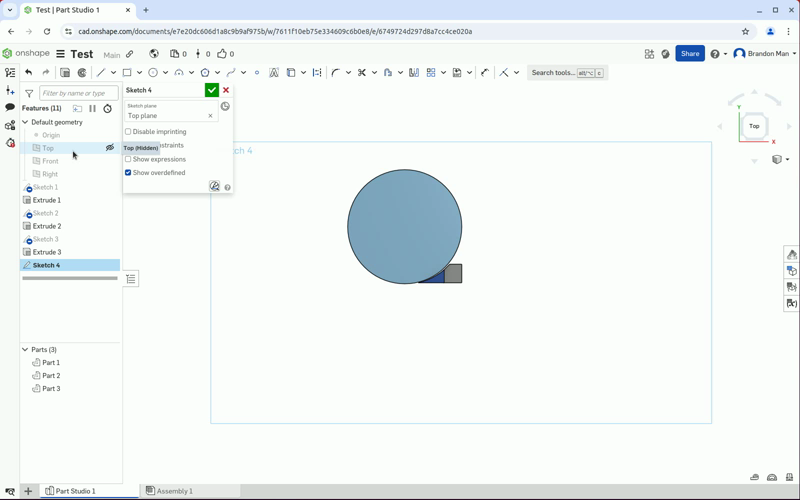
mouse_move(73, 352)
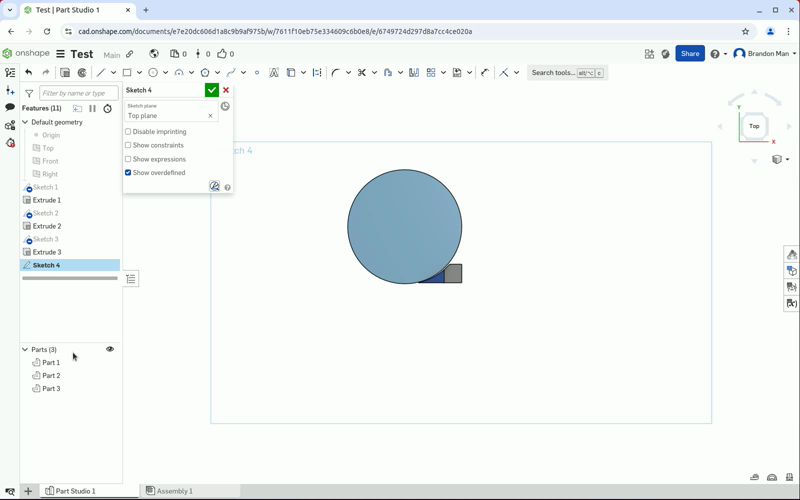
key(y)
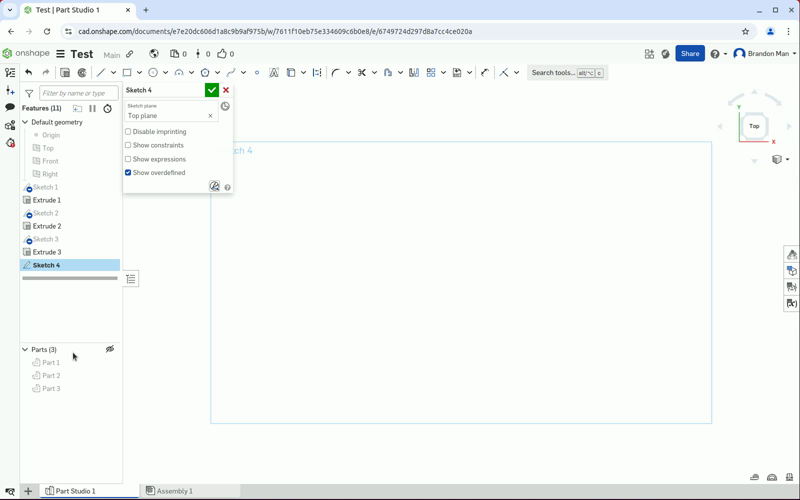
key(l)
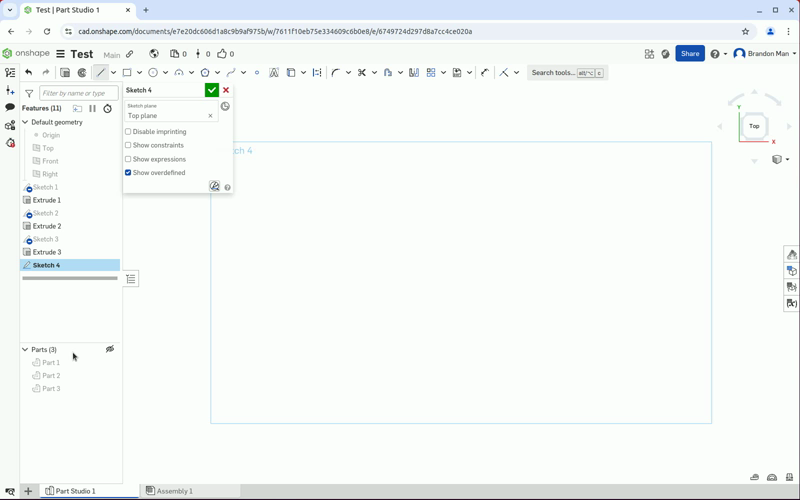
key_down(shift)
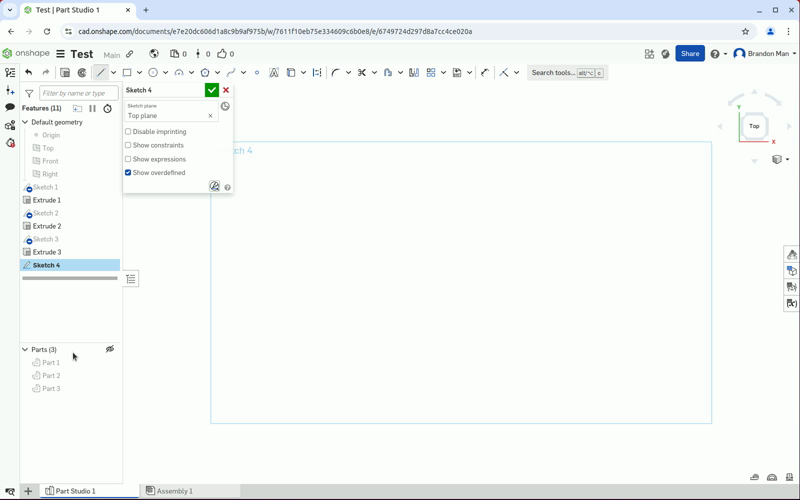
mouse_move(447, 265)
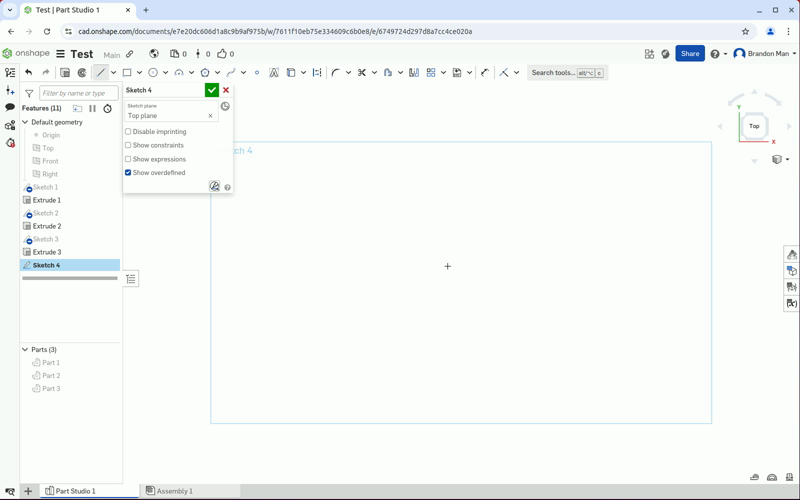
click(447, 265)
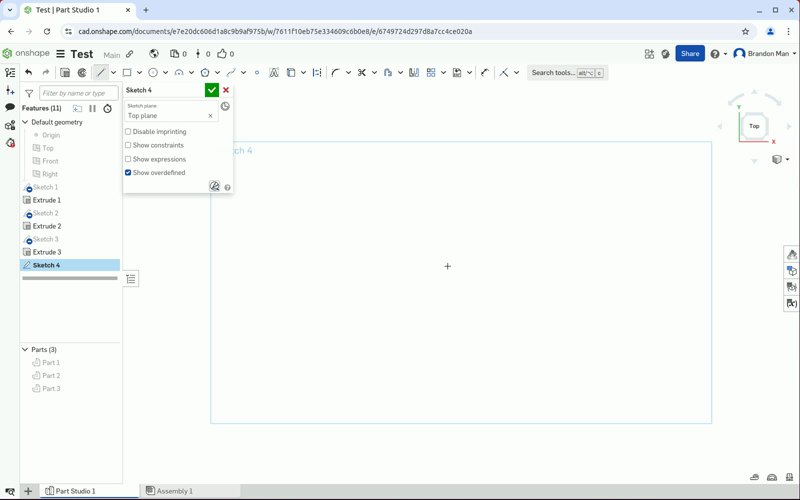
key_up(shift)
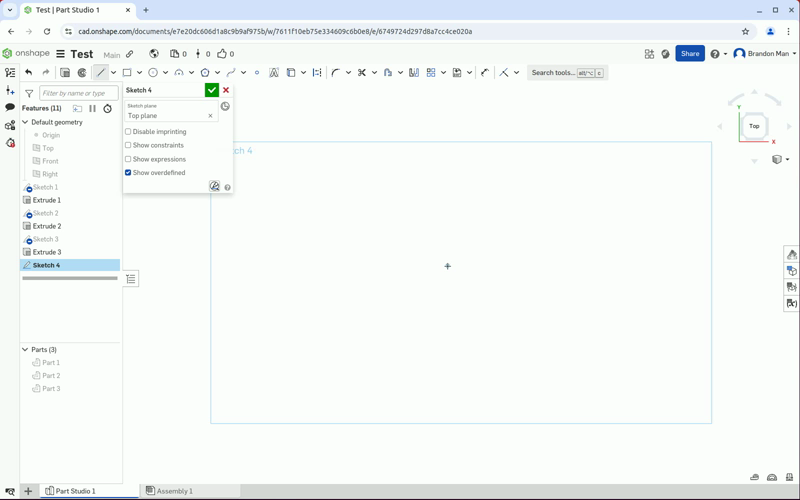
key_down(shift)
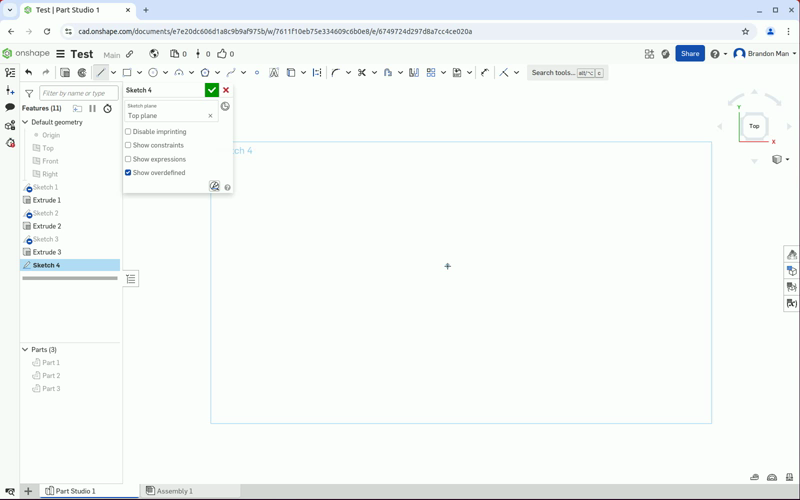
mouse_move(477, 265)
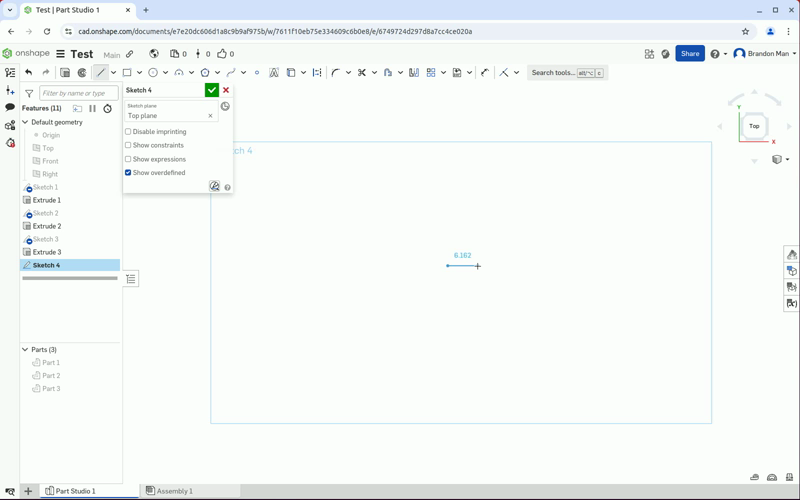
mouse_move(461, 265)
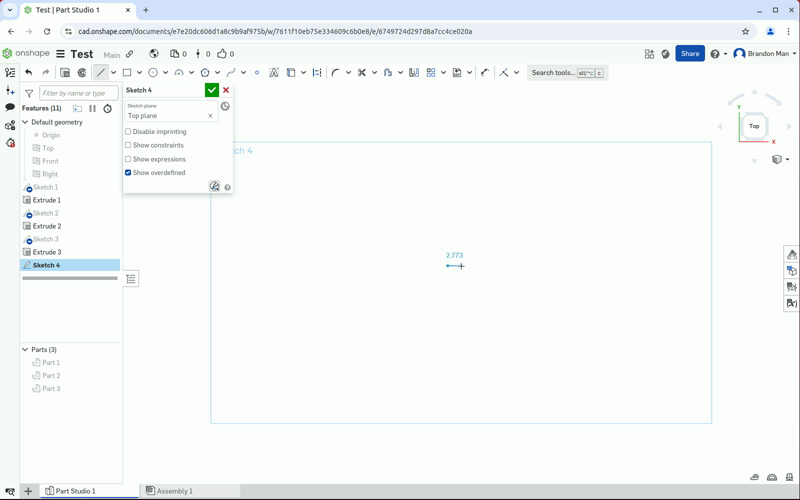
click(461, 265)
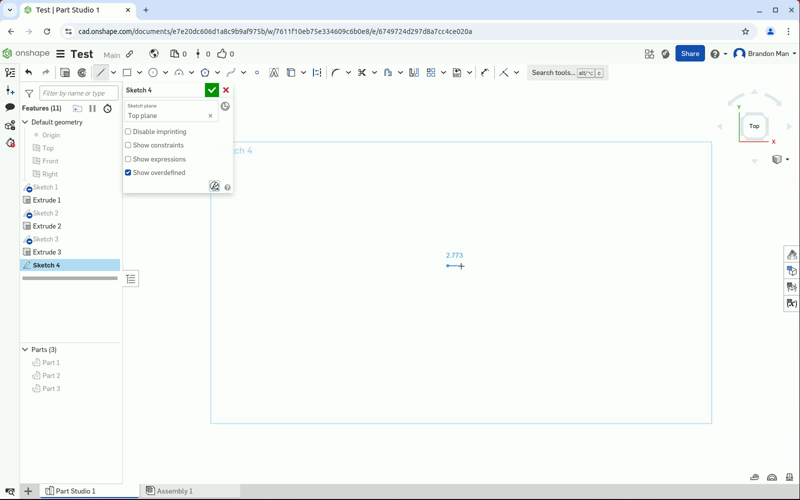
key_up(shift)
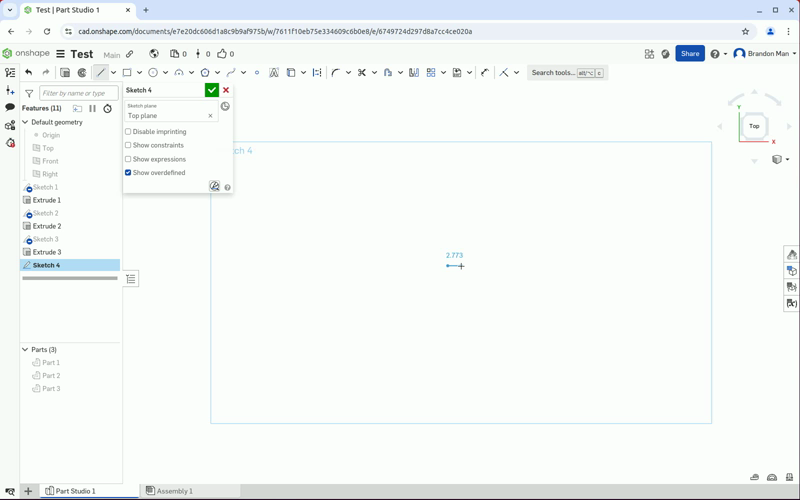
key_down(shift)
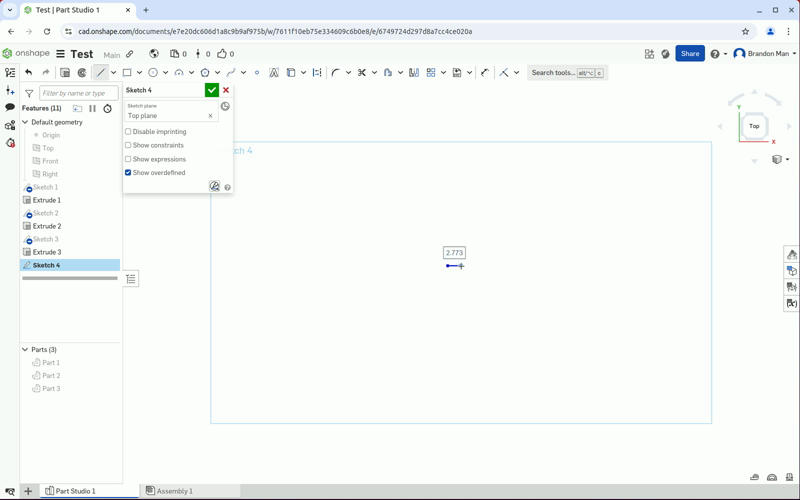
mouse_move(491, 265)
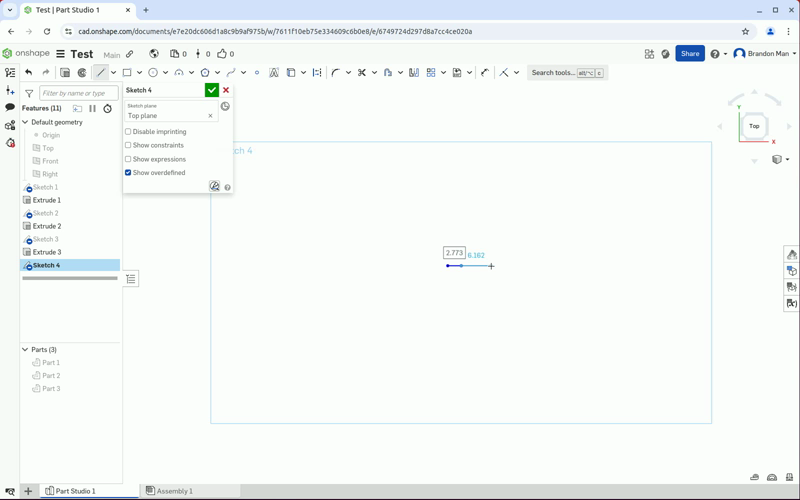
mouse_move(461, 239)
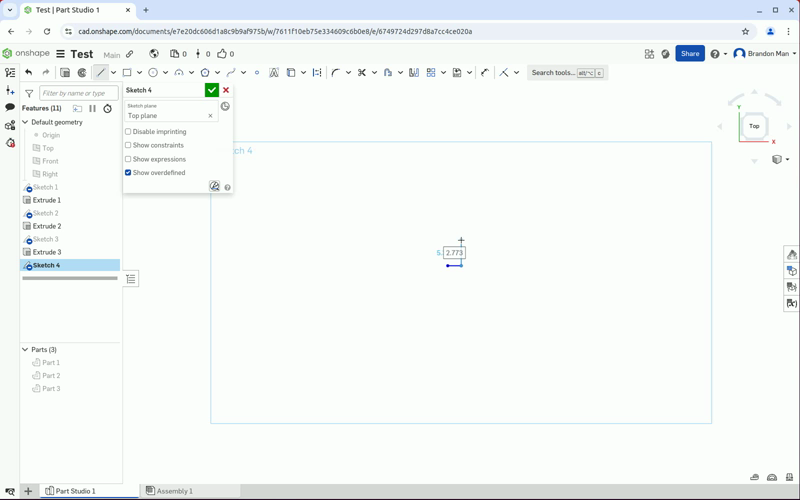
click(461, 239)
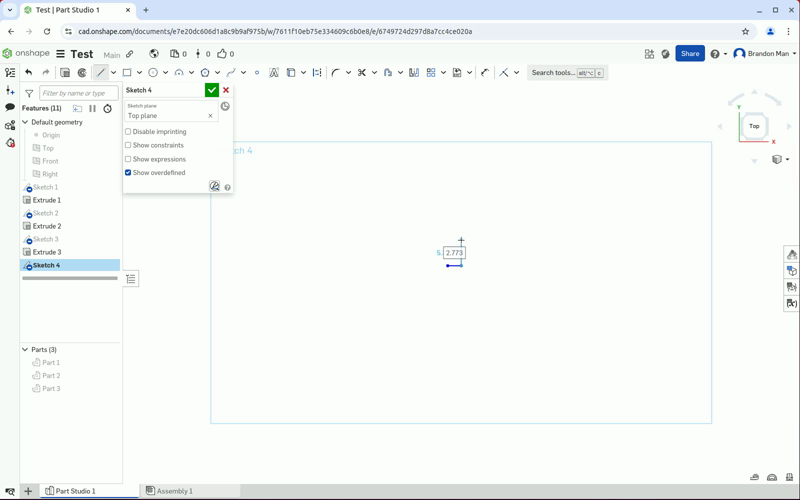
key_up(shift)
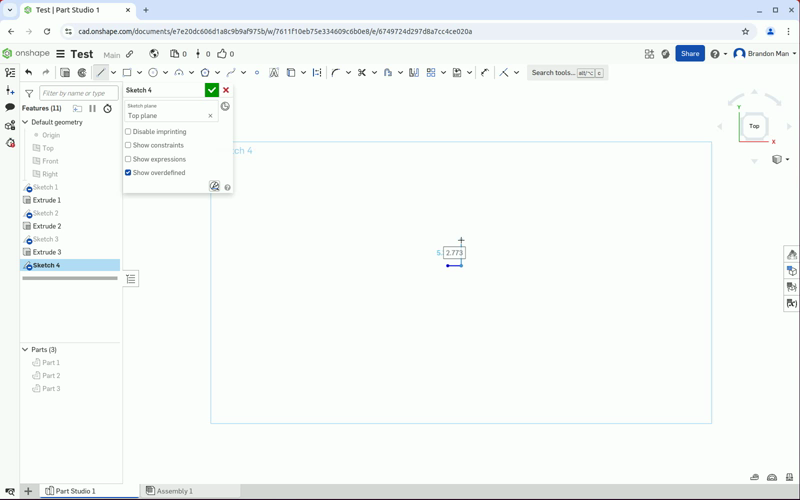
key(esc)
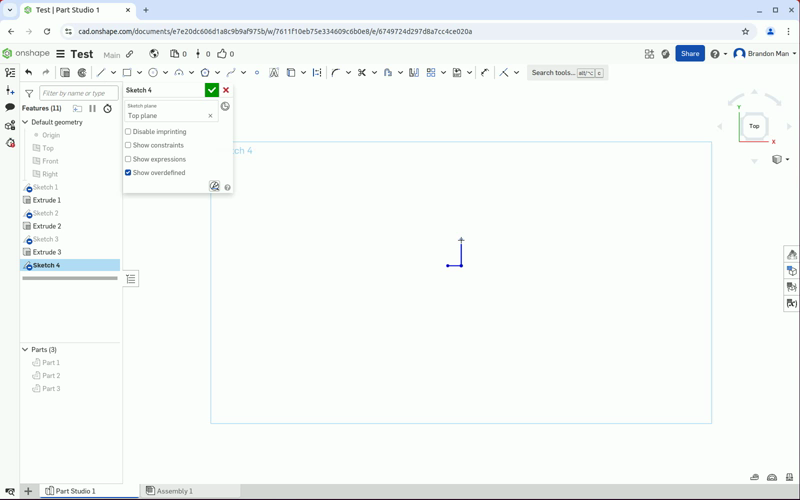
key(a)
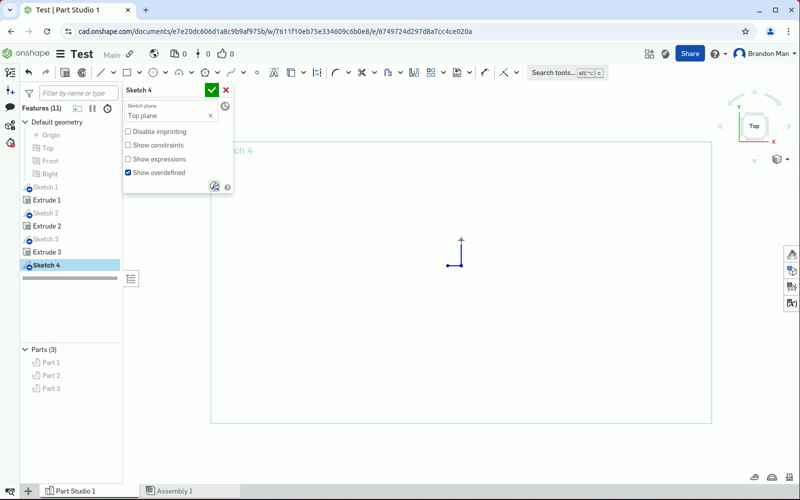
mouse_move(461, 239)
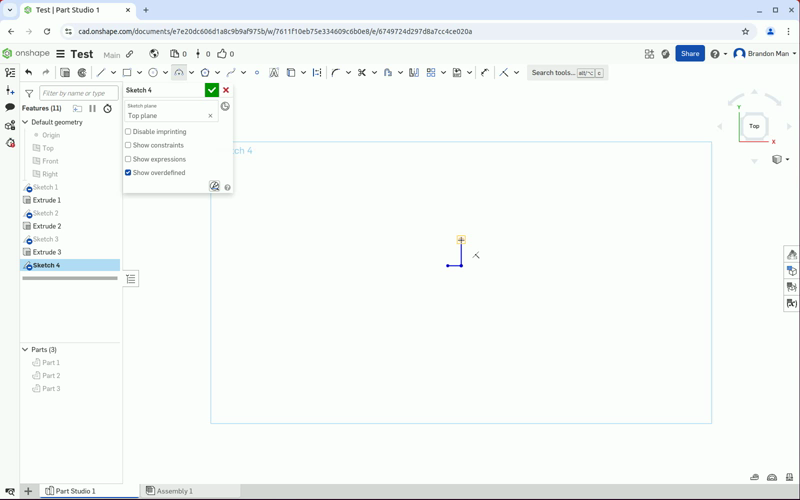
click(461, 239)
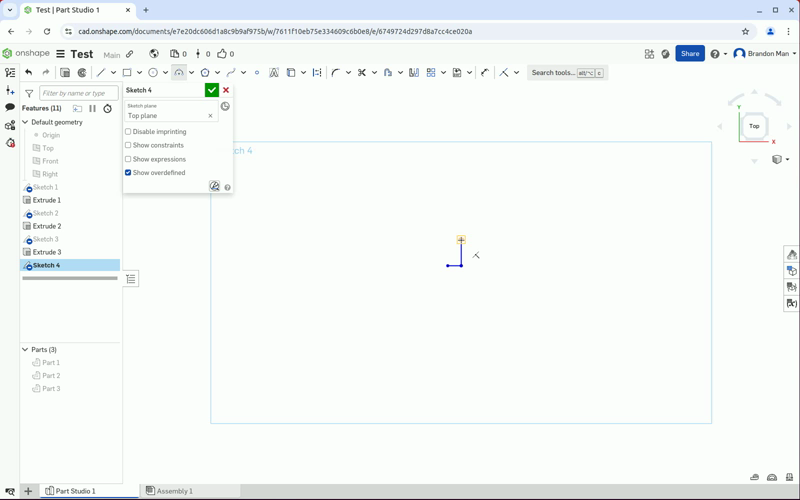
mouse_move(447, 265)
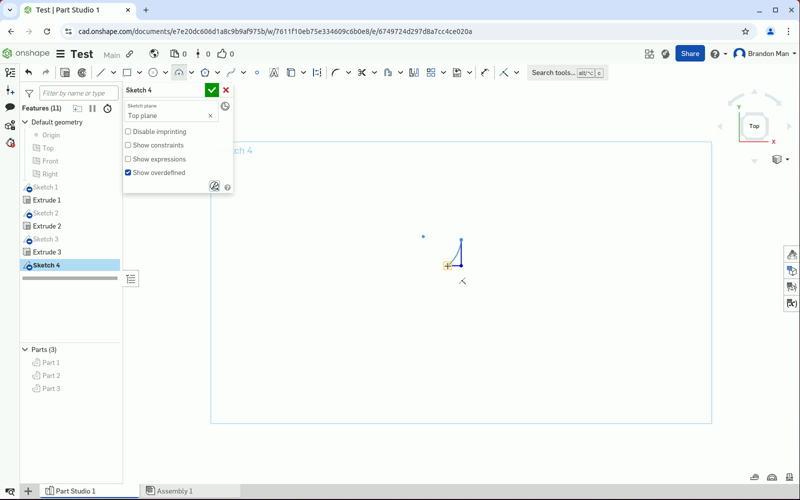
click(447, 265)
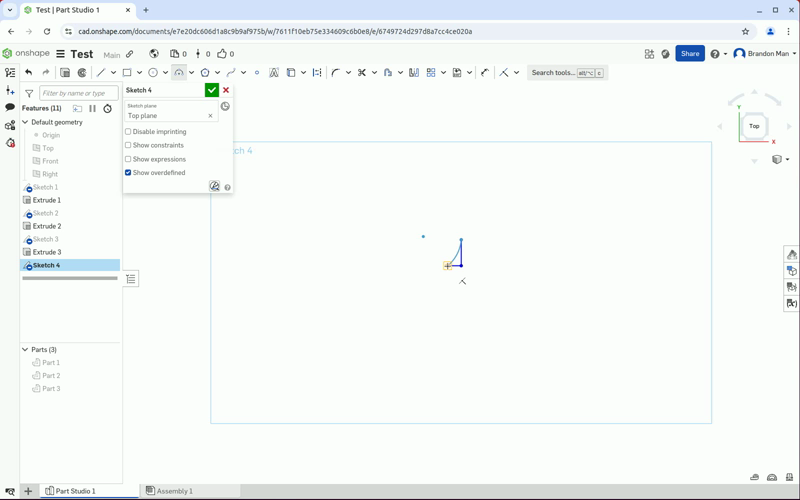
key_down(shift)
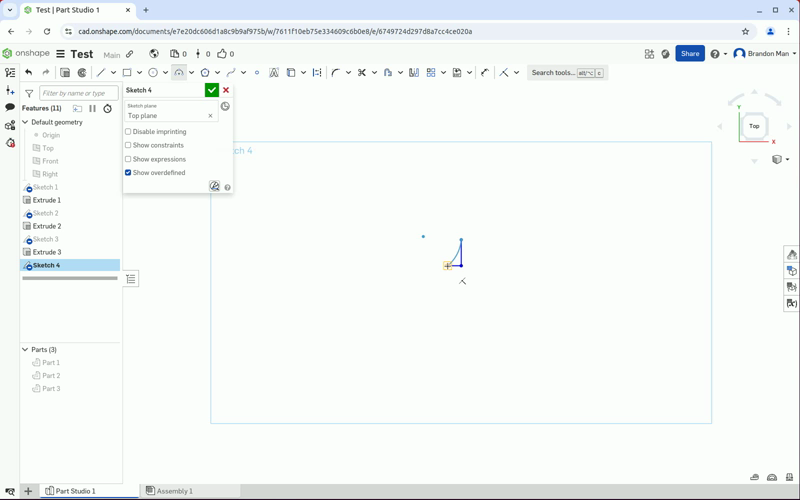
mouse_move(456, 253)
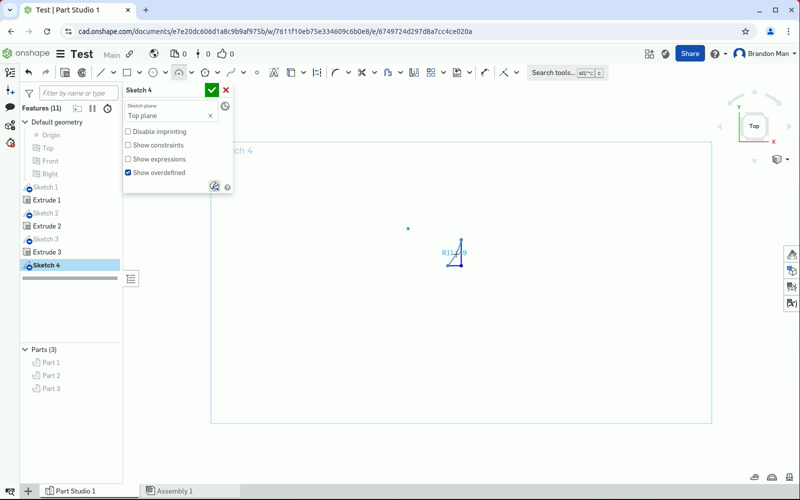
click(456, 253)
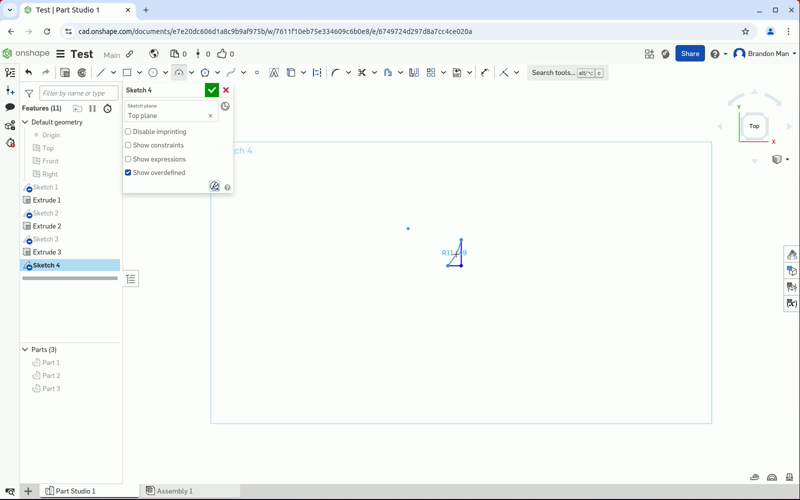
key_up(shift)
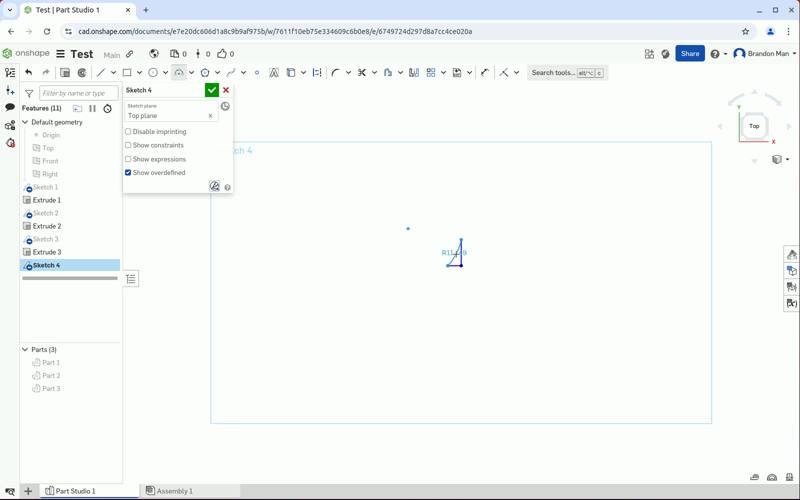
key(esc)
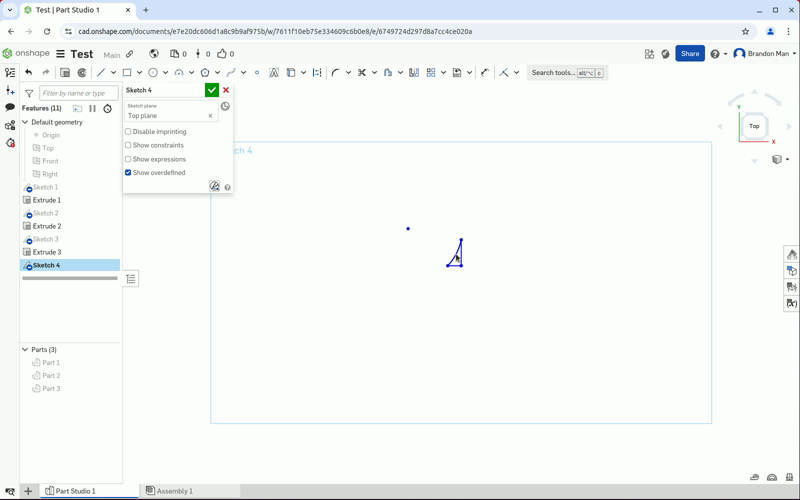
mouse_move(460, 257)
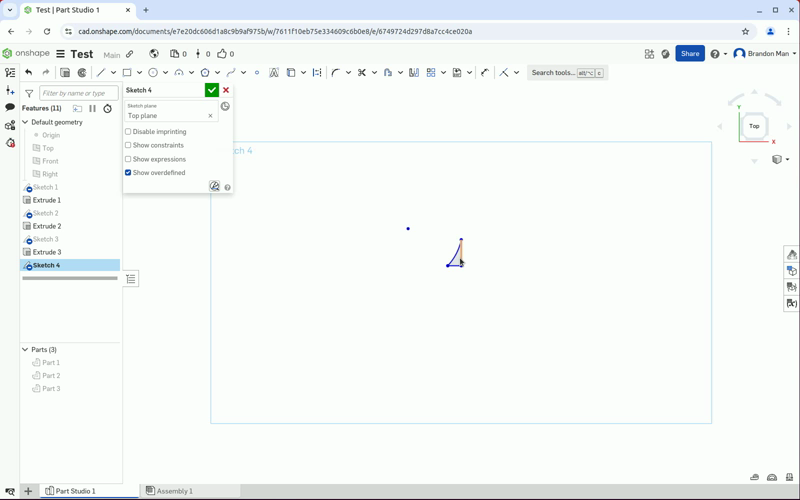
scroll(6)
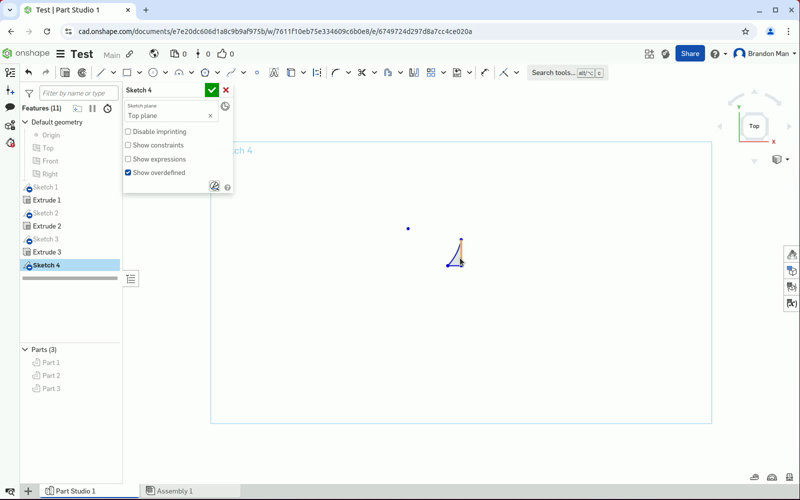
scroll(6)
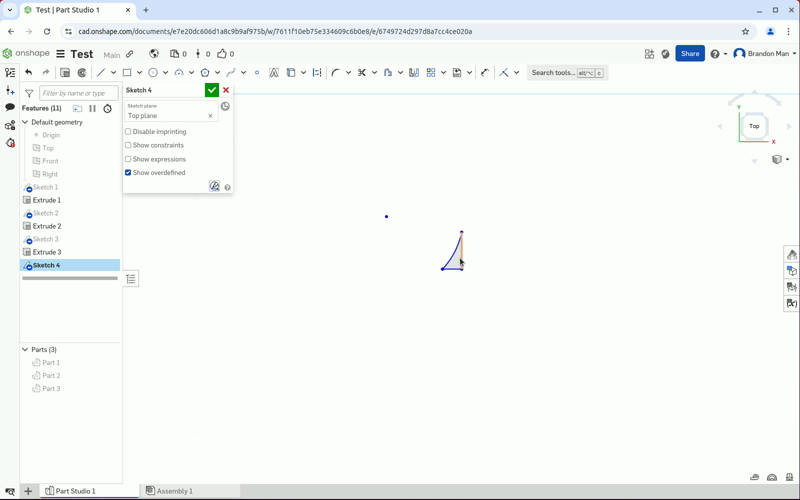
scroll(6)
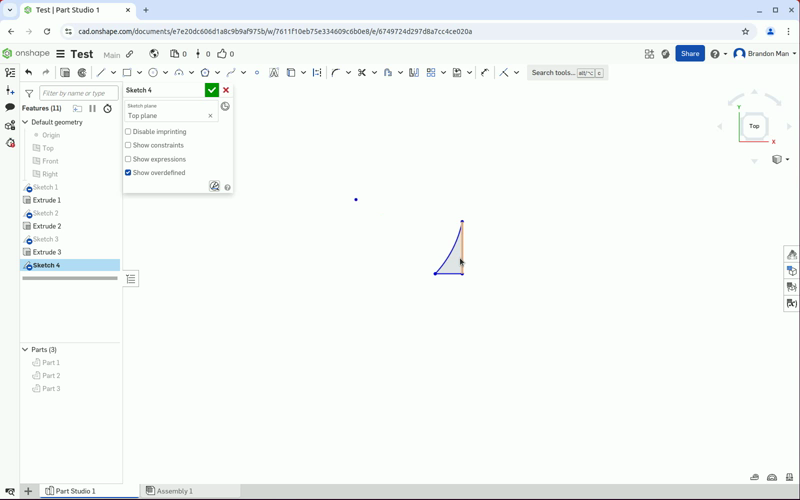
scroll(6)
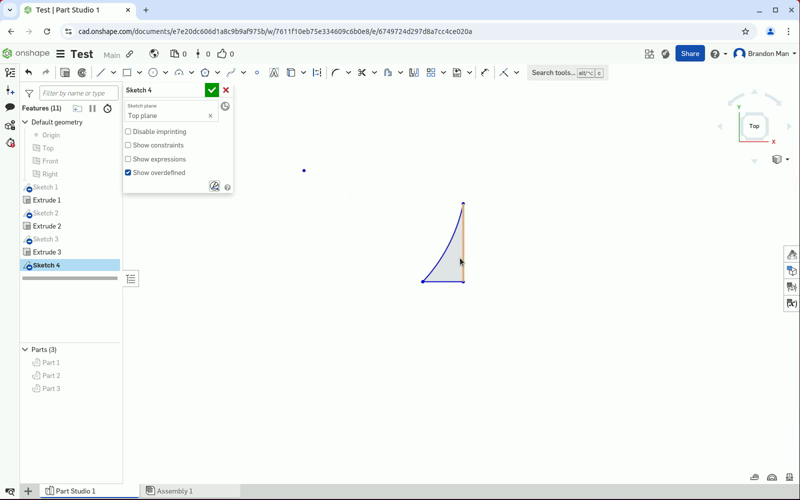
scroll(6)
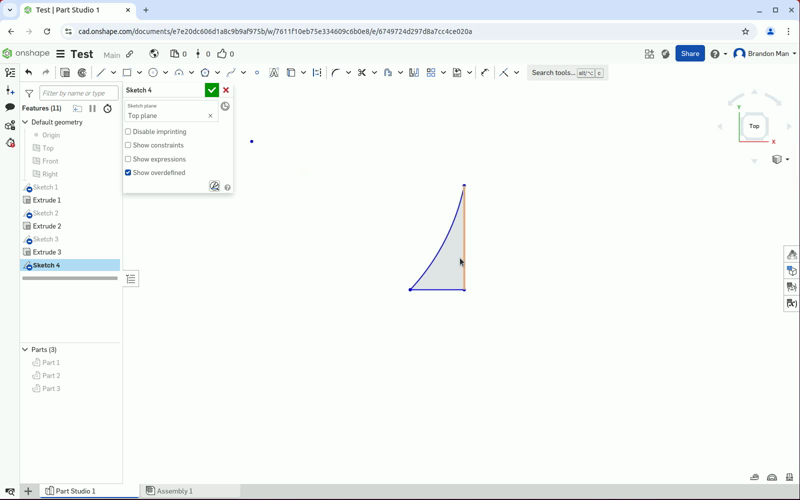
scroll(6)
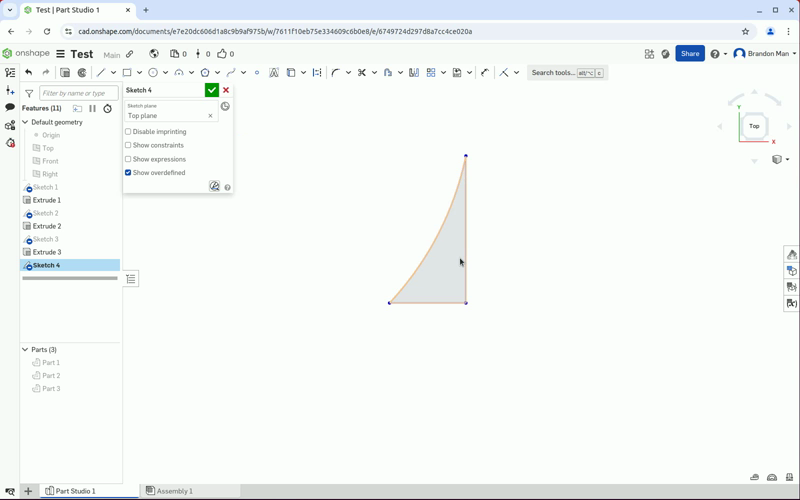
scroll(6)
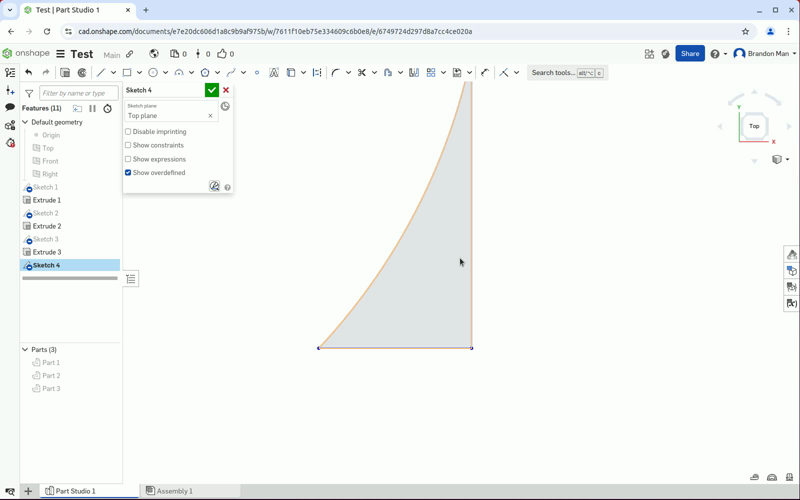
click(460, 257)
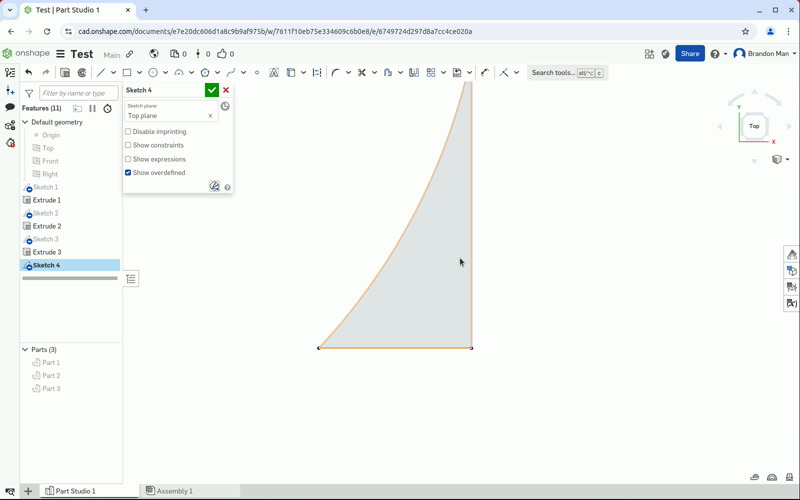
scroll(-6)
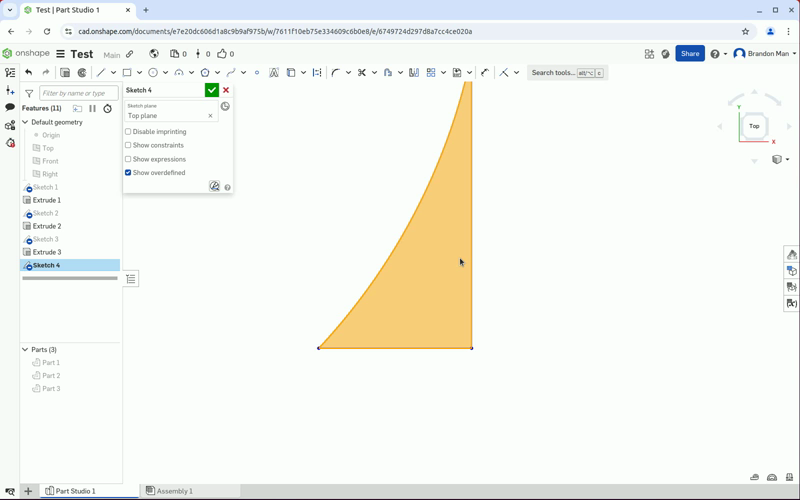
scroll(-6)
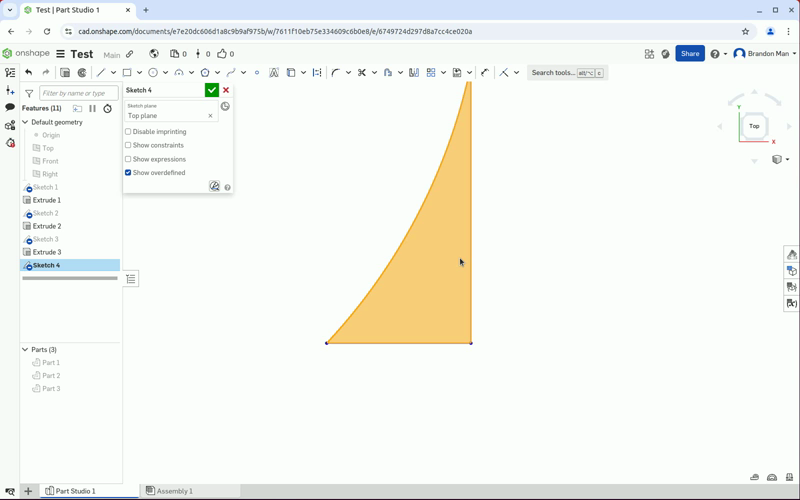
scroll(-6)
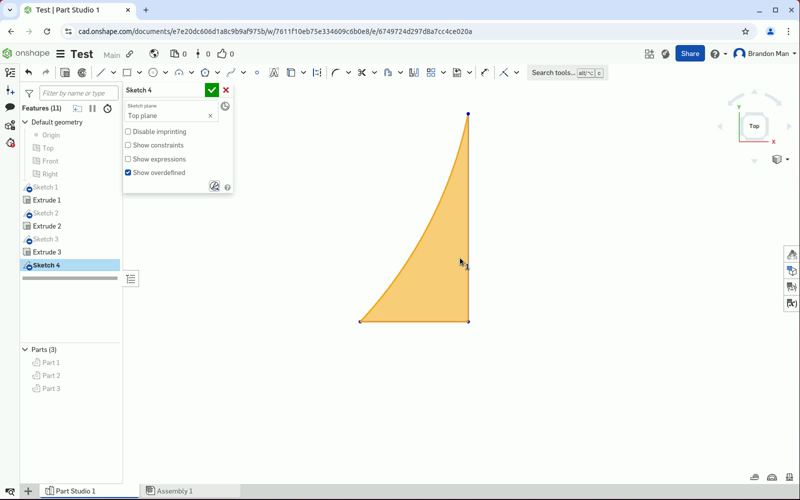
scroll(-6)
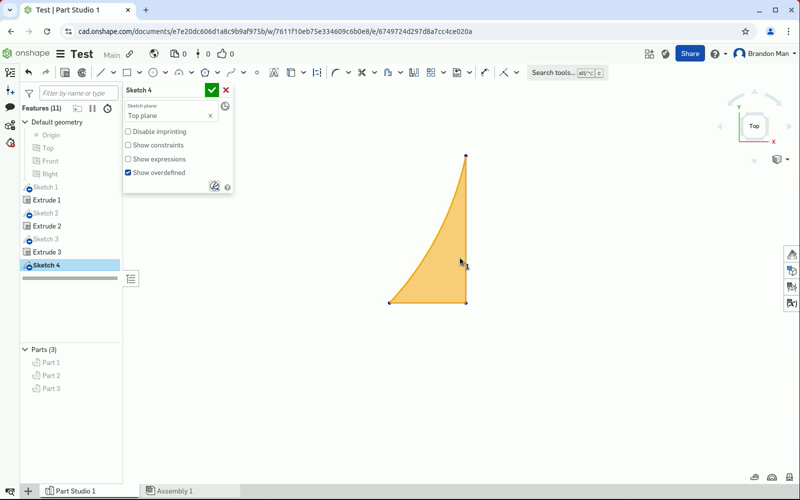
scroll(-6)
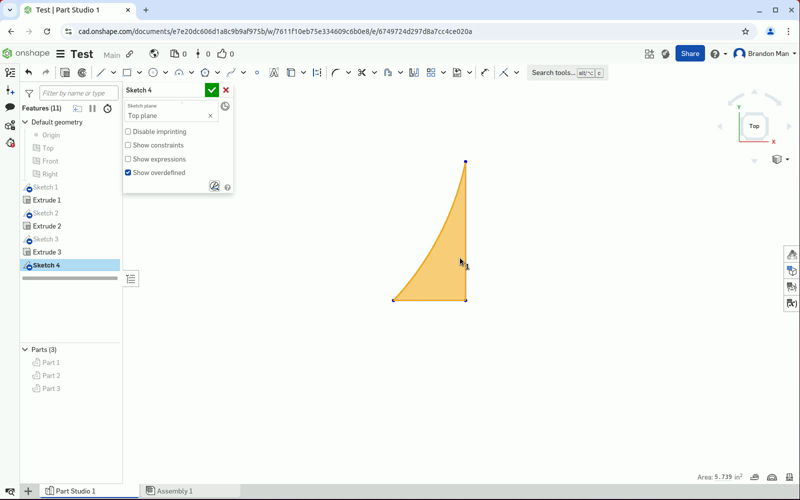
scroll(-6)
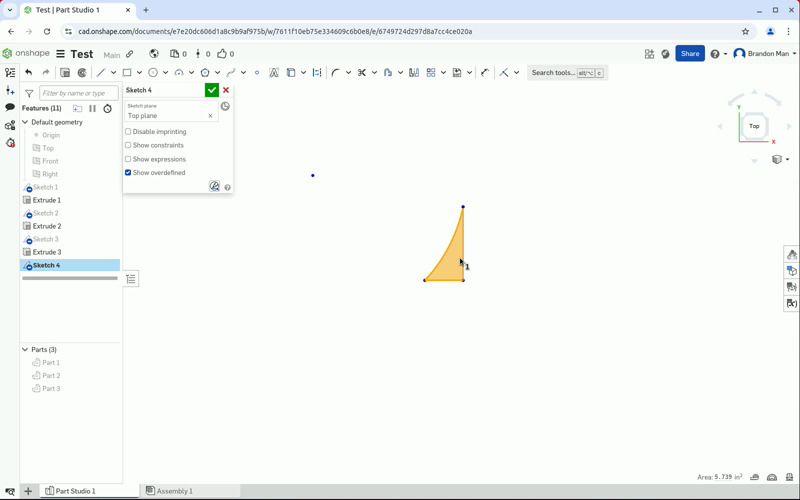
scroll(-6)
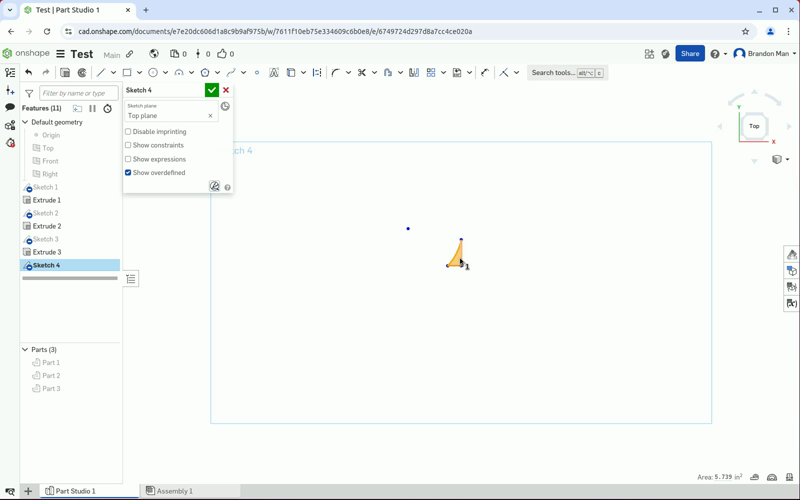
mouse_move(73, 352)
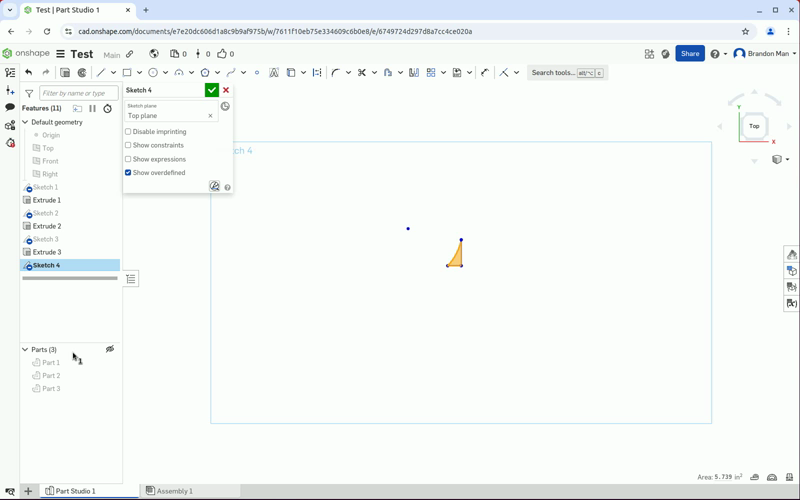
key(shift+y)
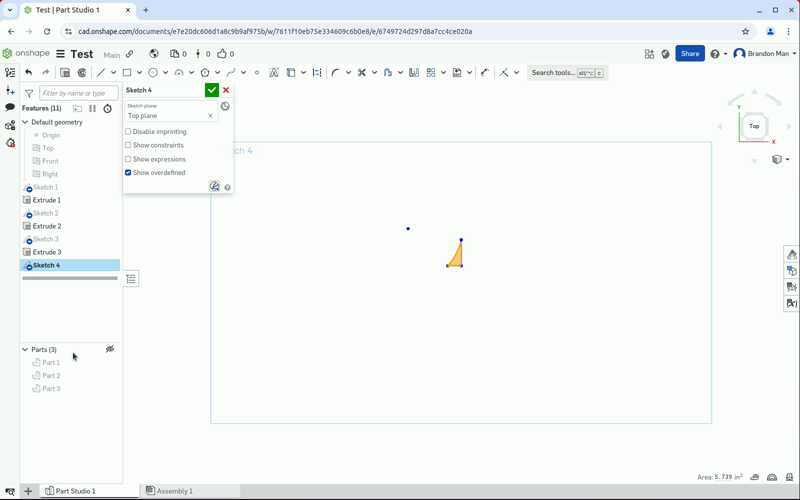
key(shift+e)
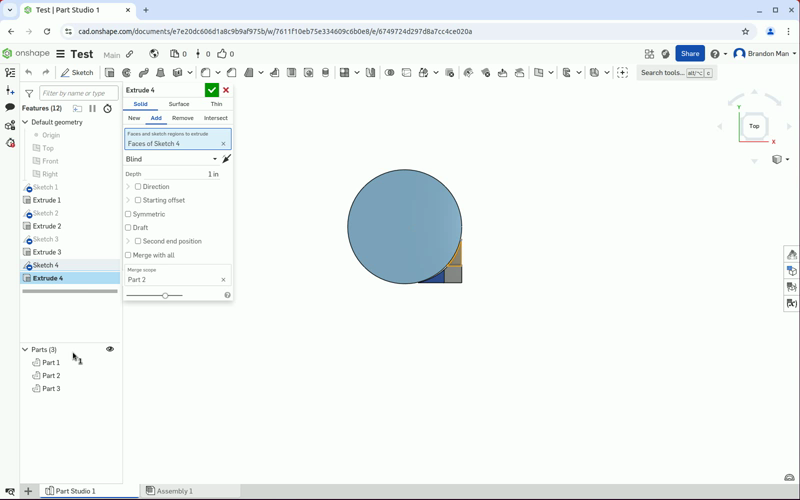
mouse_move(143, 106)
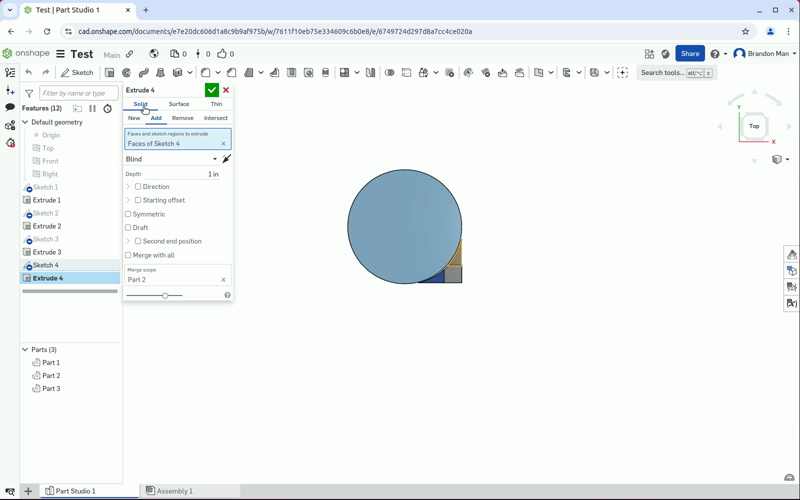
click(143, 106)
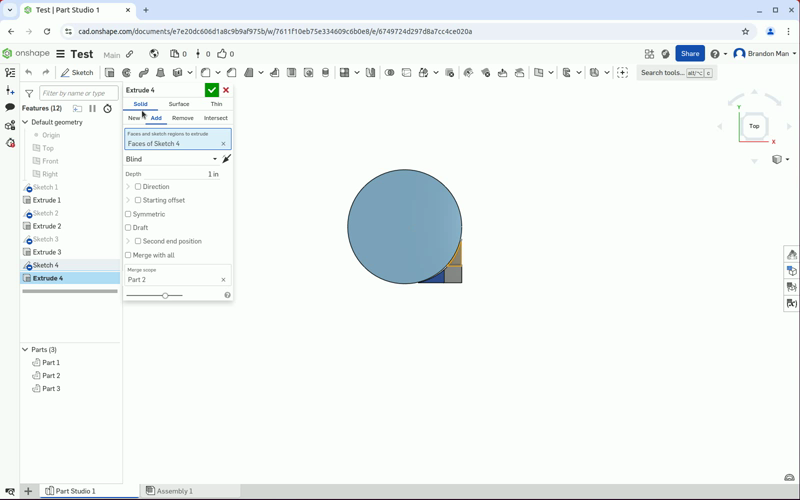
mouse_move(137, 120)
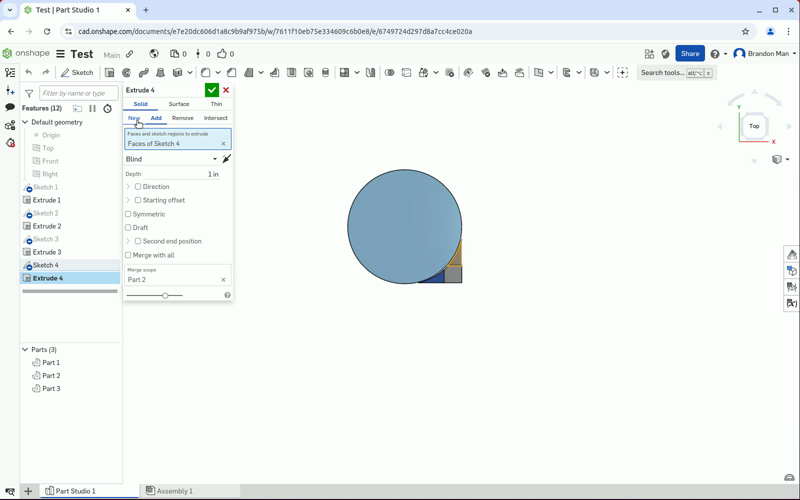
click(137, 120)
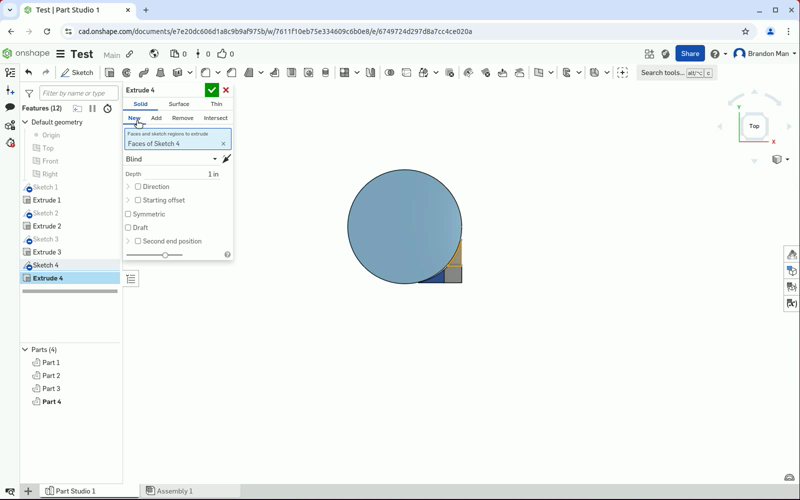
key(tab, 4)
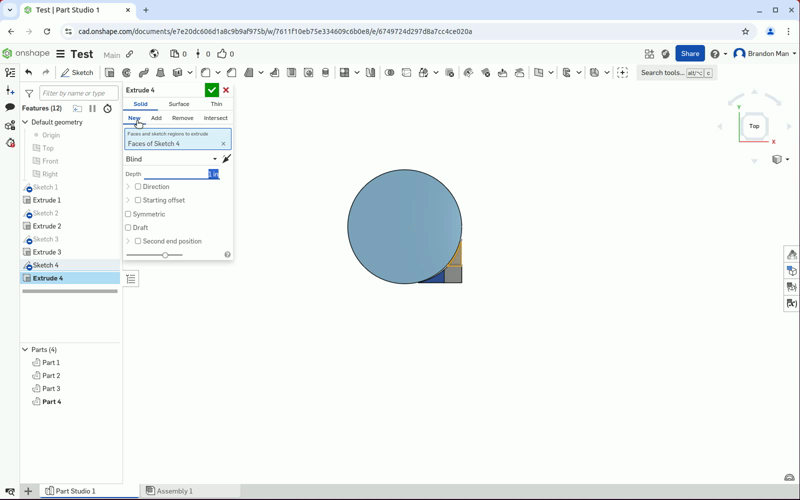
text(9.147)
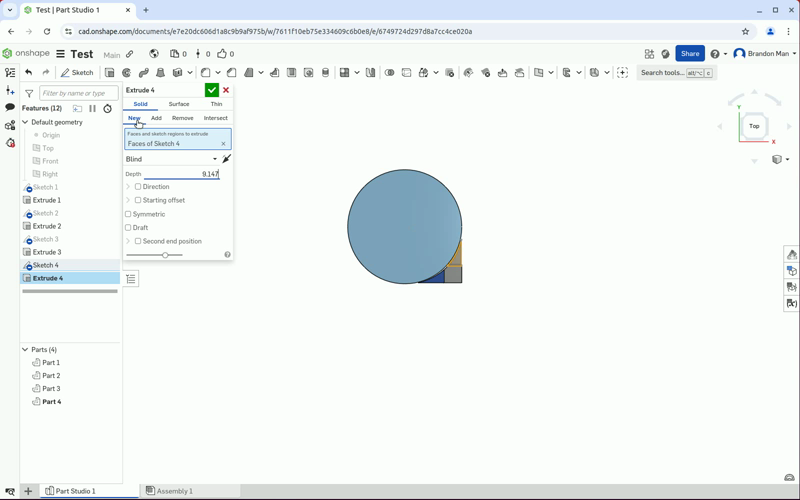
key(enter)
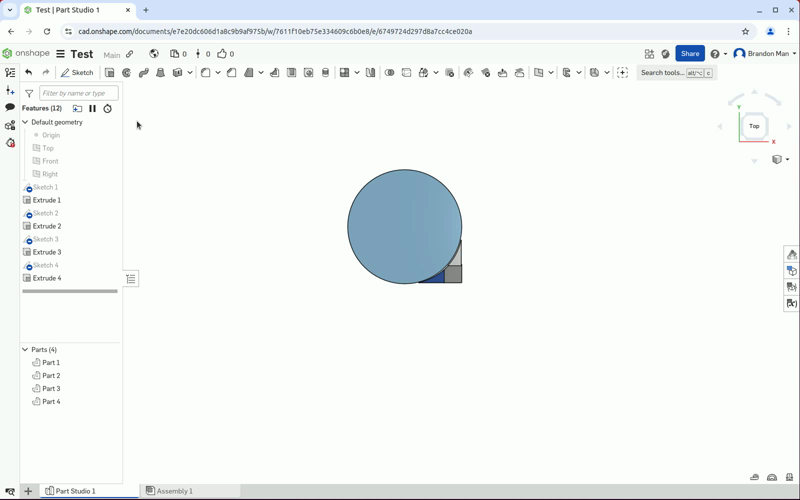
key(shift+h)
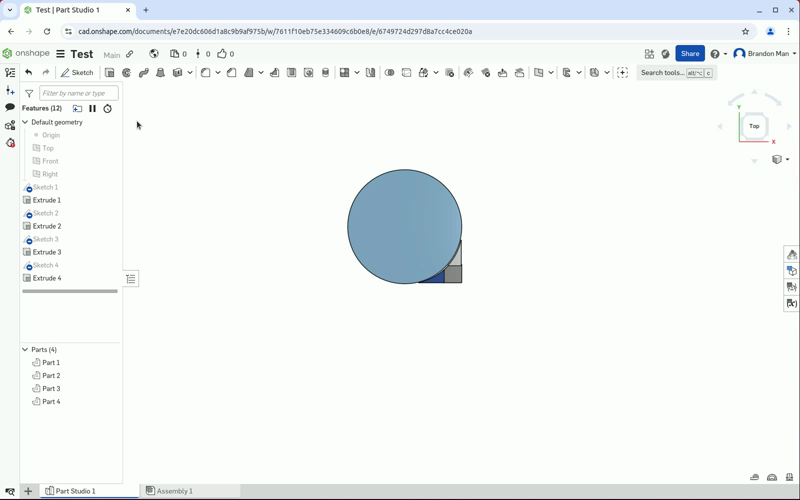
key(shift+h)
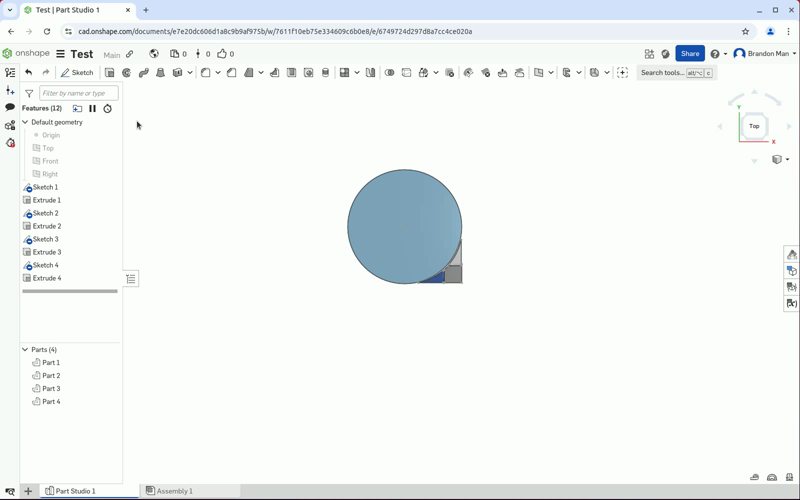
key(shift+7)
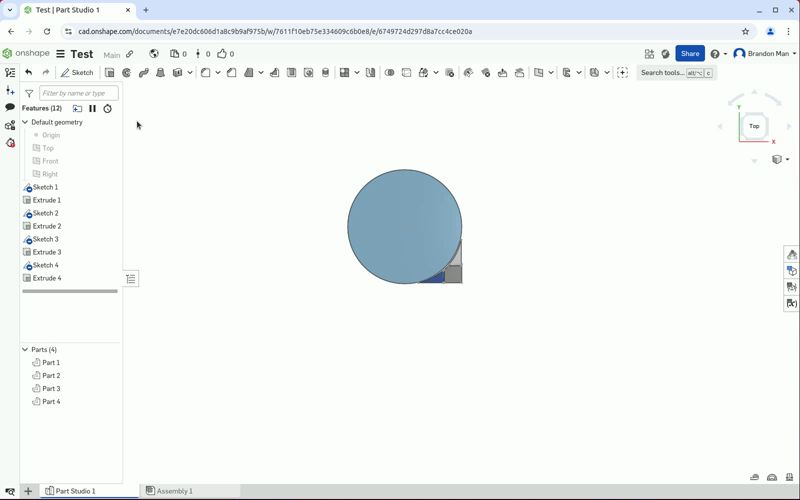
key(up, 3)
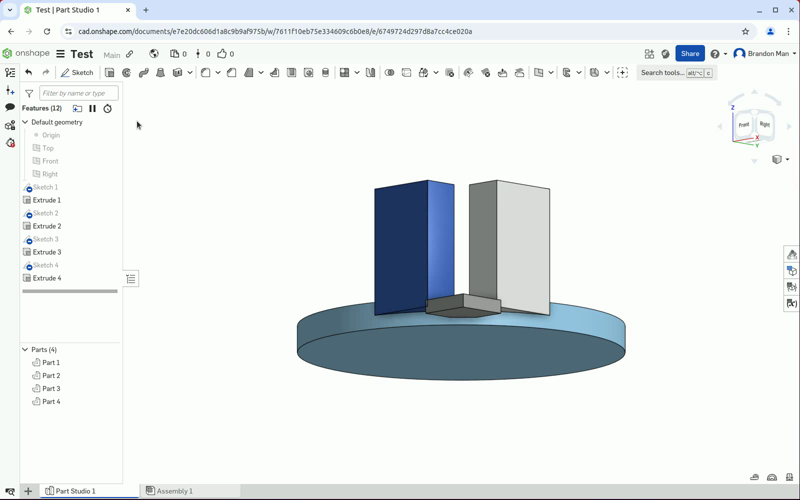
key(left, 3)
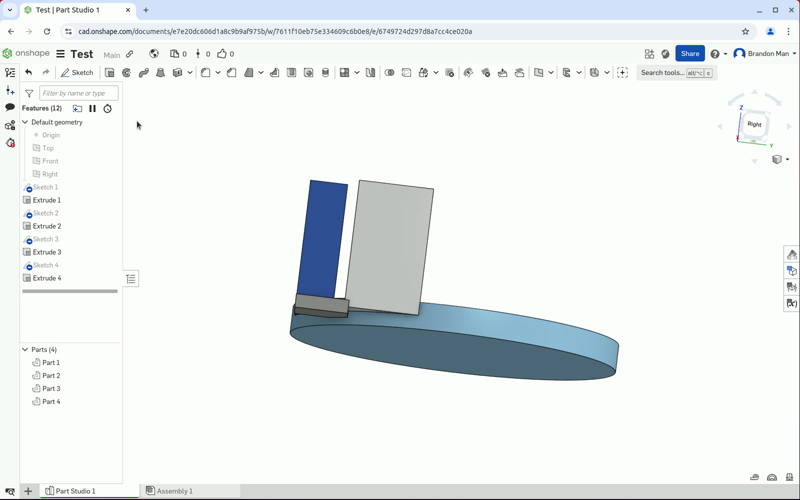
key(right, 3)
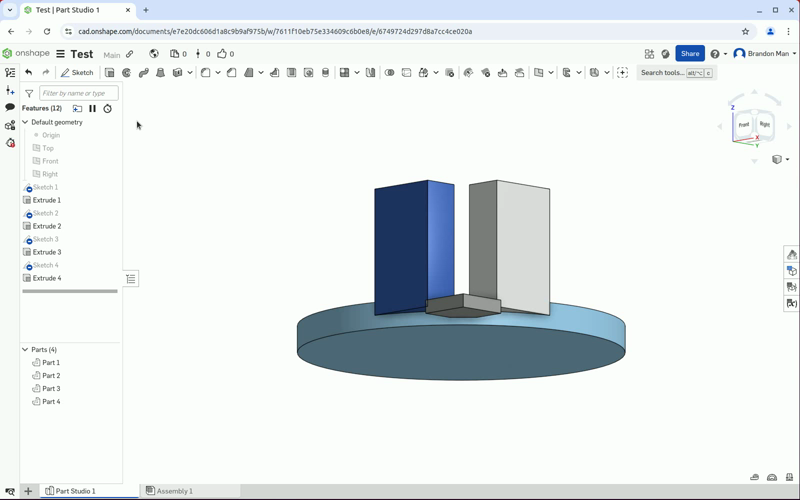
key(down, 3)
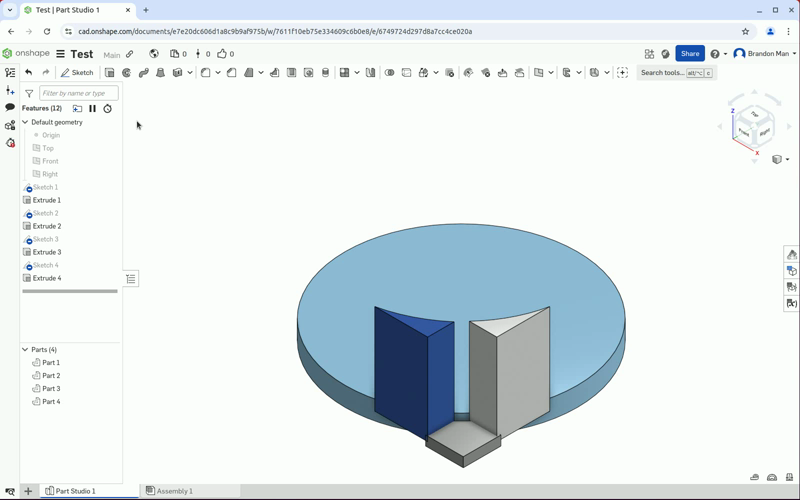
mouse_move(73, 189)
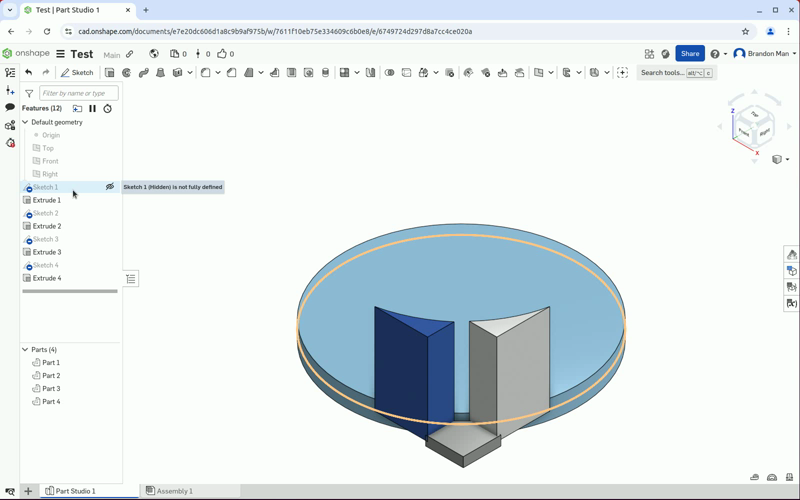
click(73, 189)